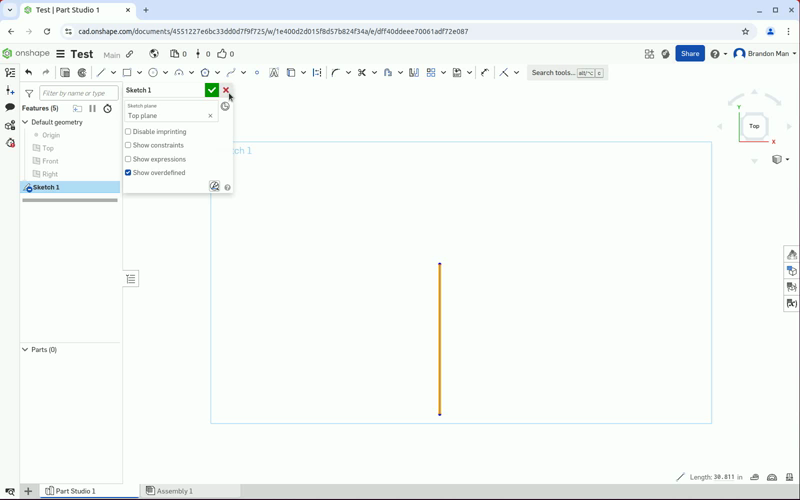
key(shift+h)
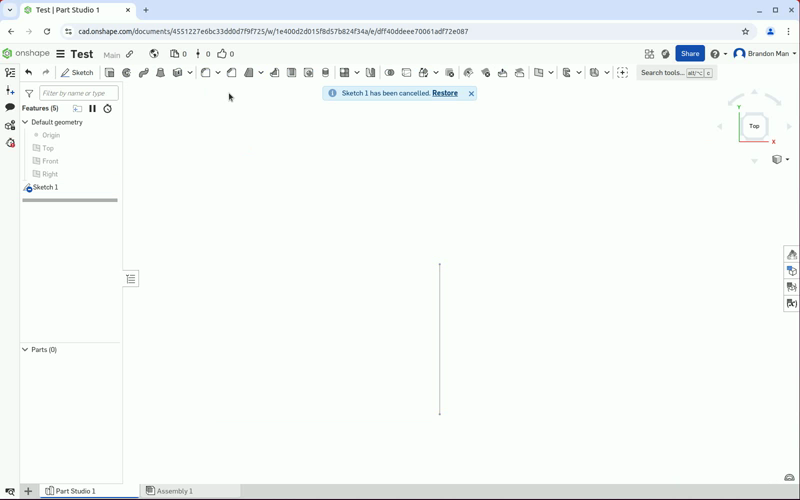
key(shift+s)
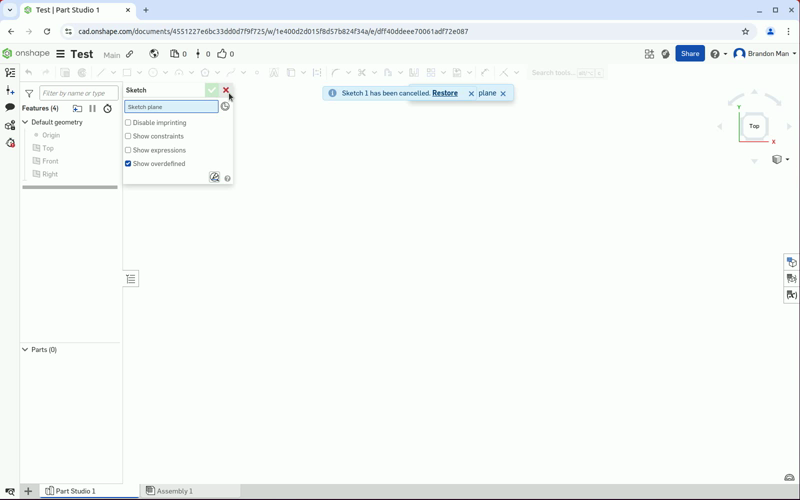
mouse_move(73, 150)
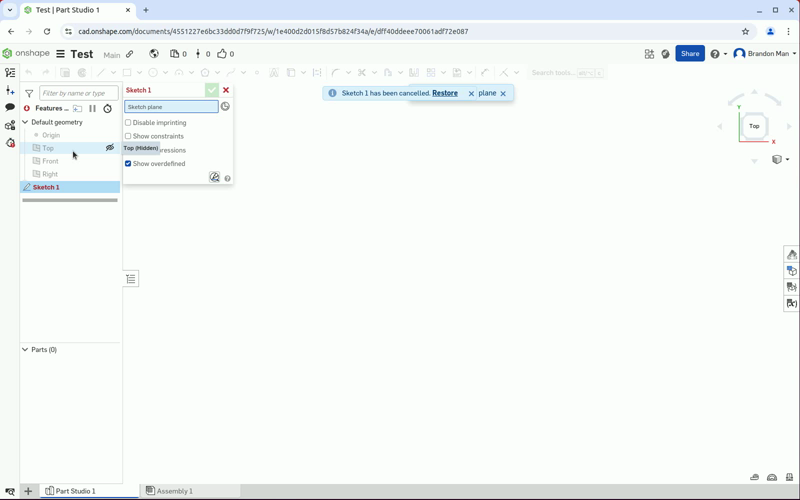
click(73, 150)
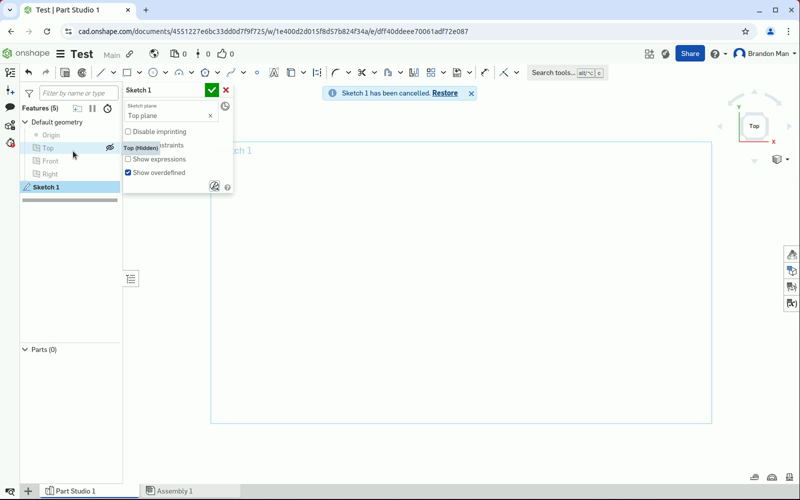
mouse_move(73, 352)
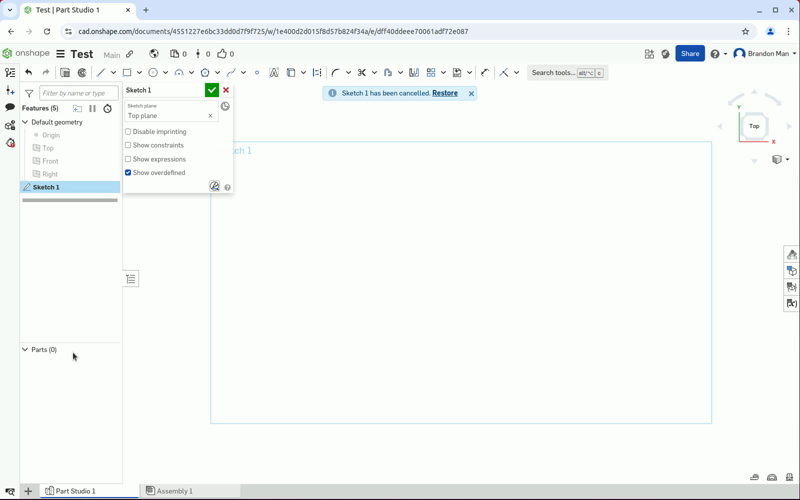
key(y)
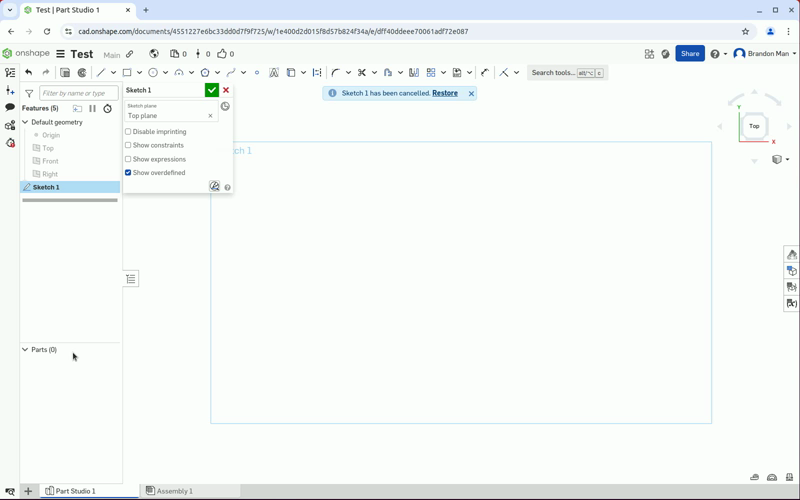
key(l)
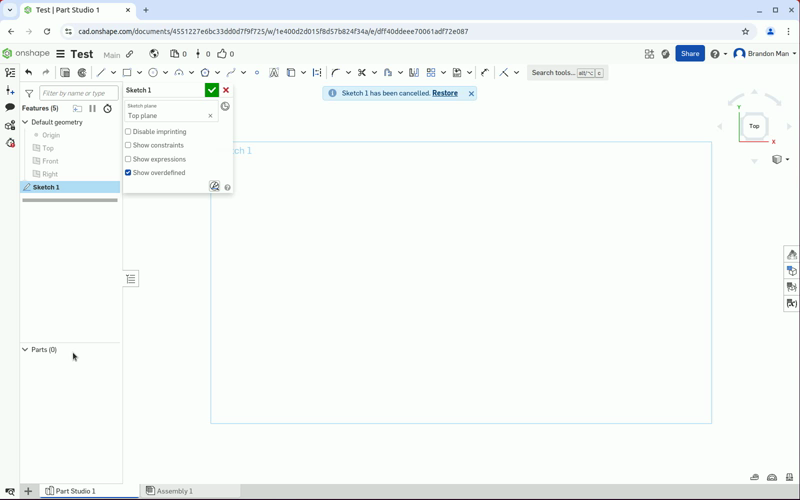
key_down(shift)
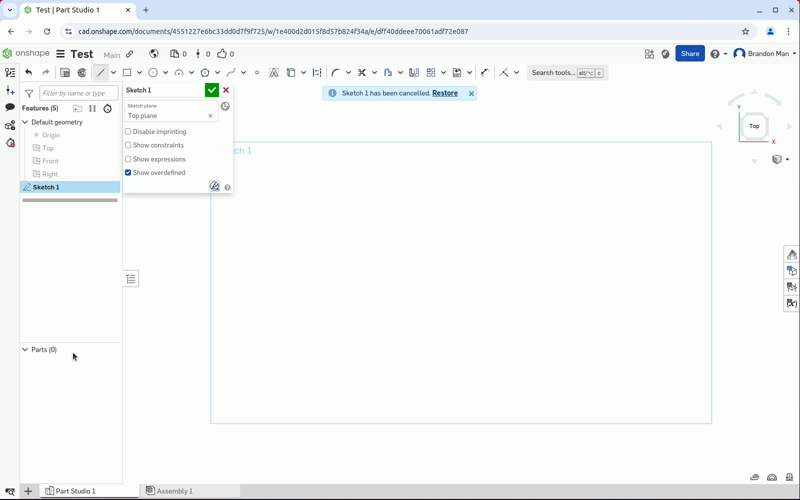
mouse_move(348, 320)
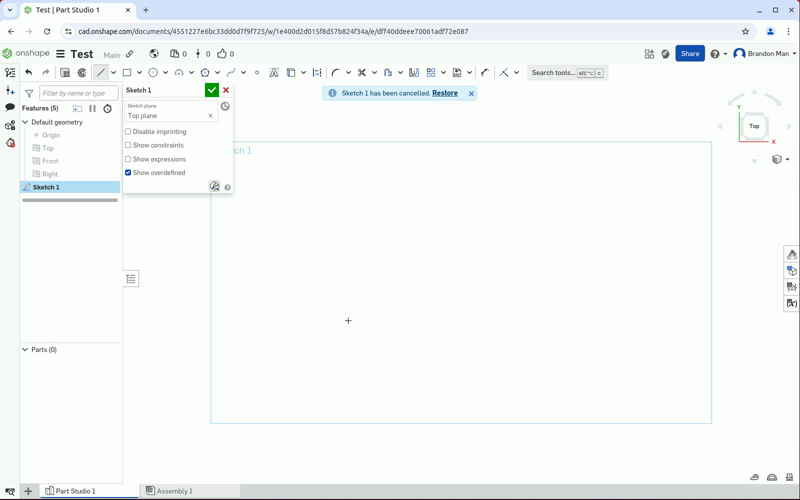
click(348, 320)
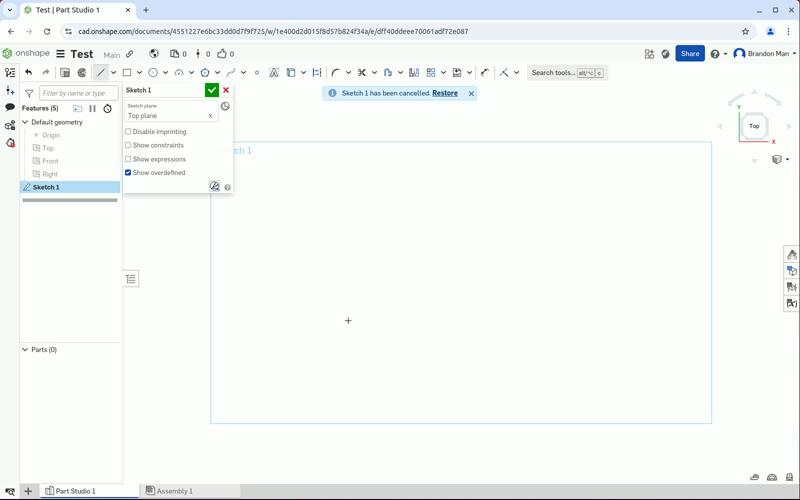
key_up(shift)
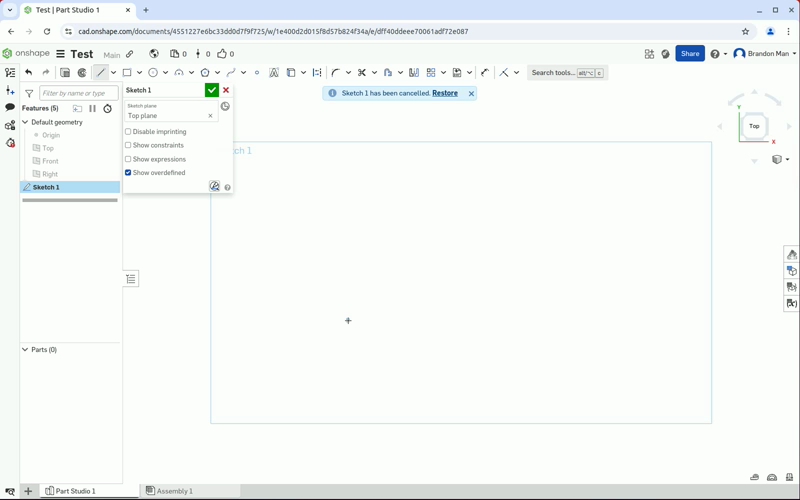
key_down(shift)
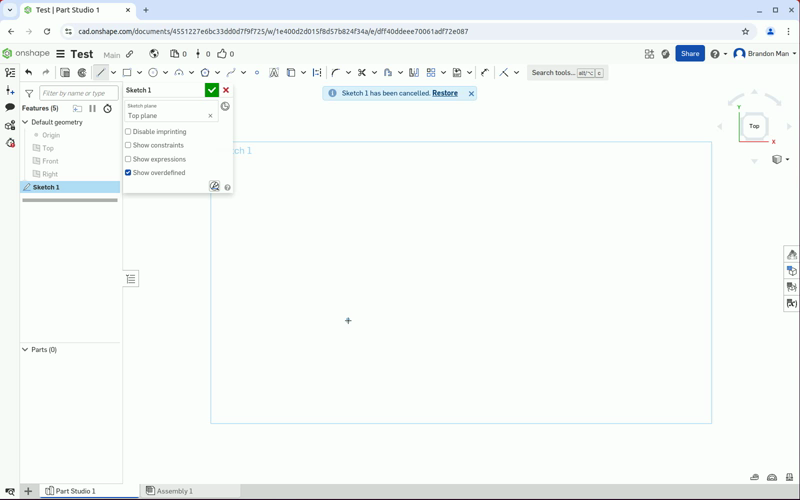
mouse_move(438, 320)
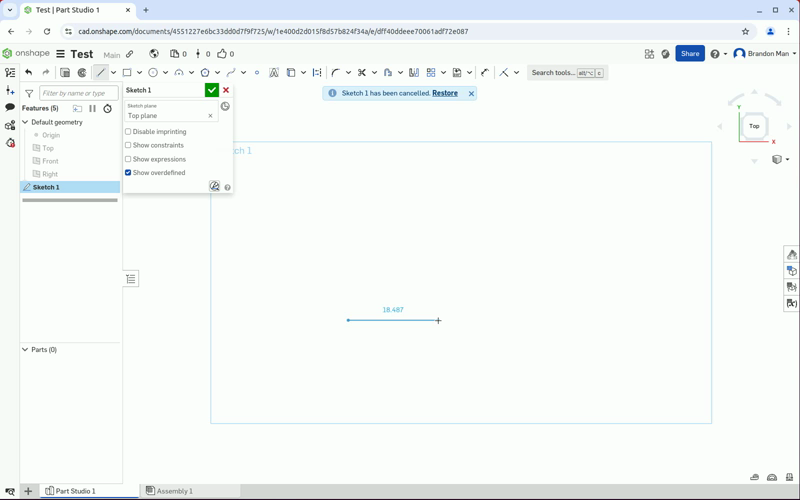
click(438, 320)
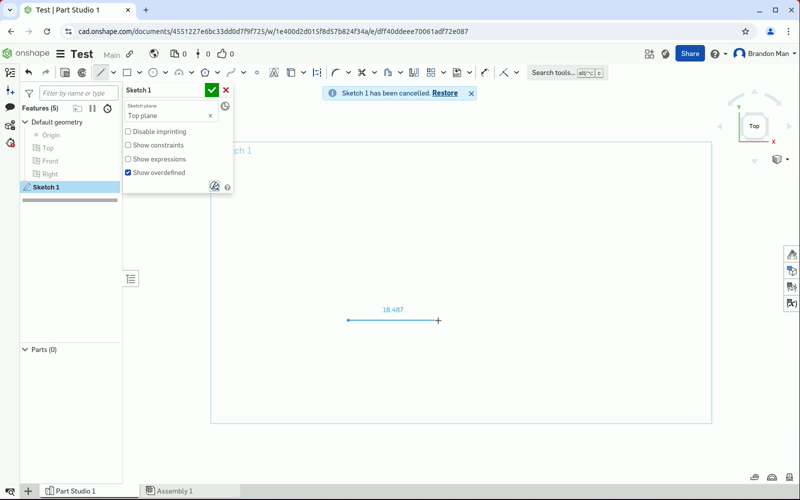
key_up(shift)
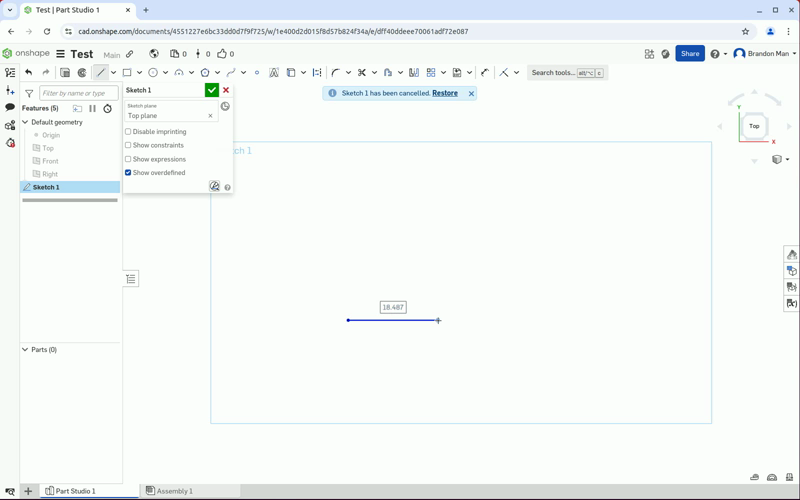
key_down(shift)
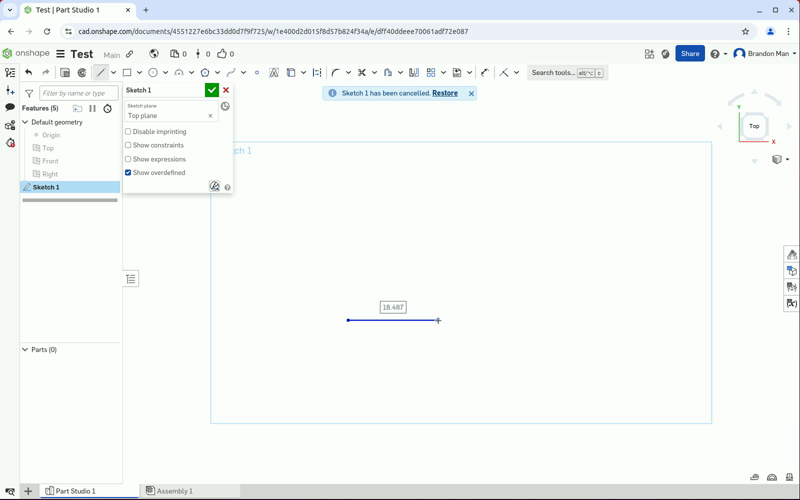
mouse_move(468, 320)
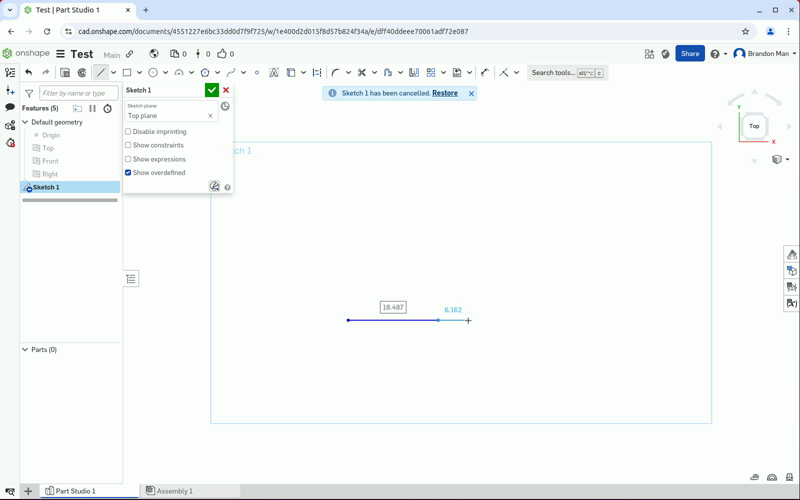
mouse_move(438, 297)
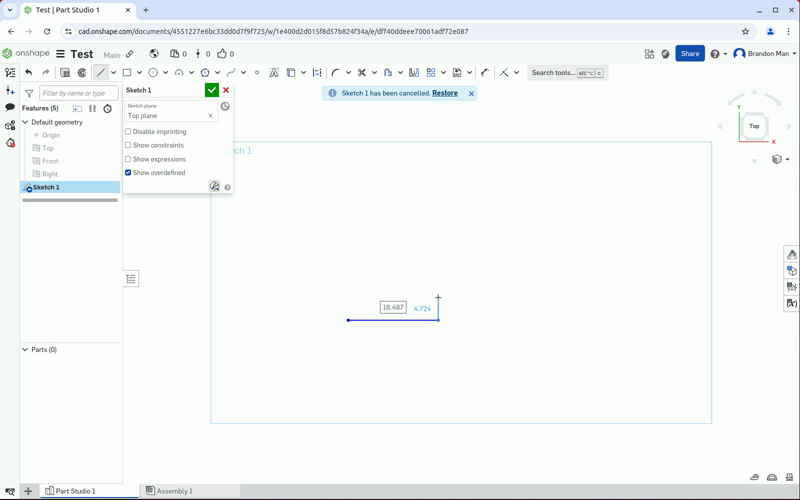
click(438, 297)
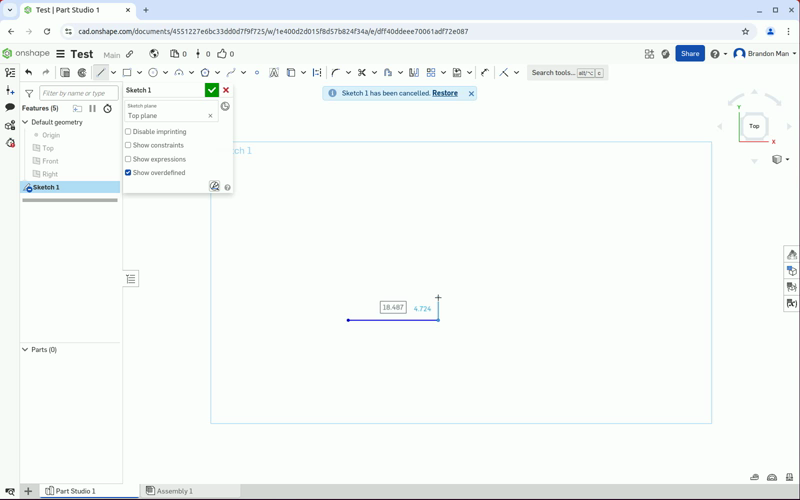
key_up(shift)
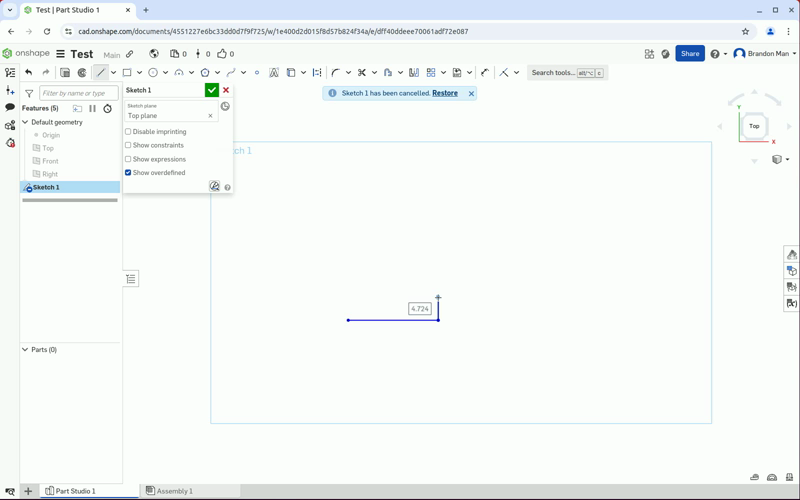
key_down(shift)
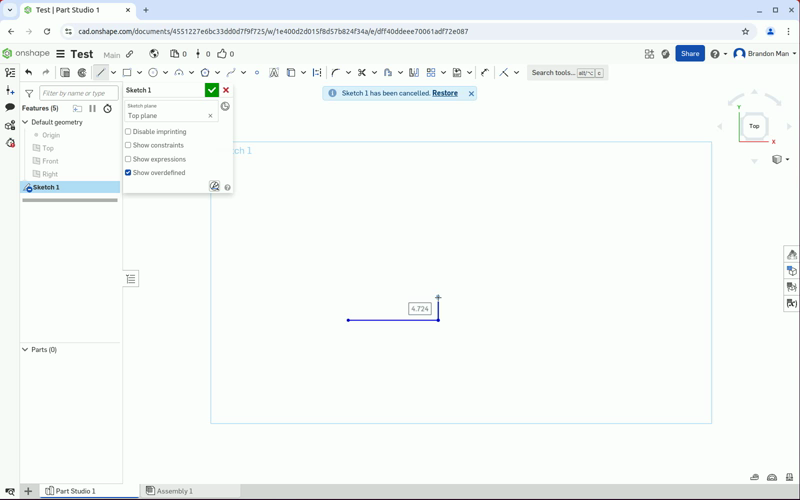
mouse_move(359, 297)
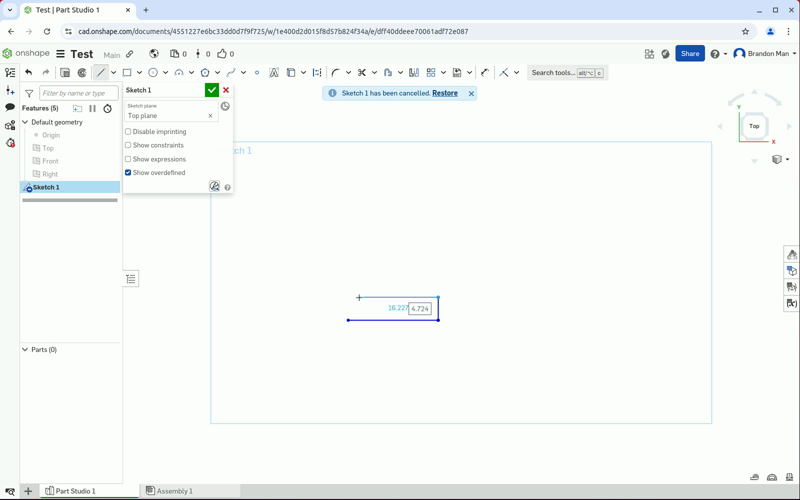
click(359, 297)
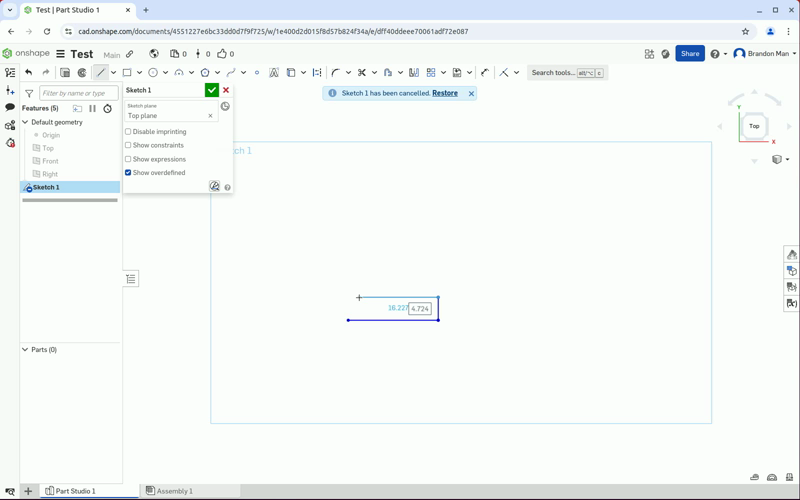
key_up(shift)
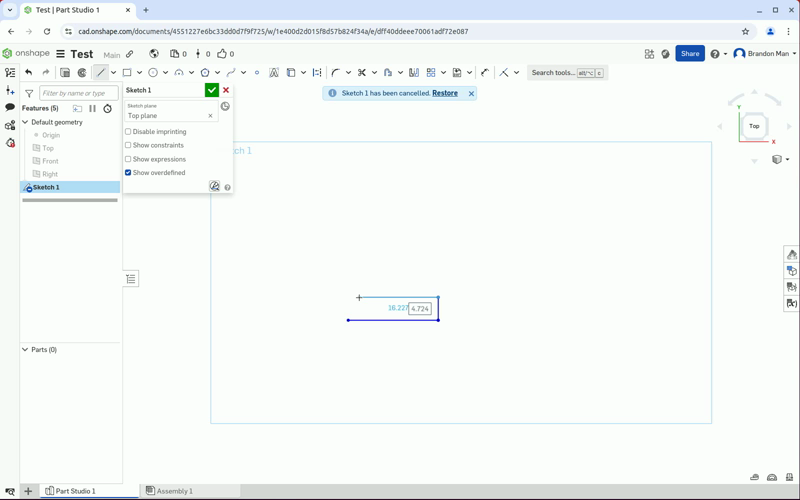
key_down(shift)
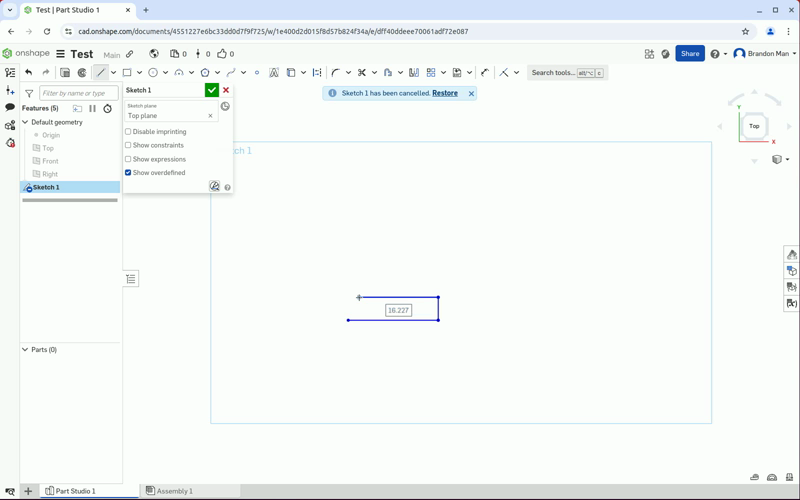
mouse_move(359, 173)
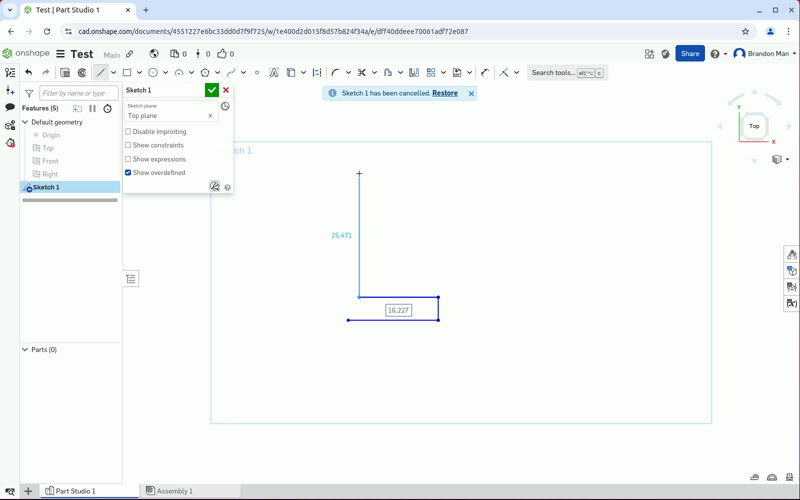
click(359, 173)
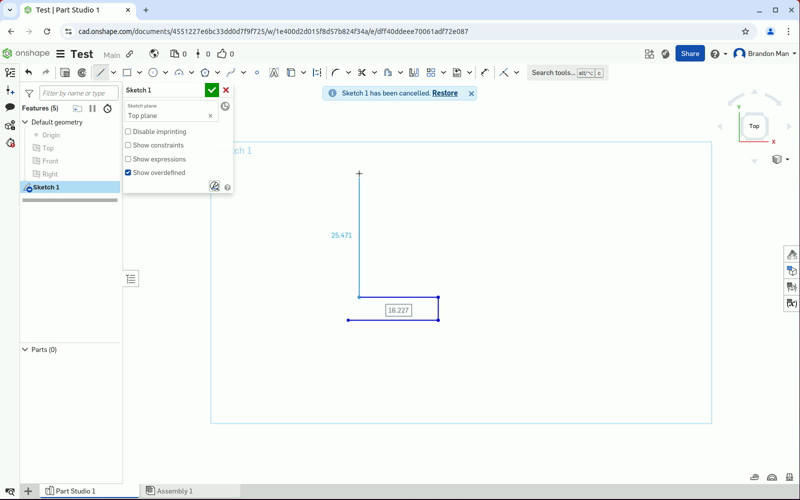
key_up(shift)
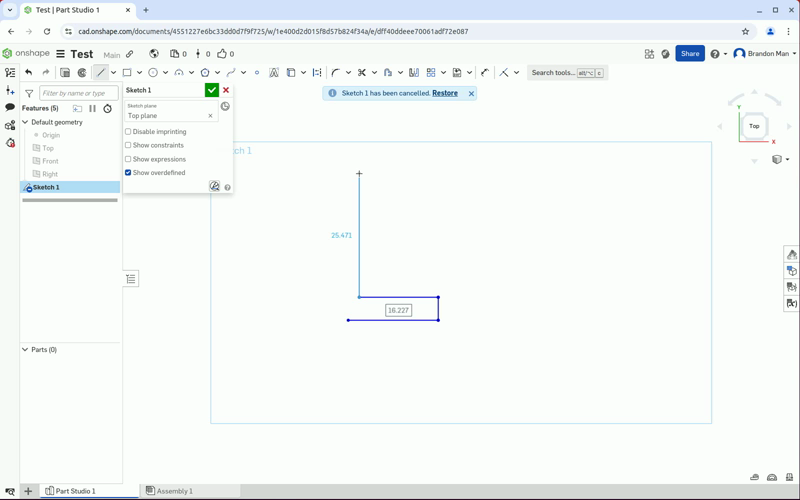
key_down(shift)
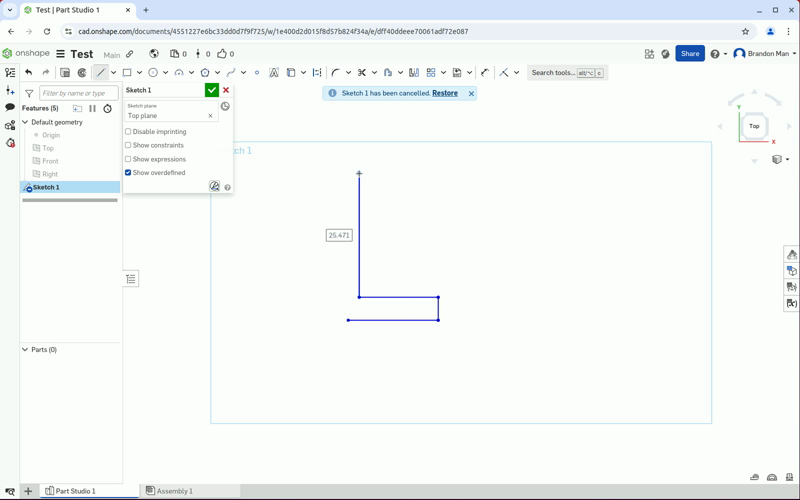
mouse_move(389, 173)
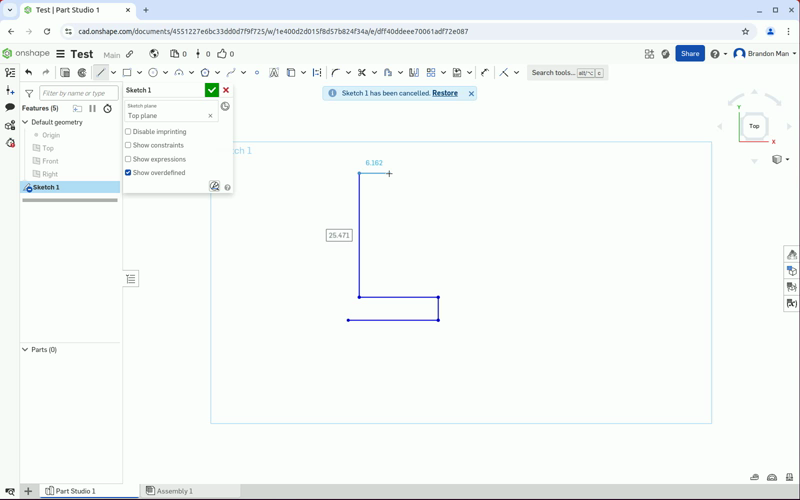
mouse_move(353, 173)
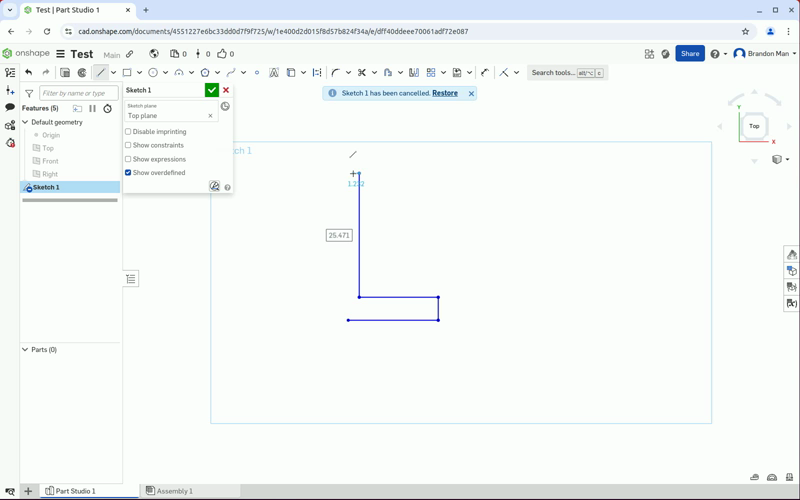
scroll(6)
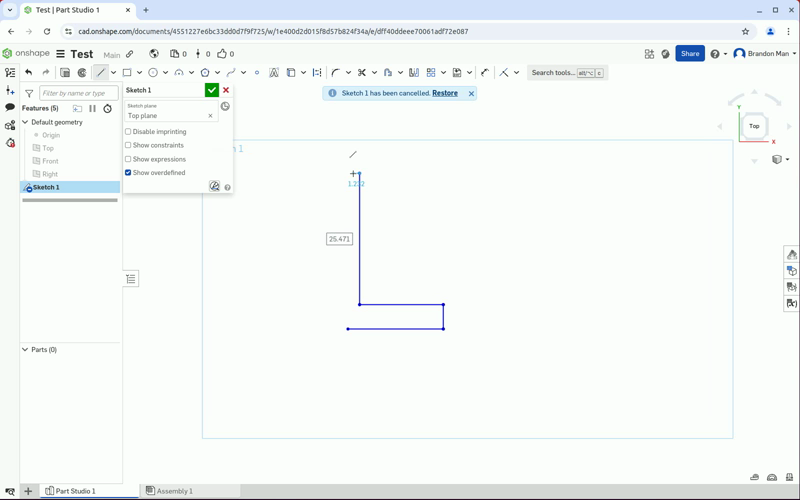
scroll(6)
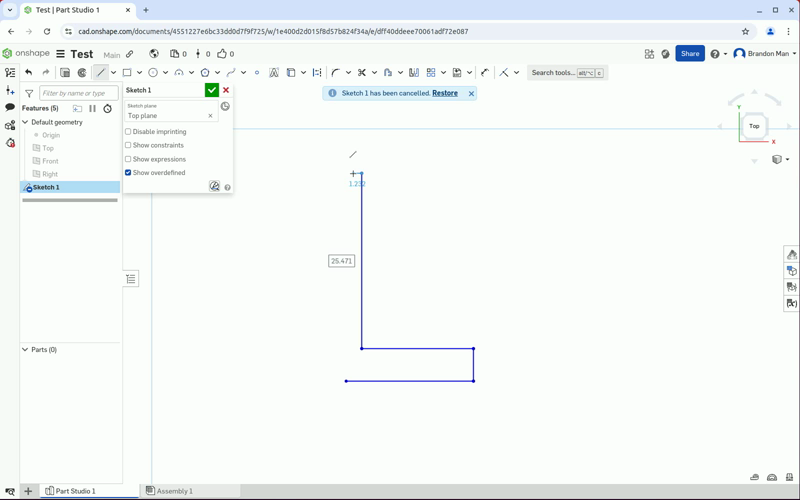
scroll(6)
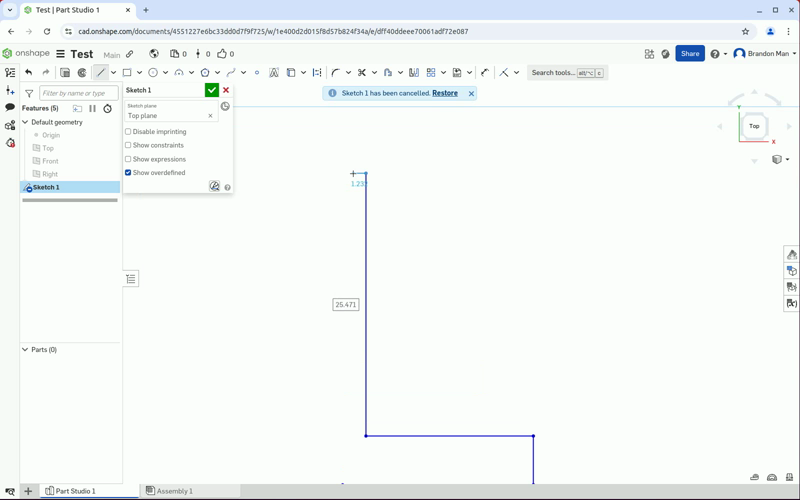
scroll(6)
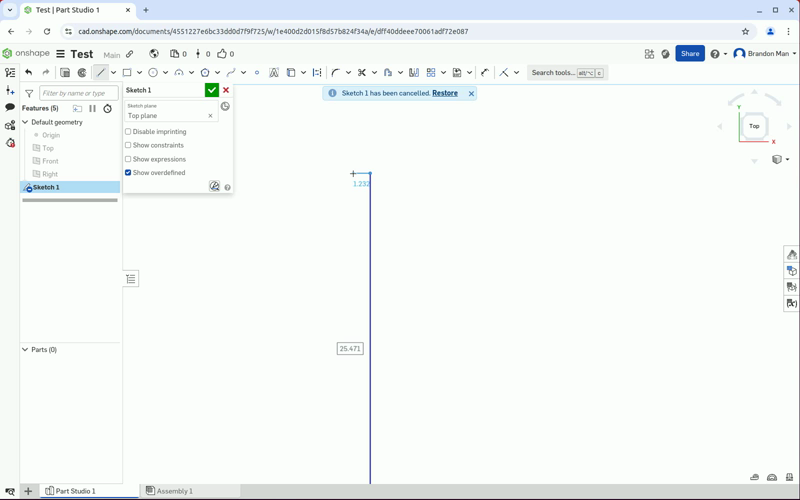
scroll(6)
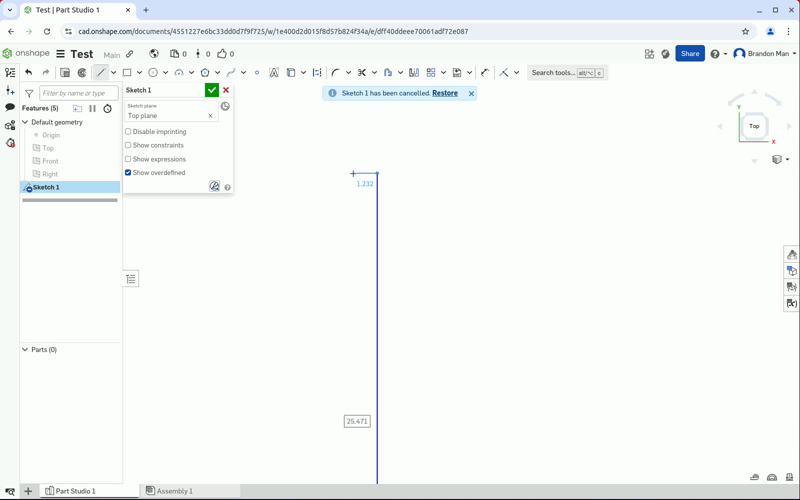
scroll(6)
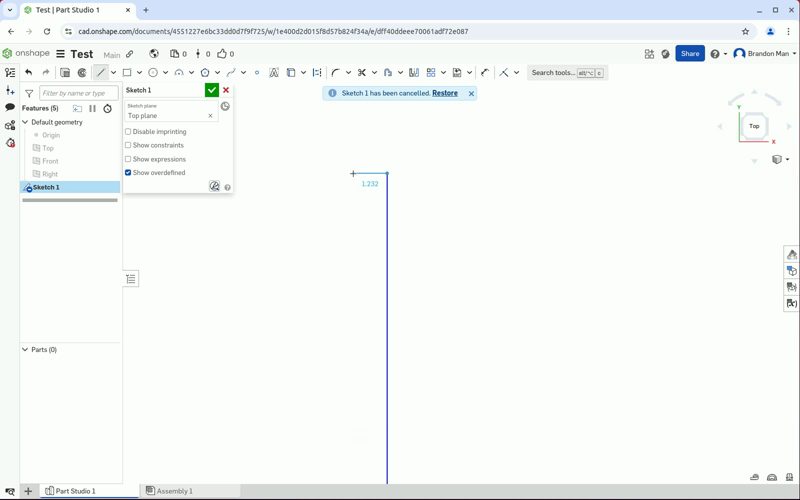
scroll(6)
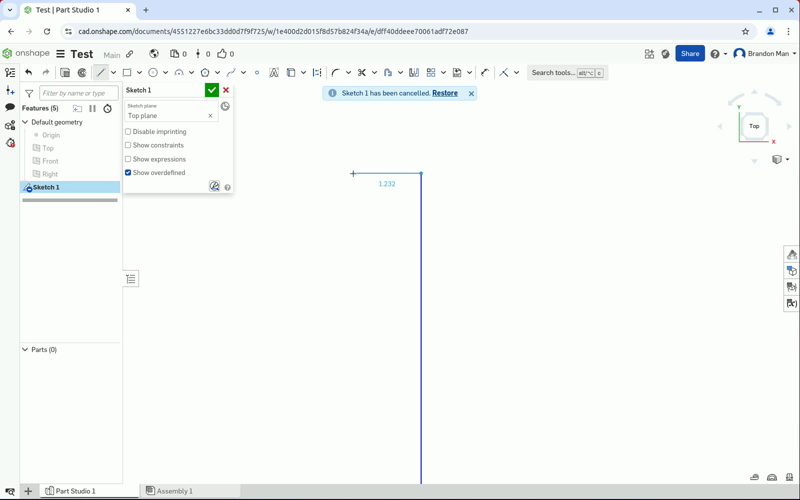
click(353, 173)
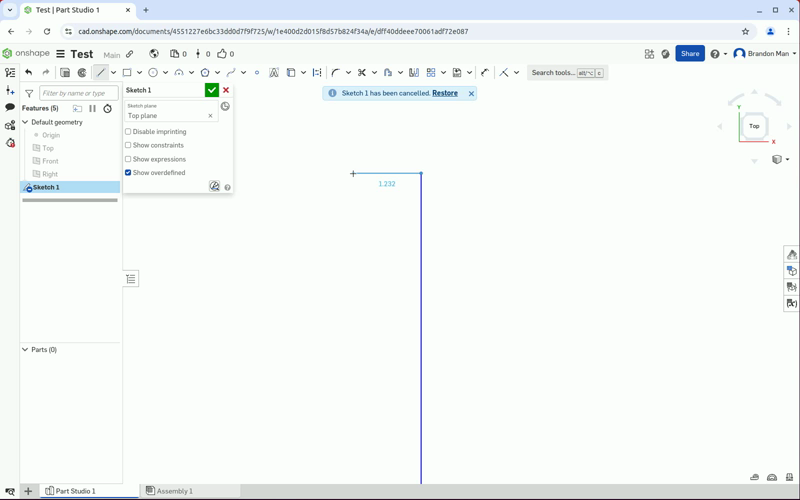
scroll(-6)
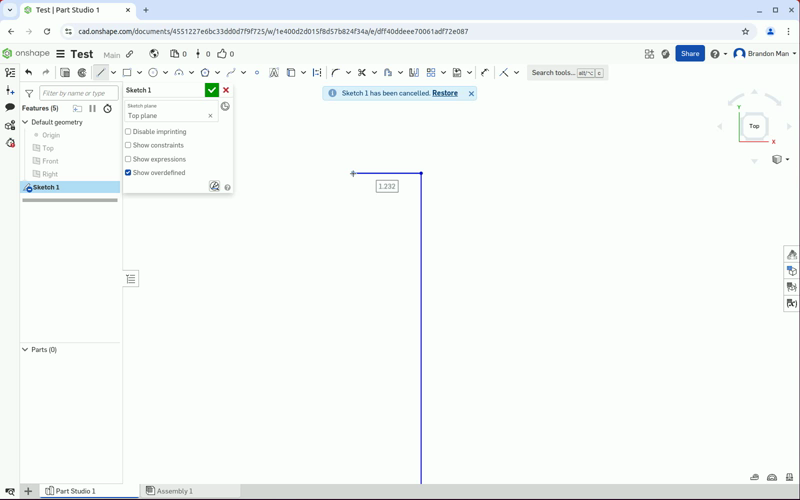
scroll(-6)
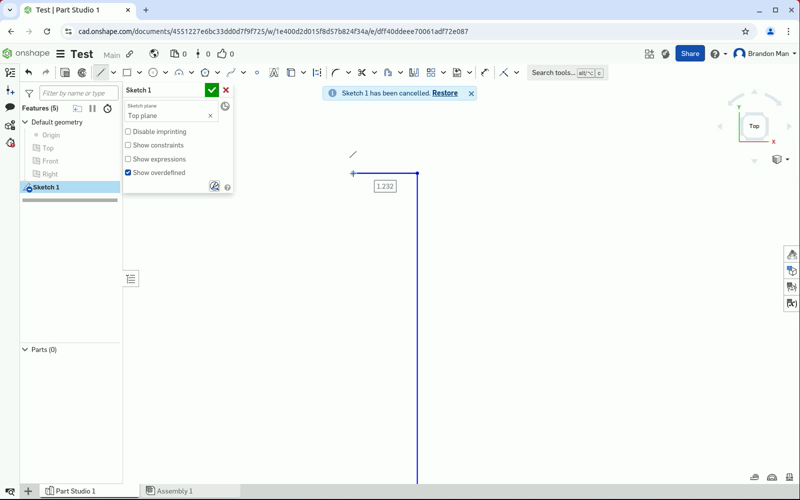
scroll(-6)
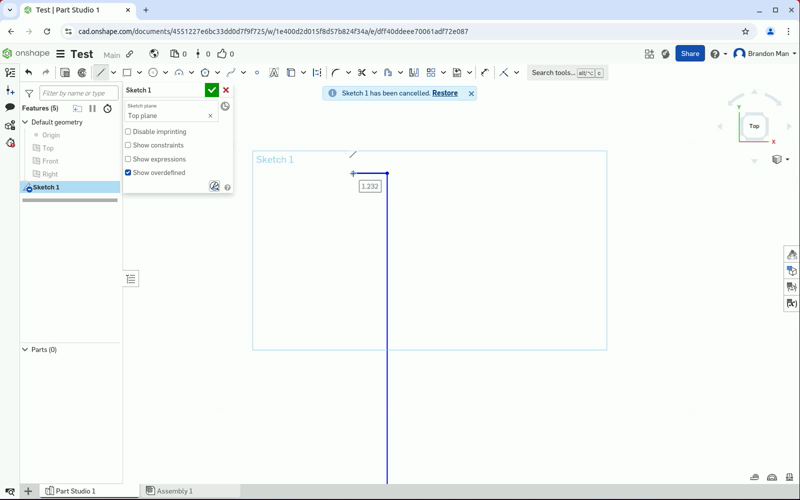
scroll(-6)
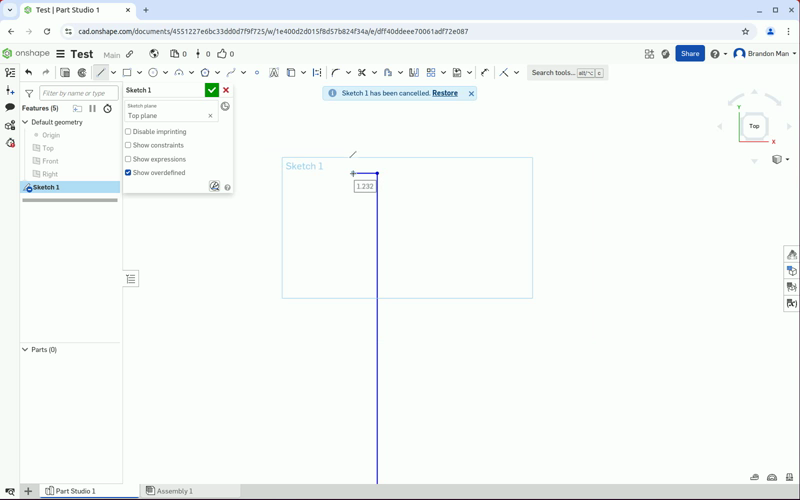
scroll(-6)
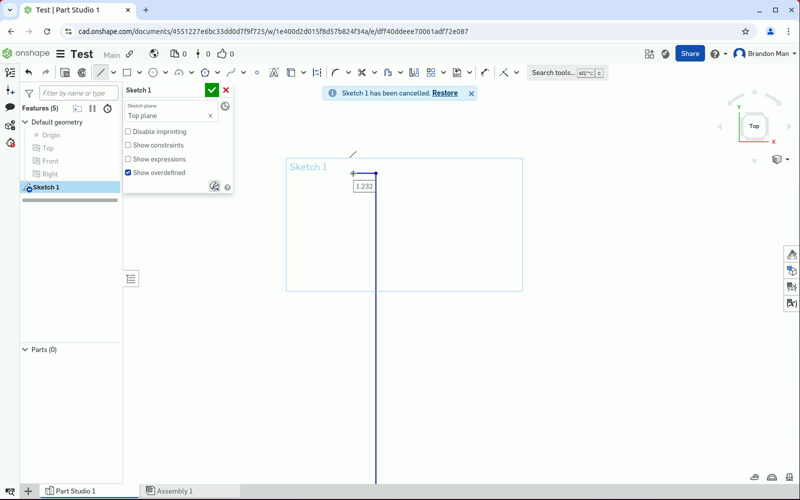
scroll(-6)
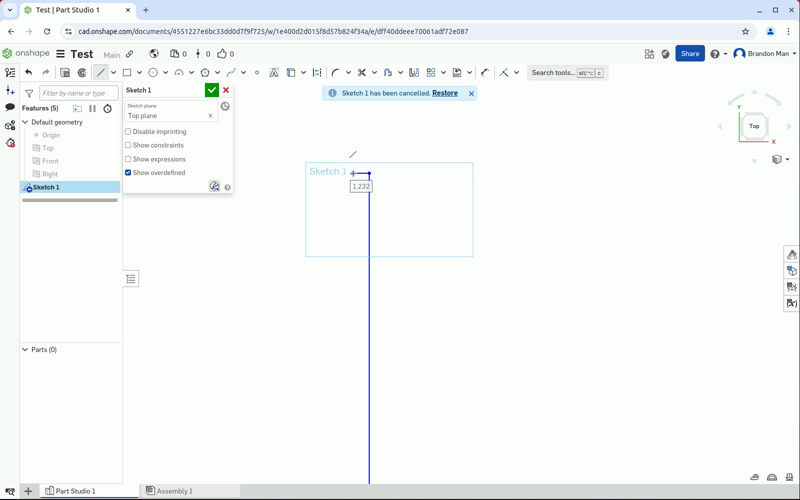
scroll(-6)
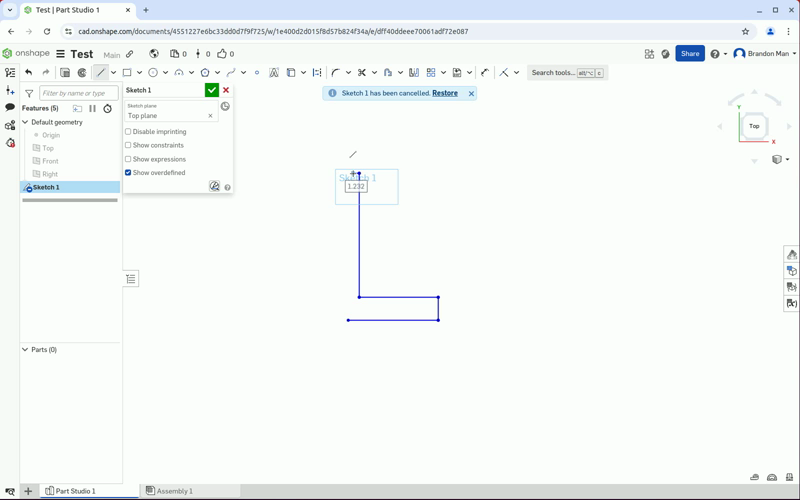
key_up(shift)
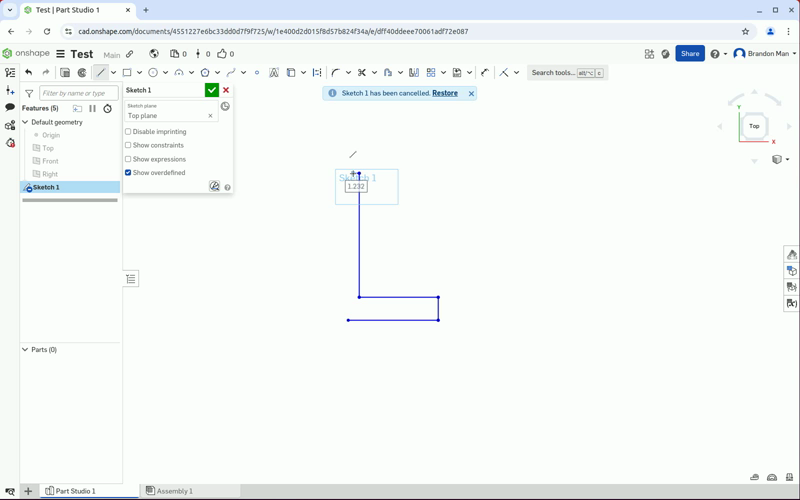
key_down(shift)
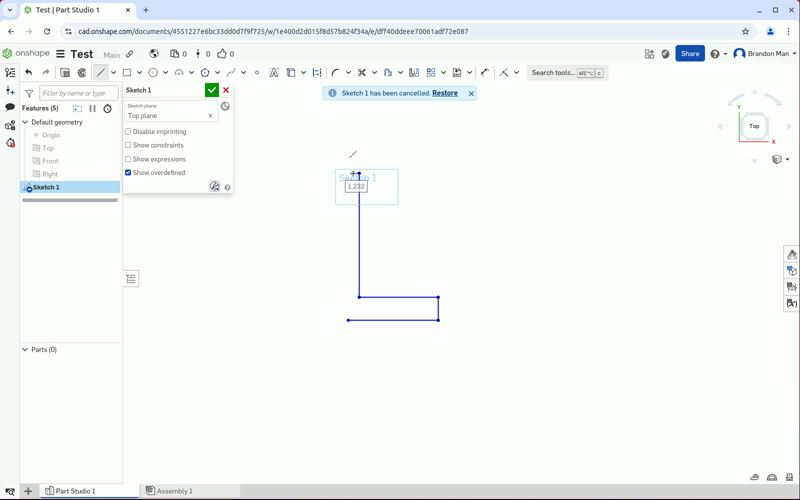
mouse_move(353, 297)
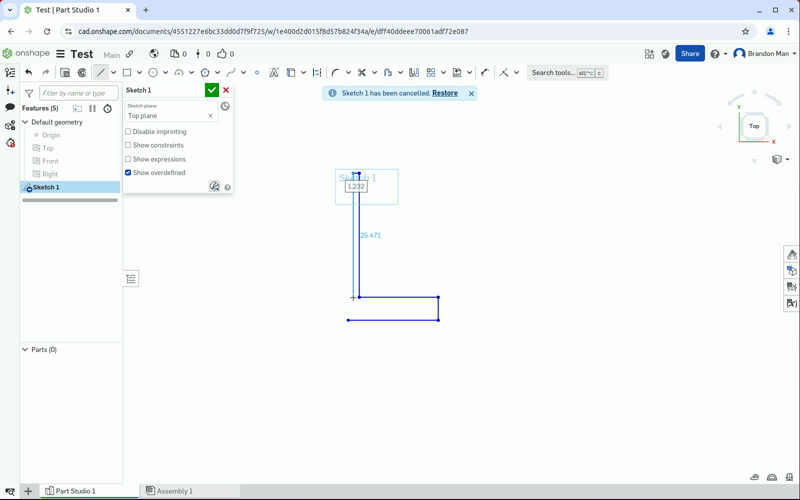
click(353, 297)
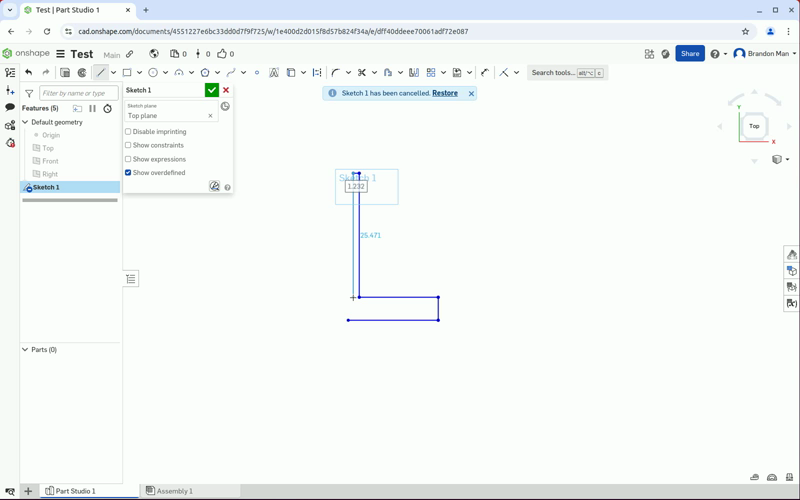
key_up(shift)
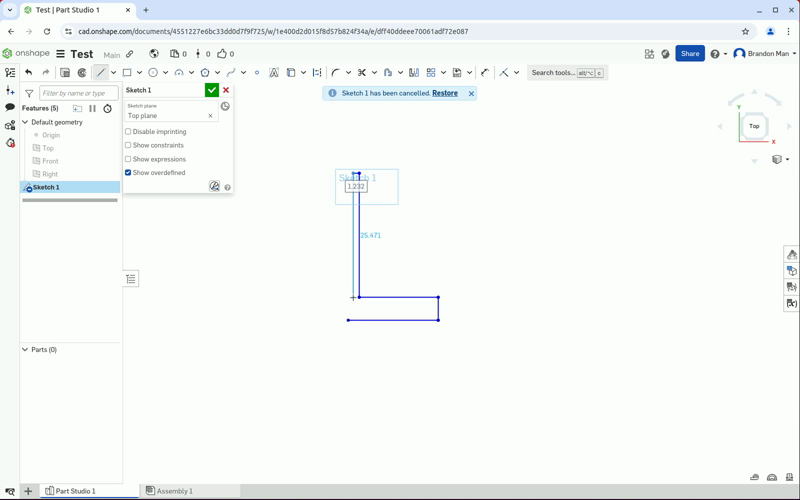
key_down(shift)
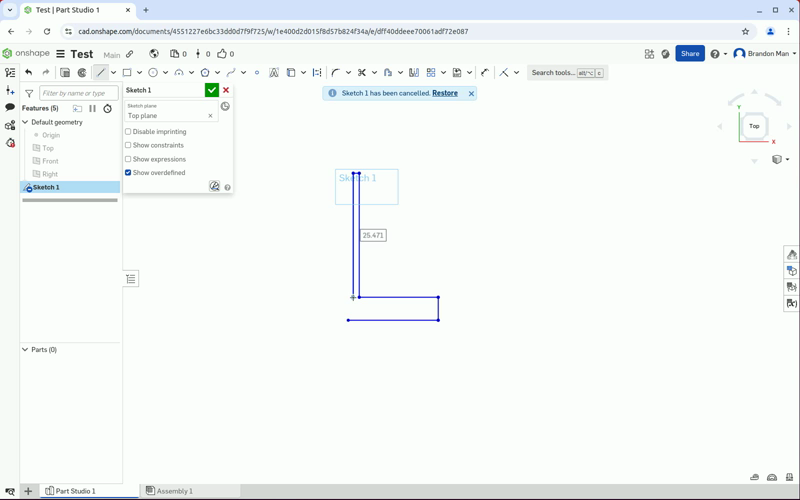
mouse_move(383, 297)
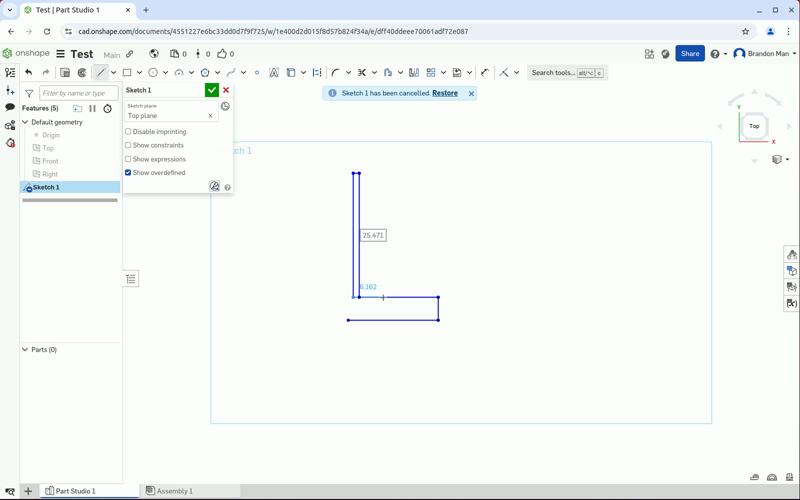
mouse_move(348, 297)
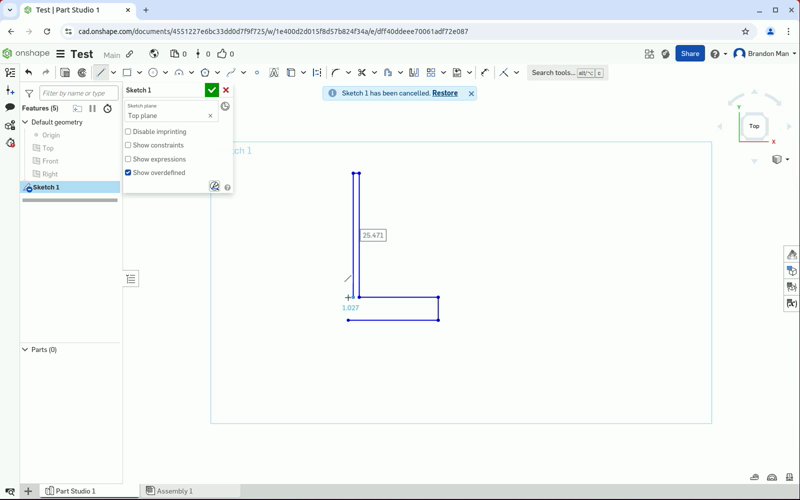
scroll(6)
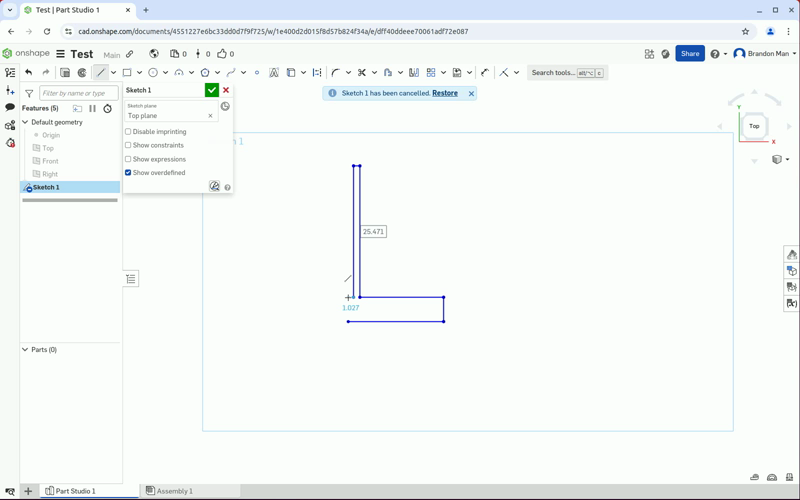
scroll(6)
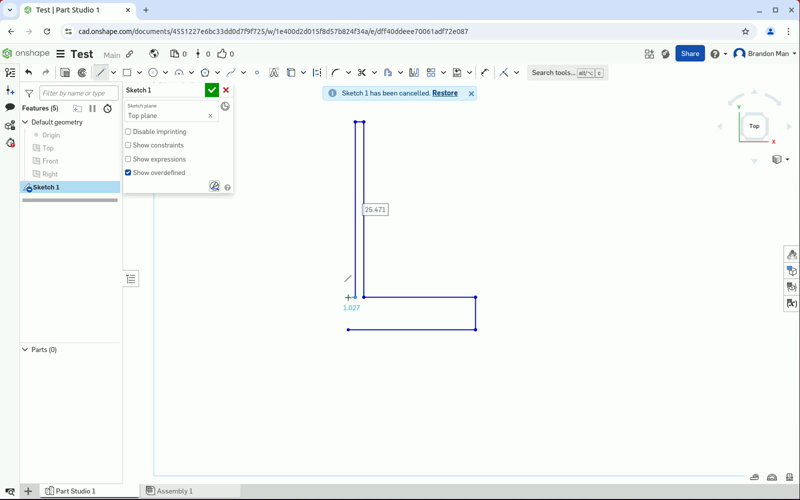
scroll(6)
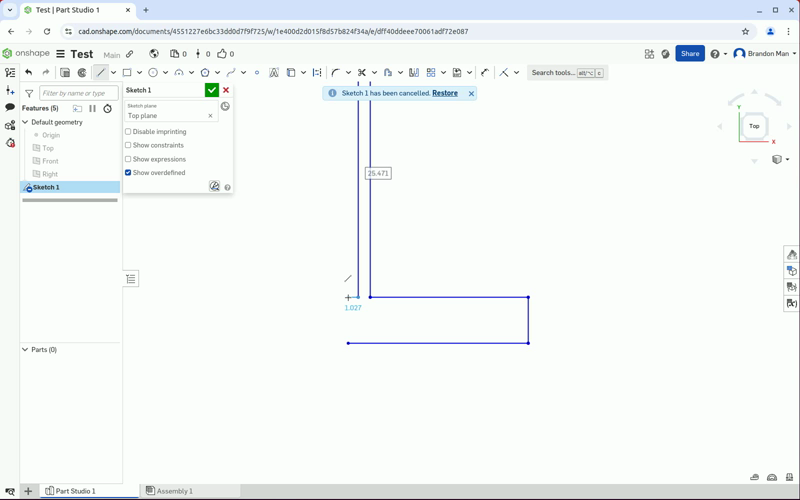
scroll(6)
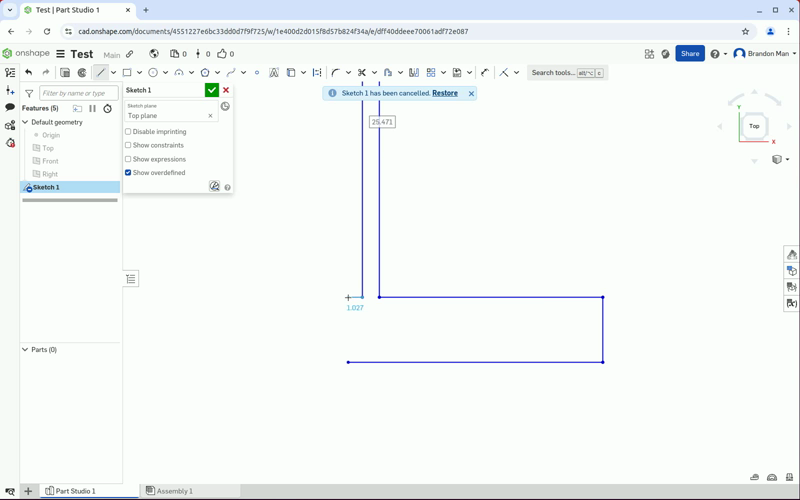
scroll(6)
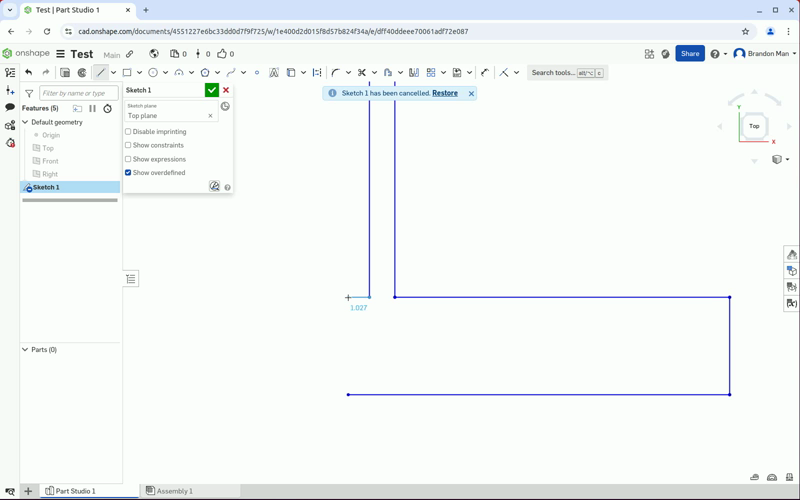
scroll(6)
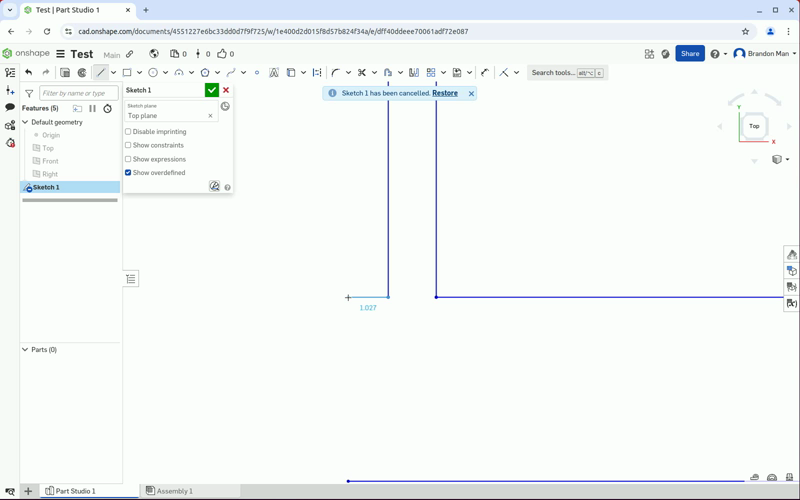
scroll(6)
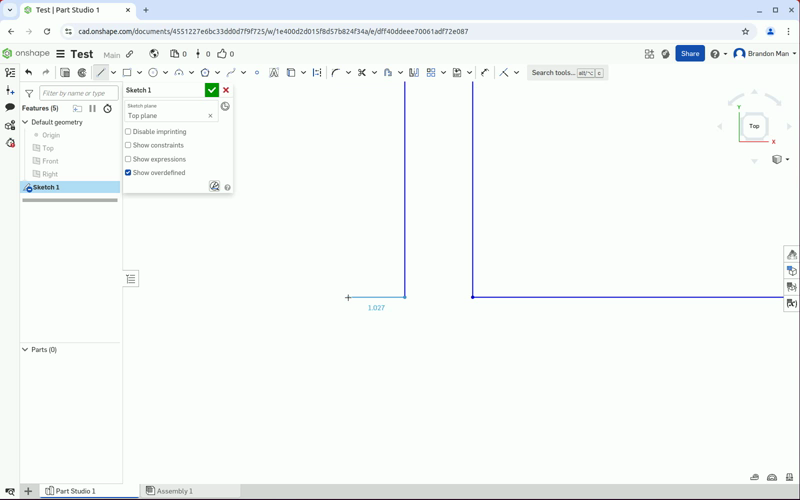
click(348, 297)
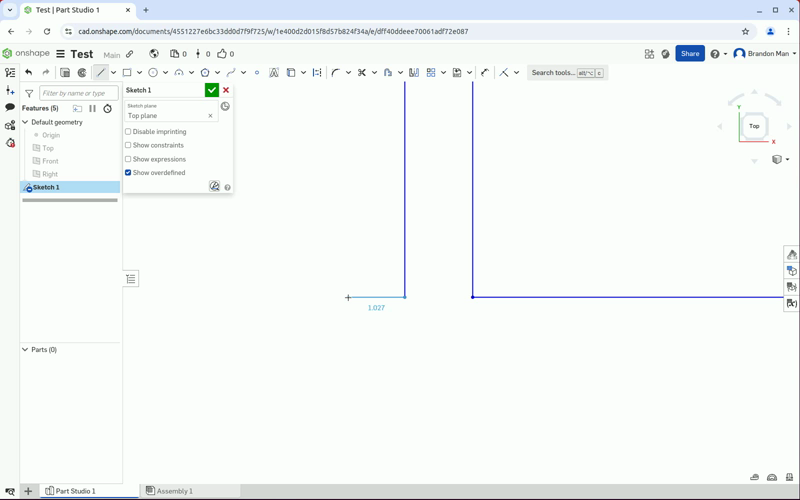
scroll(-6)
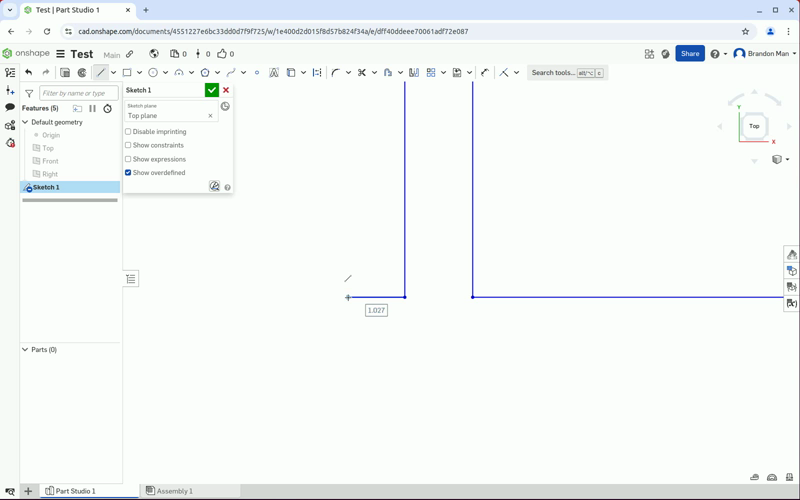
scroll(-6)
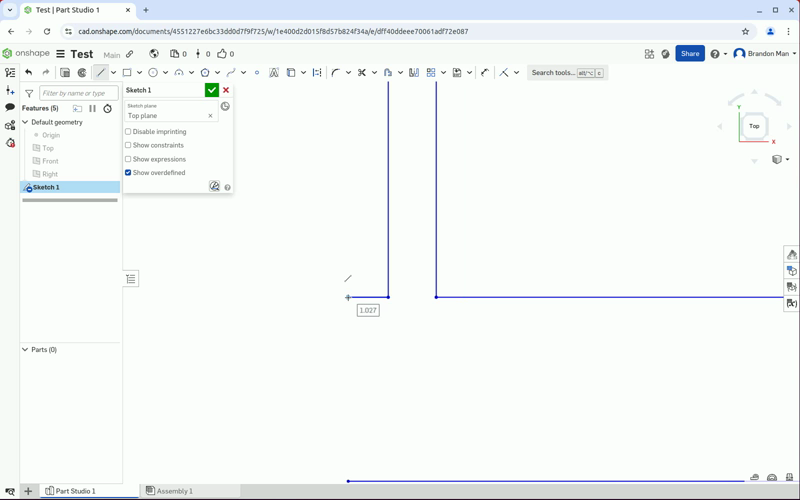
scroll(-6)
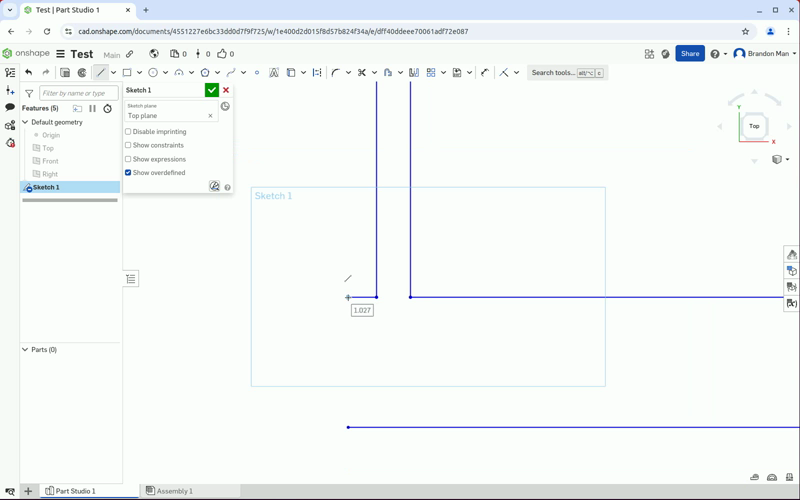
scroll(-6)
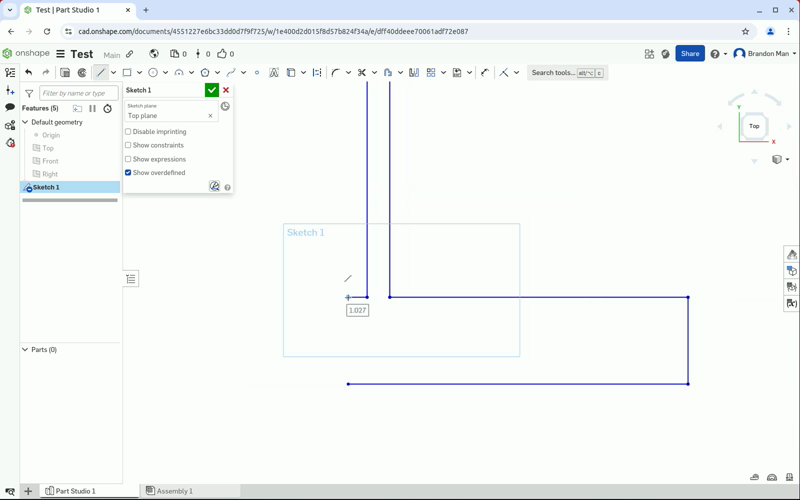
scroll(-6)
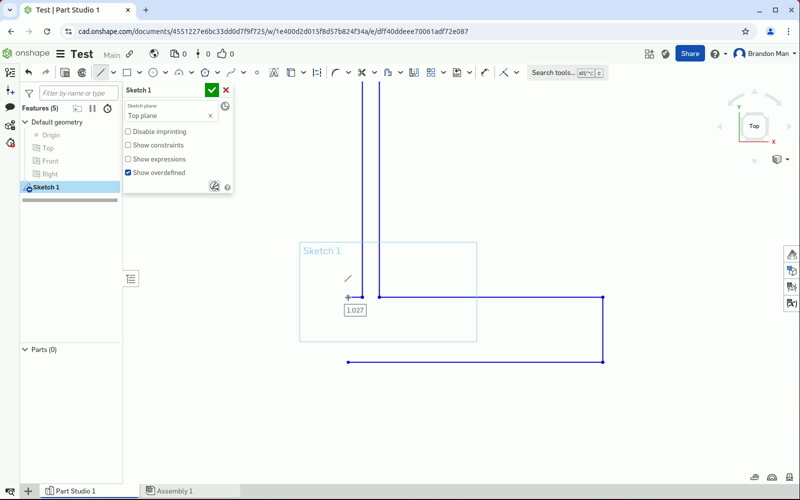
scroll(-6)
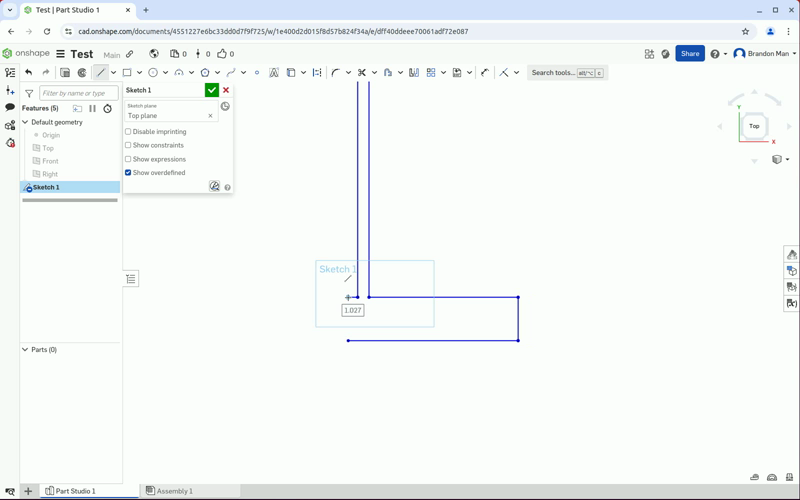
scroll(-6)
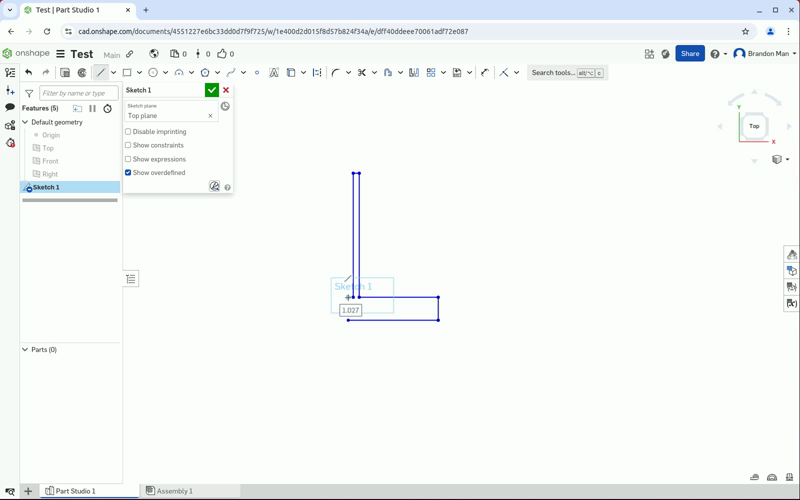
key_up(shift)
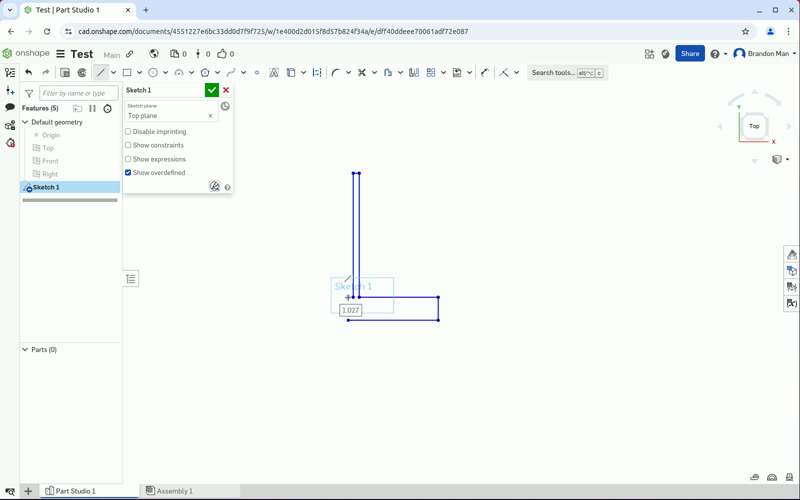
mouse_move(378, 297)
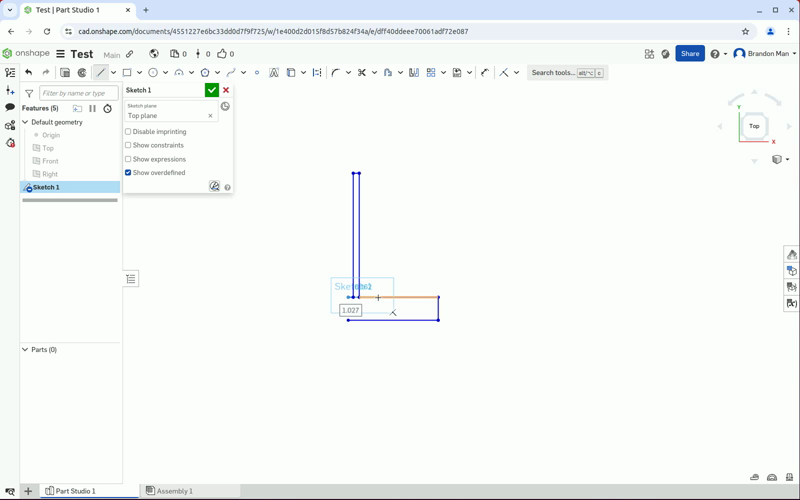
key_down(shift)
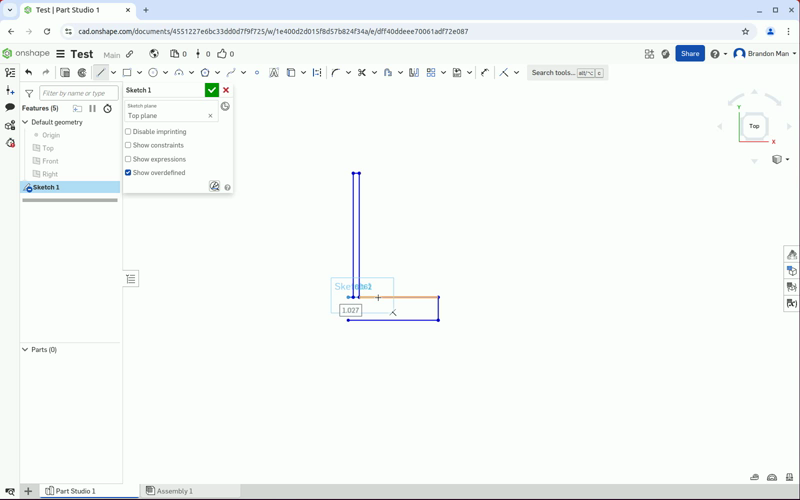
mouse_move(348, 320)
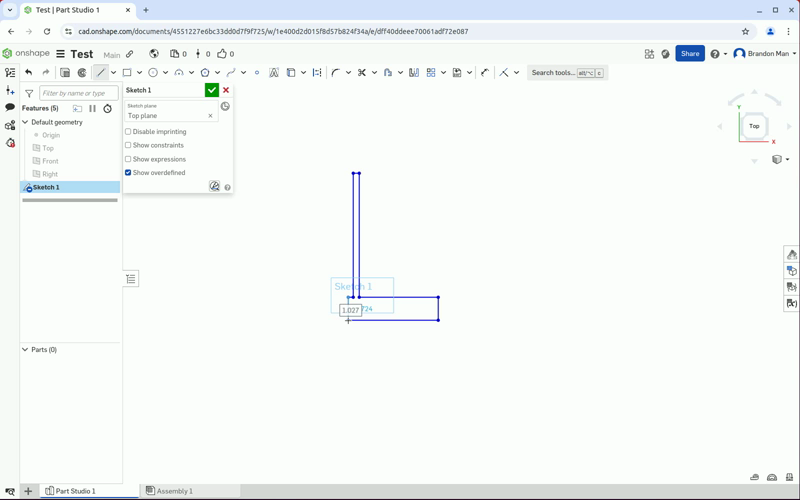
key_up(shift)
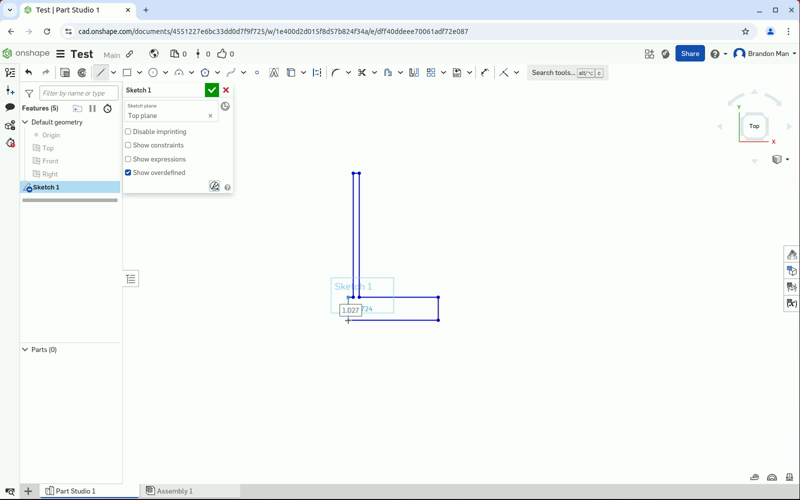
click(348, 320)
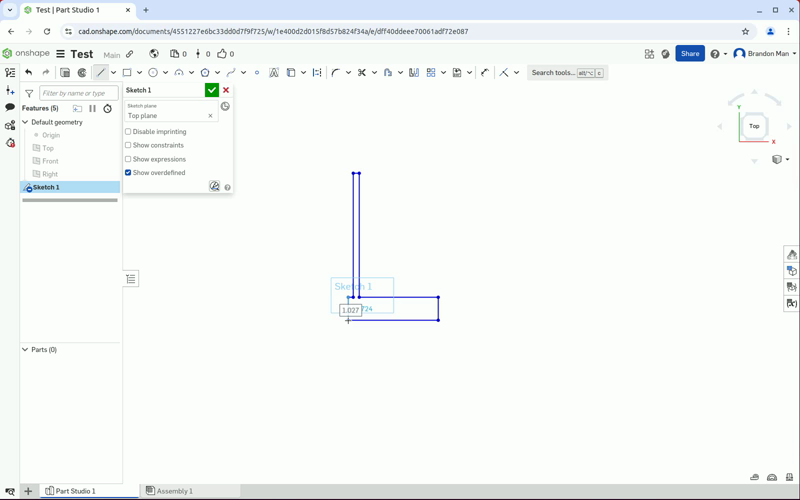
key(esc)
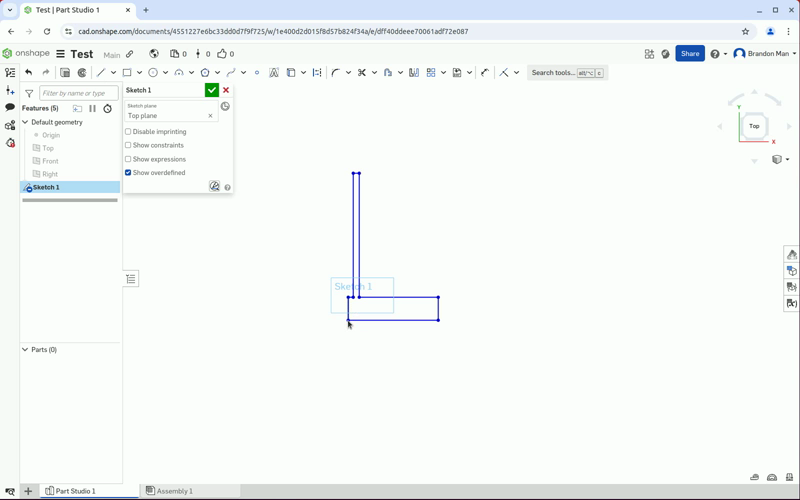
mouse_move(356, 255)
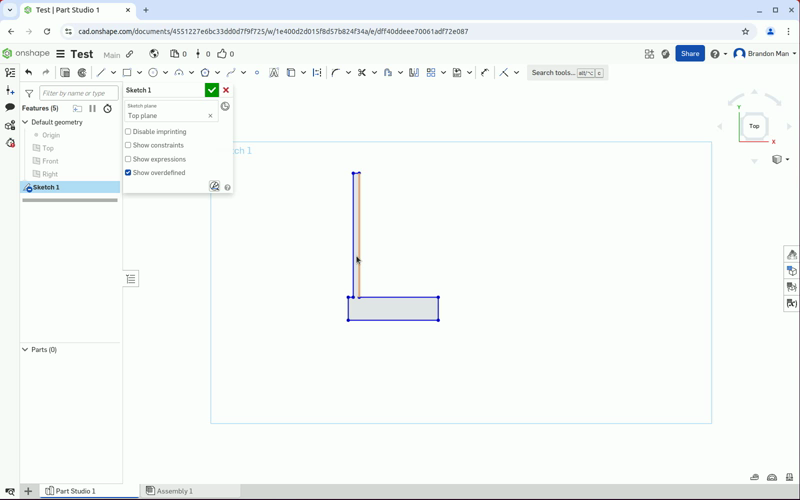
click(356, 255)
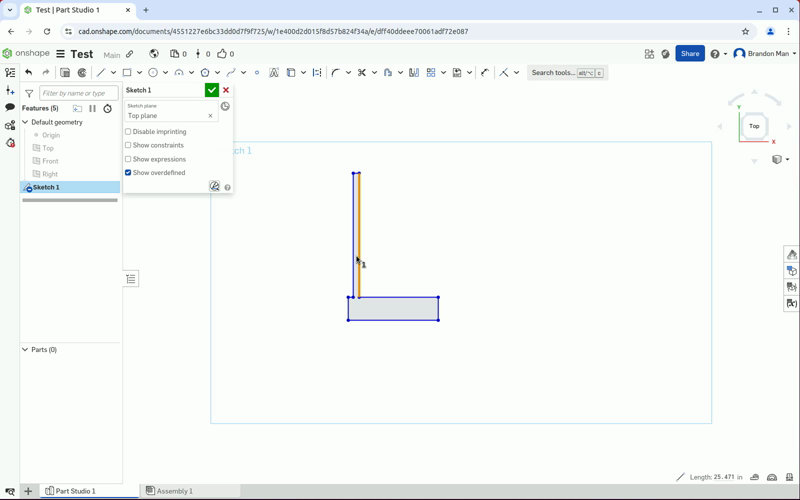
mouse_move(73, 352)
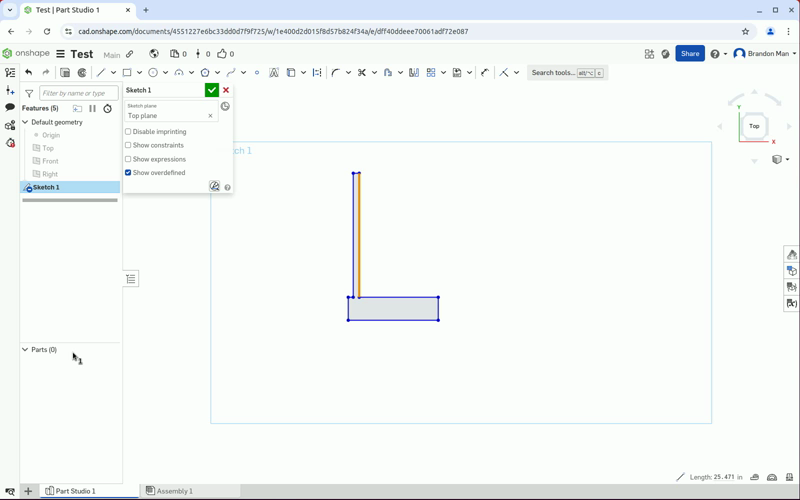
key(shift+y)
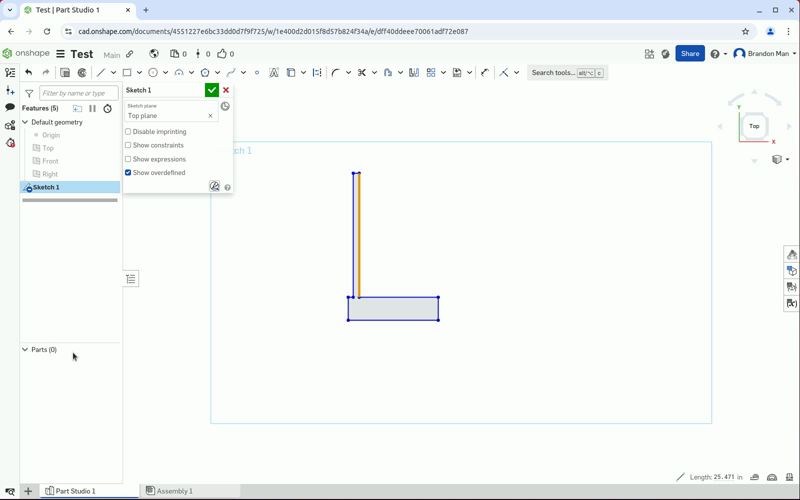
key(shift+e)
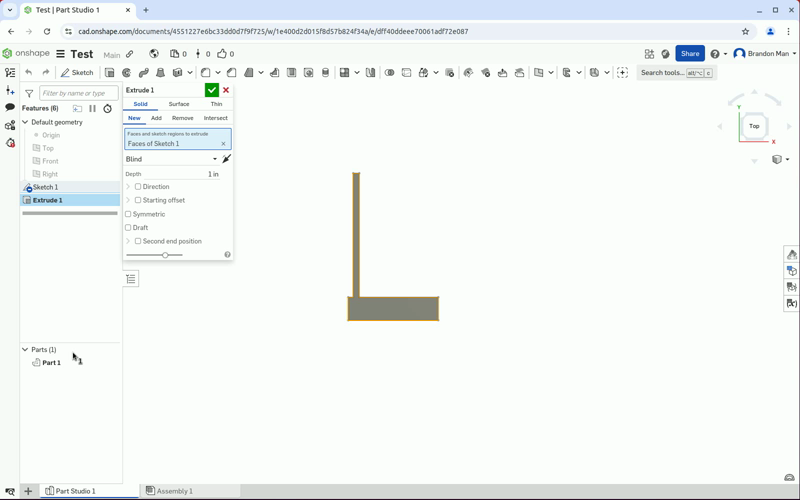
mouse_move(143, 106)
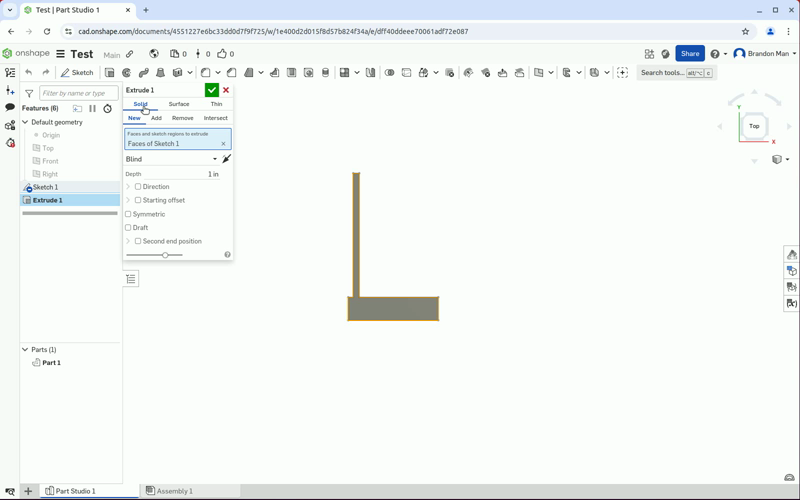
click(143, 106)
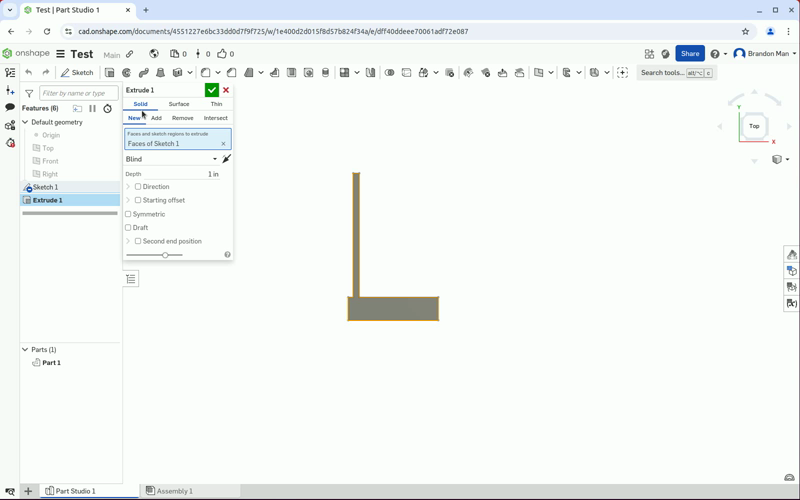
mouse_move(137, 120)
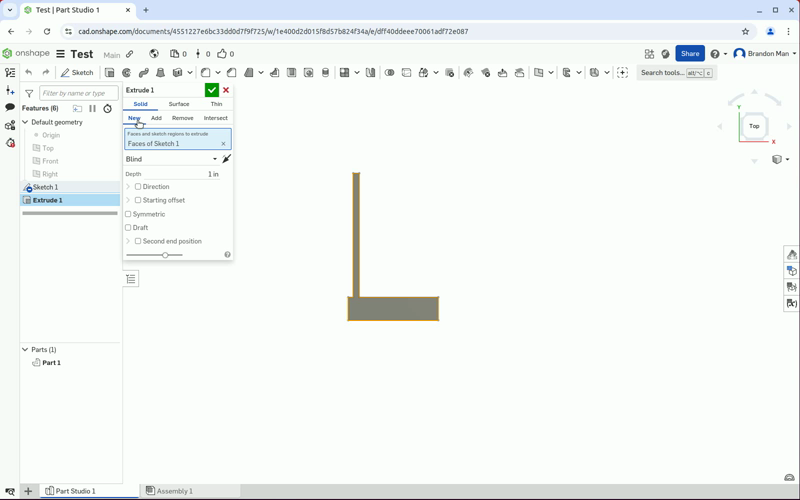
click(137, 120)
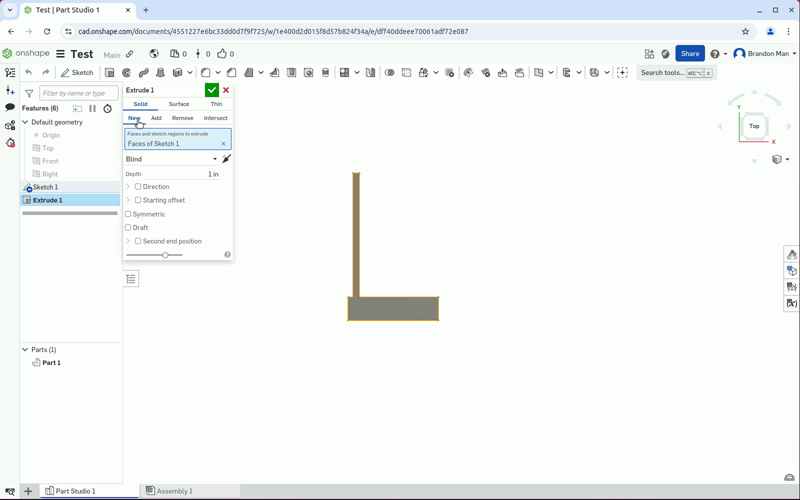
key(tab, 4)
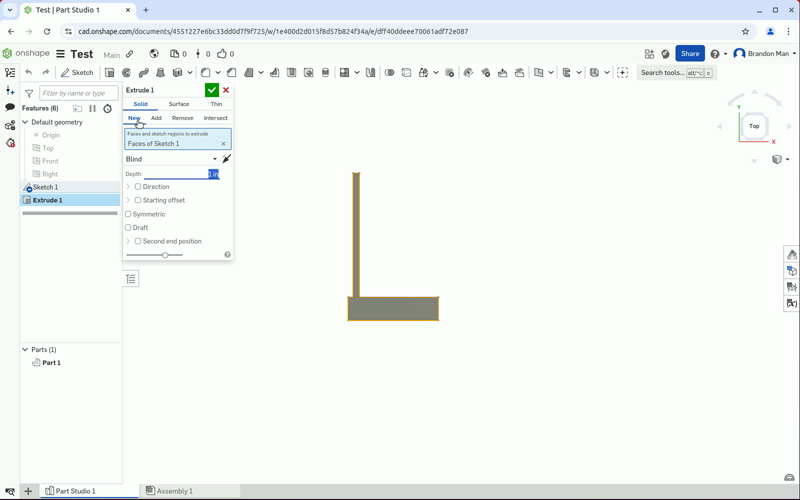
text(1.204)
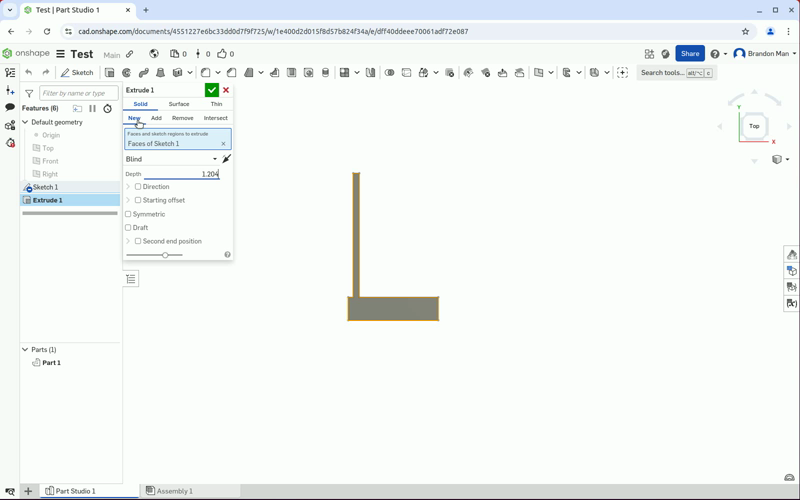
key(enter)
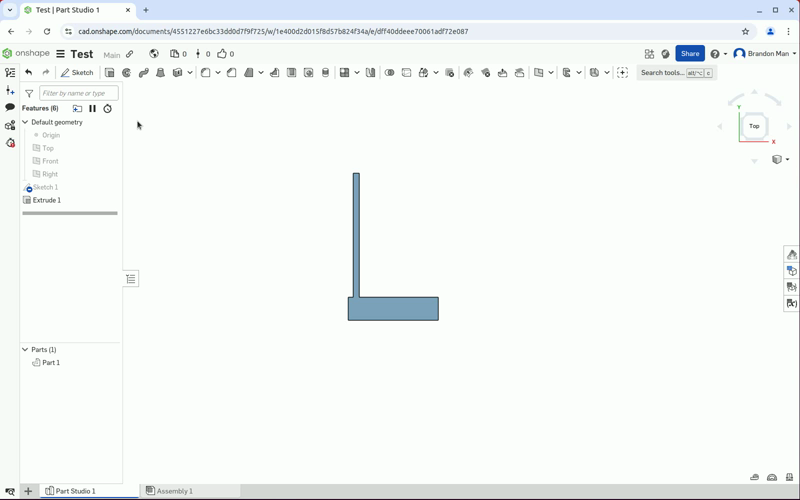
key(shift+h)
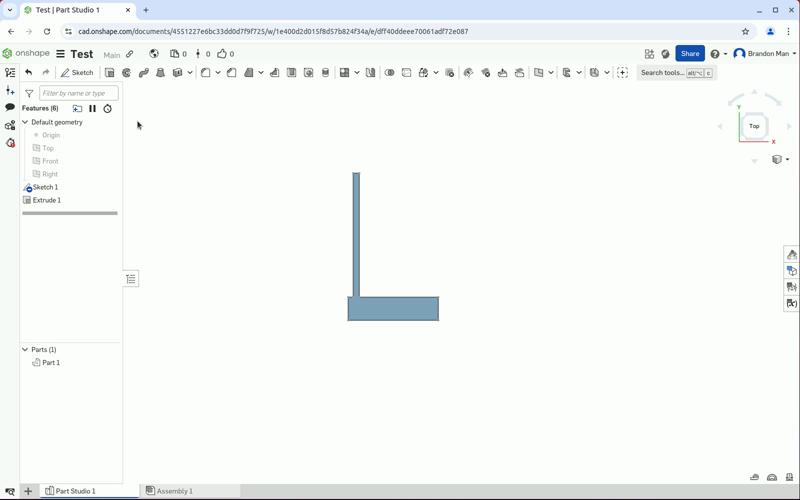
key(shift+h)
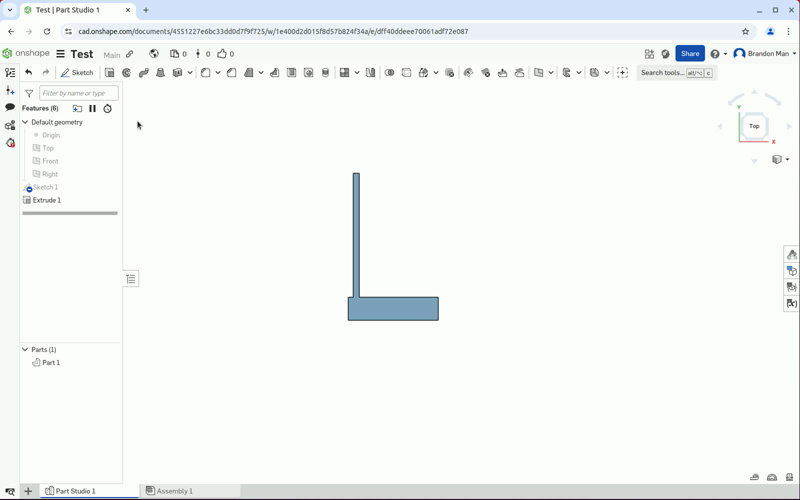
mouse_move(73, 189)
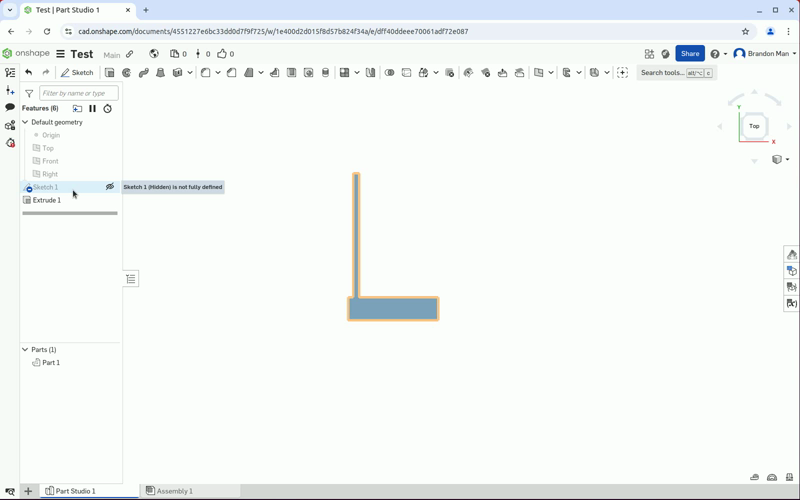
click(73, 189)
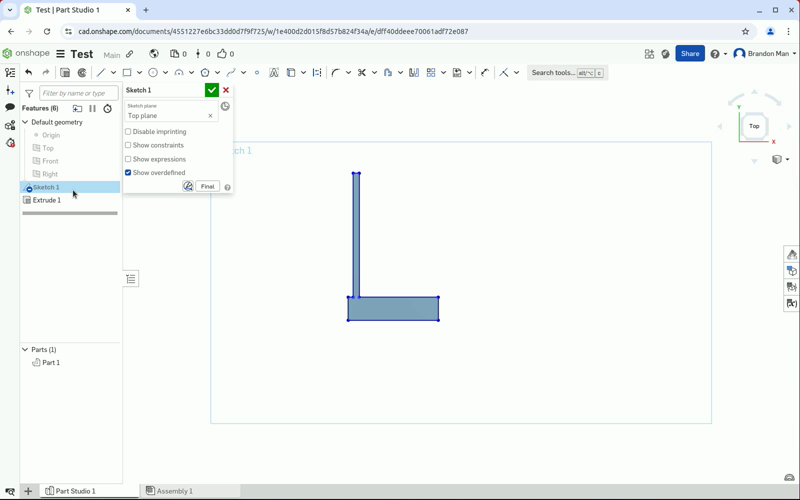
mouse_move(229, 92)
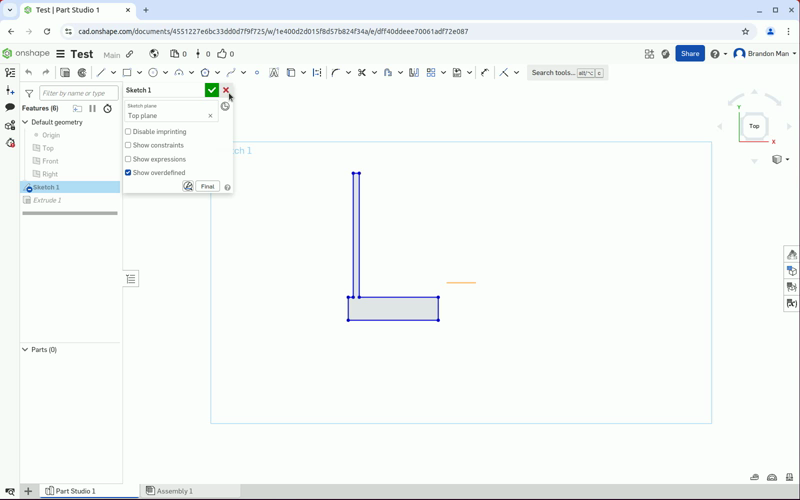
click(229, 92)
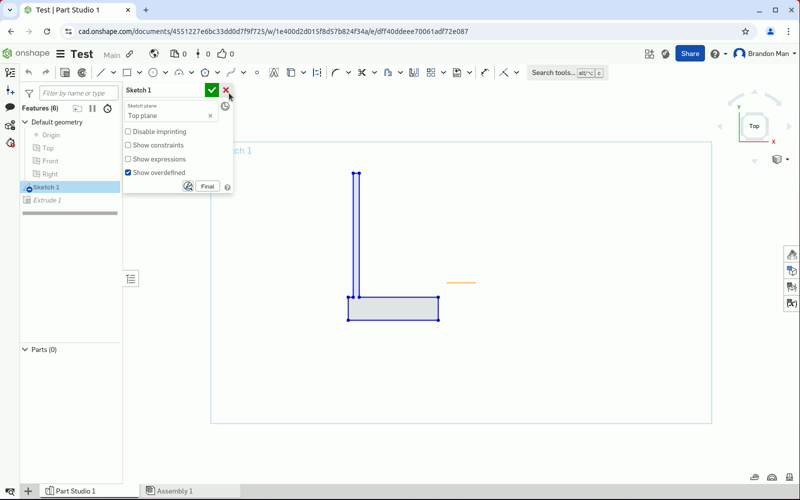
key(shift+s)
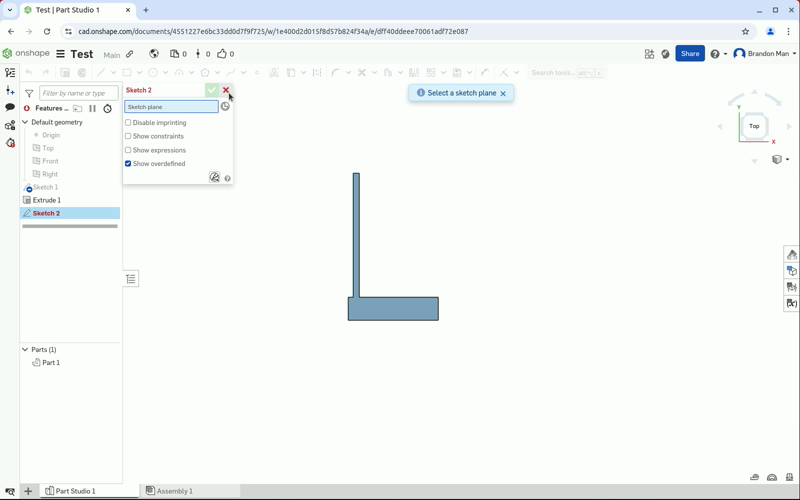
mouse_move(73, 150)
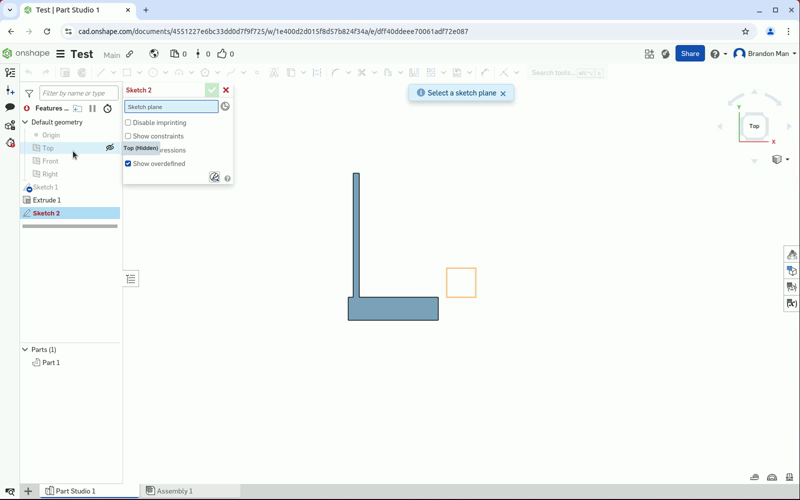
click(73, 150)
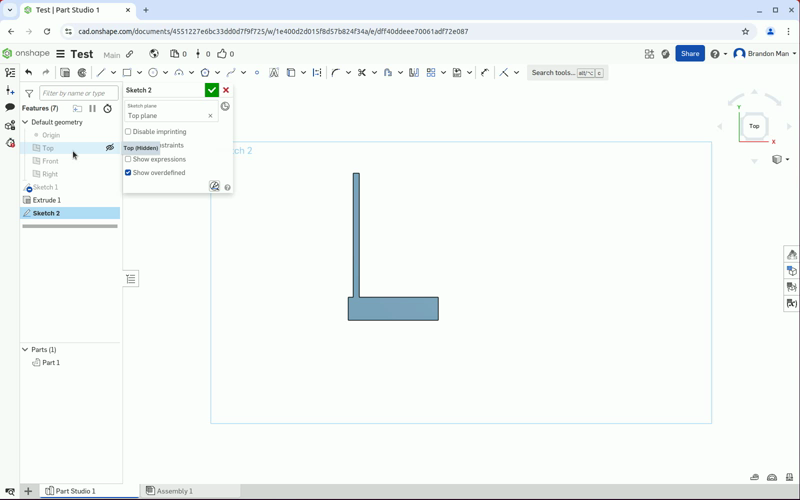
mouse_move(73, 352)
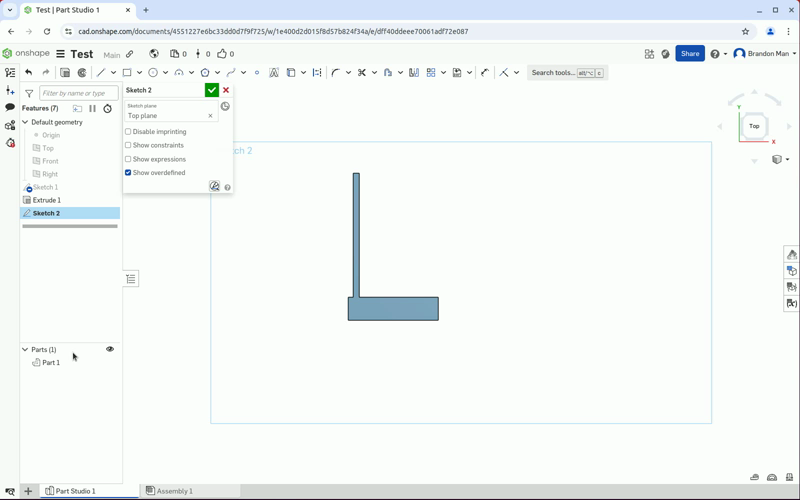
key(y)
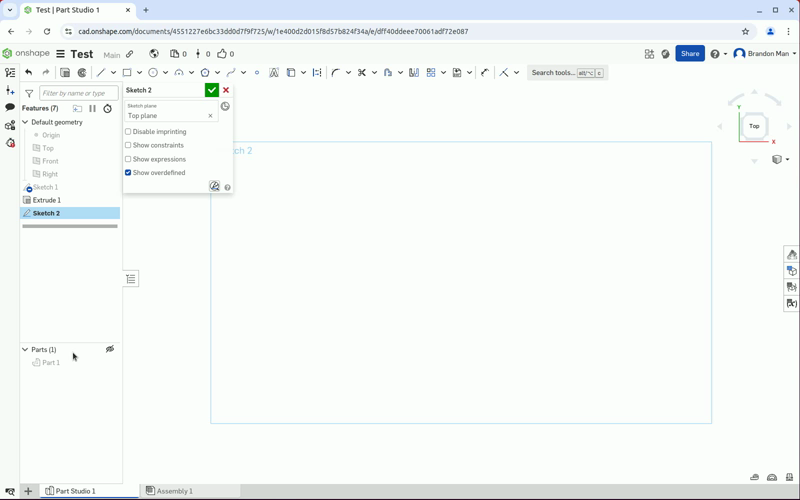
key(l)
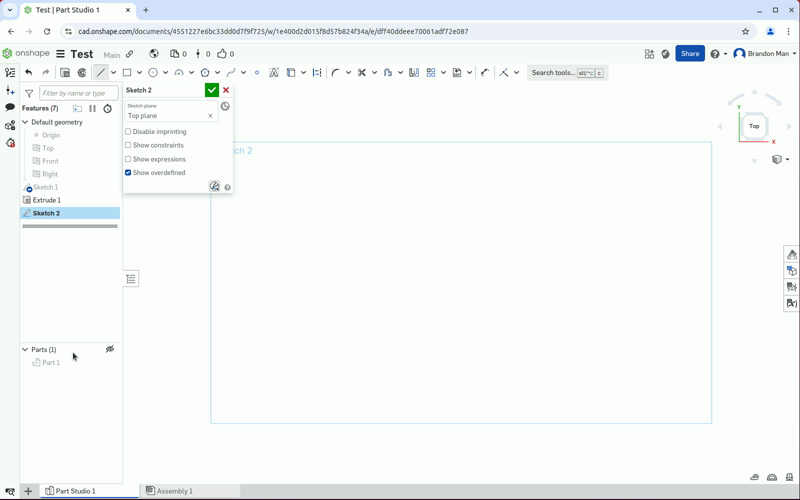
key_down(shift)
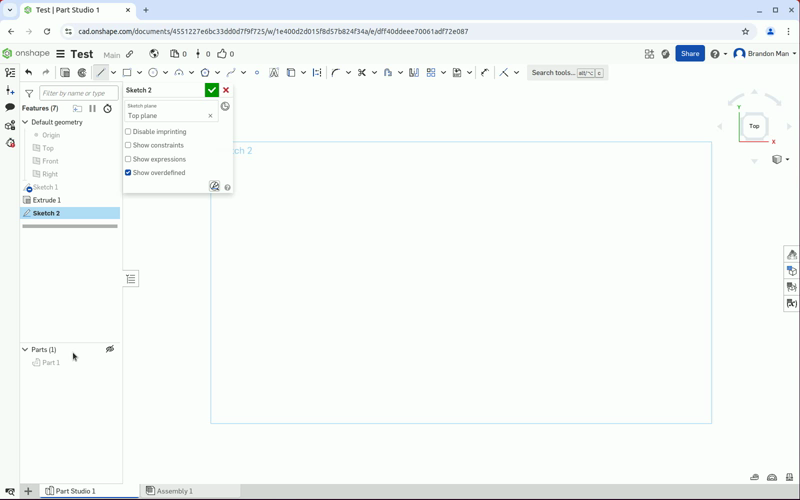
mouse_move(481, 320)
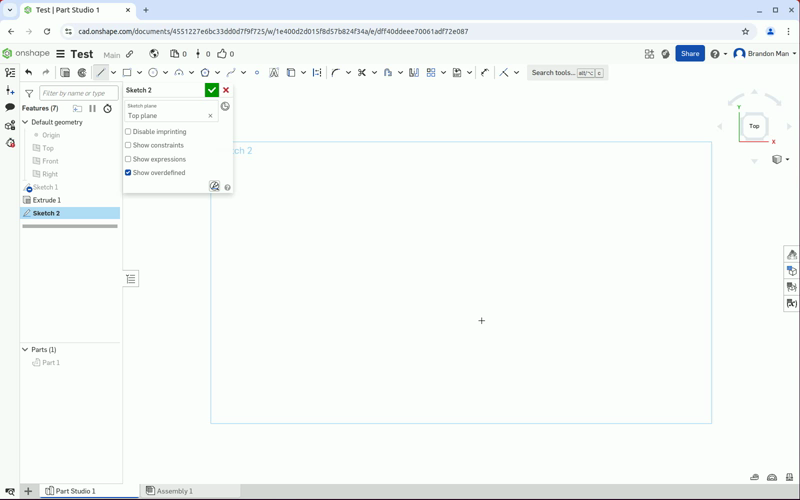
click(481, 320)
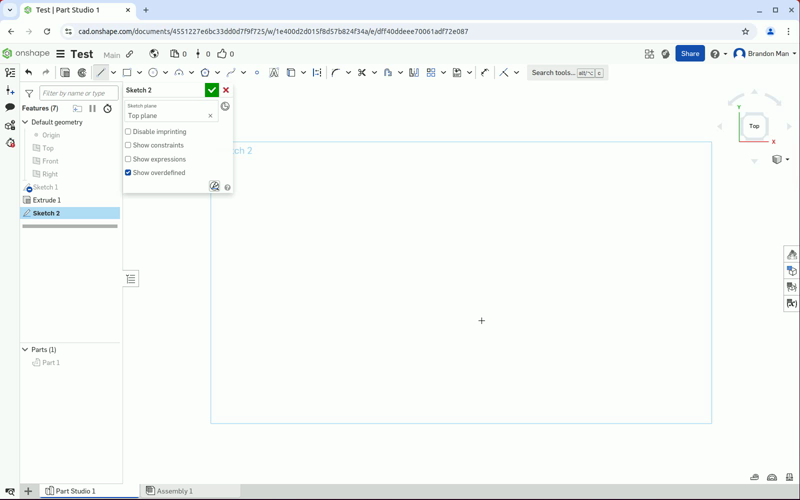
key_up(shift)
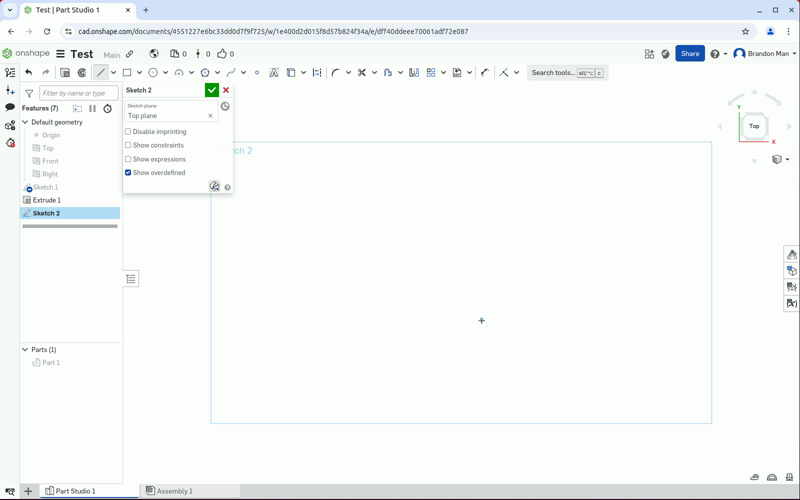
key_down(shift)
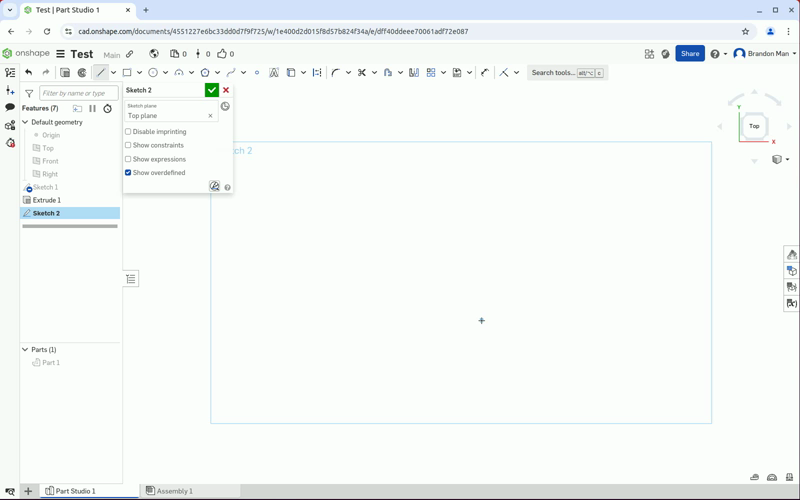
mouse_move(571, 320)
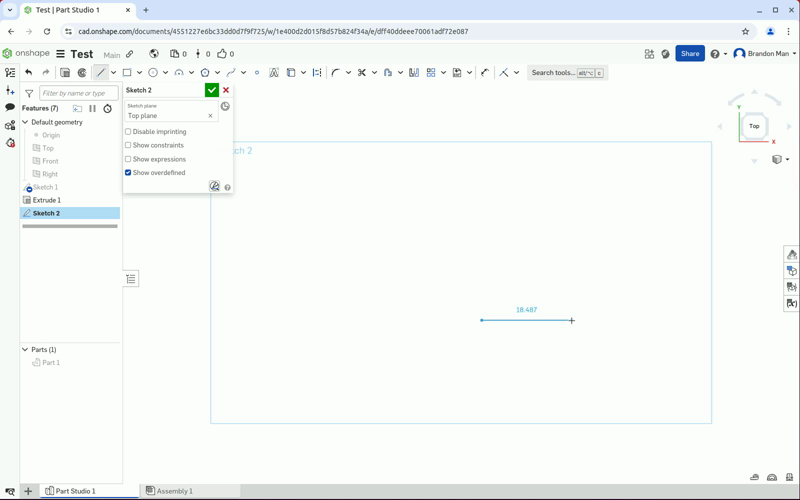
click(571, 320)
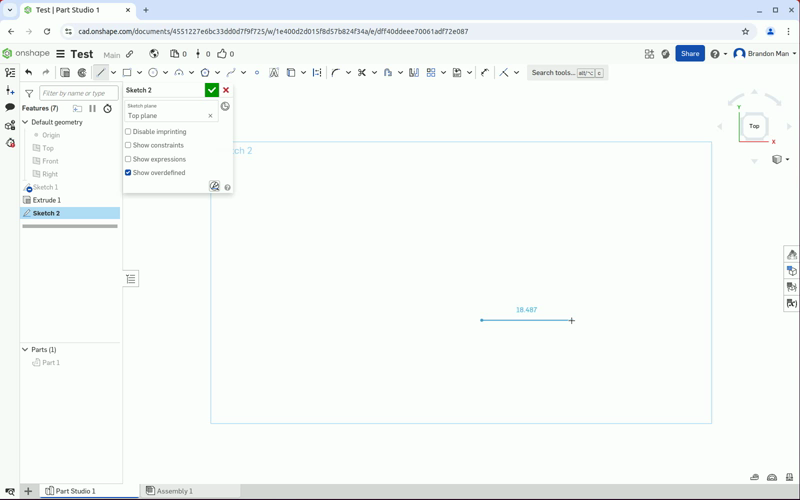
key_up(shift)
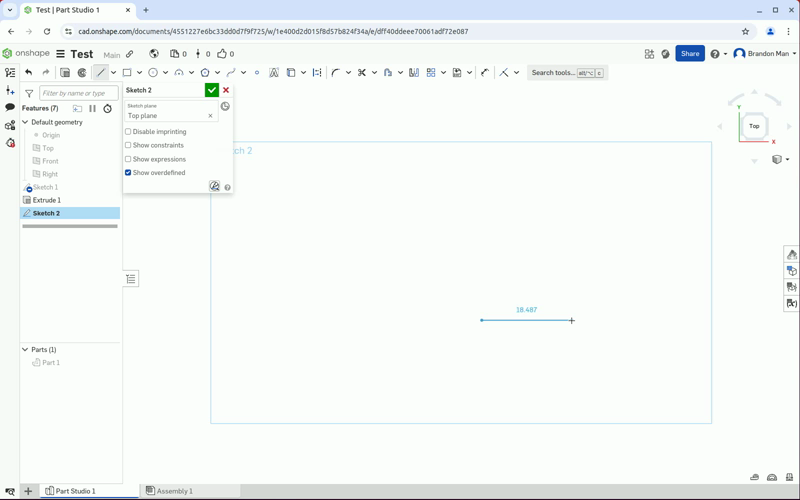
key_down(shift)
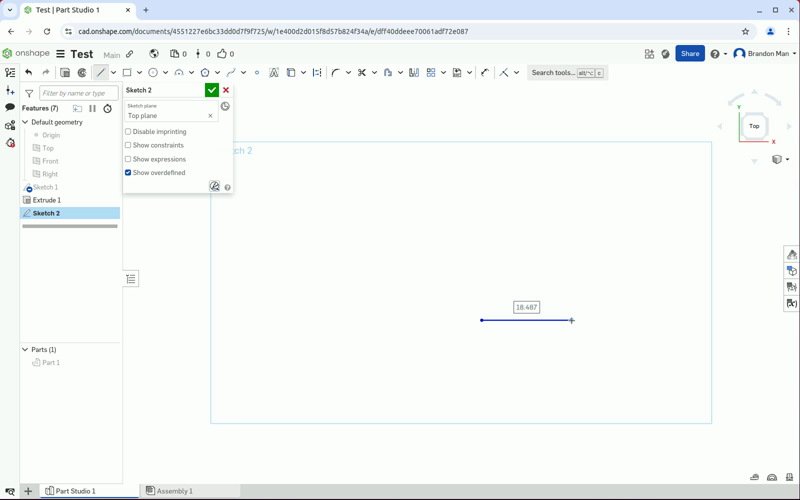
mouse_move(589, 320)
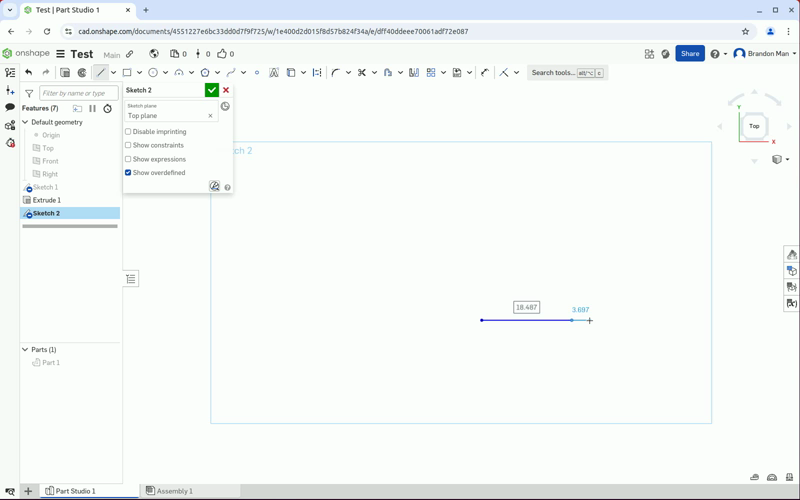
mouse_move(571, 297)
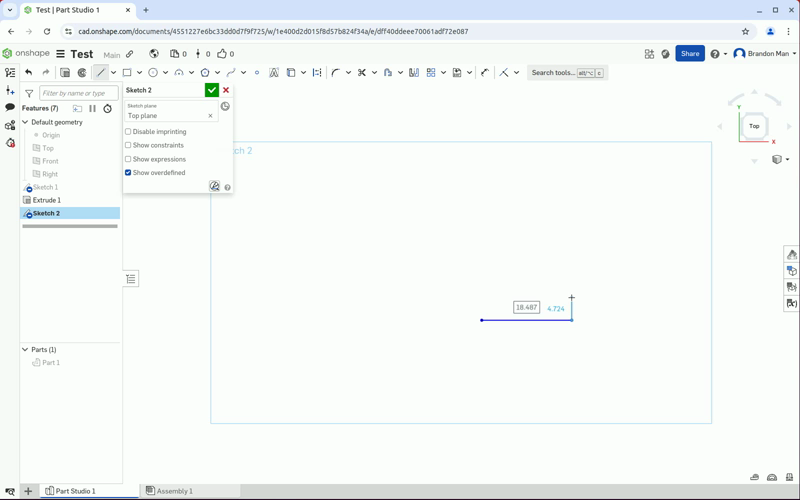
click(571, 297)
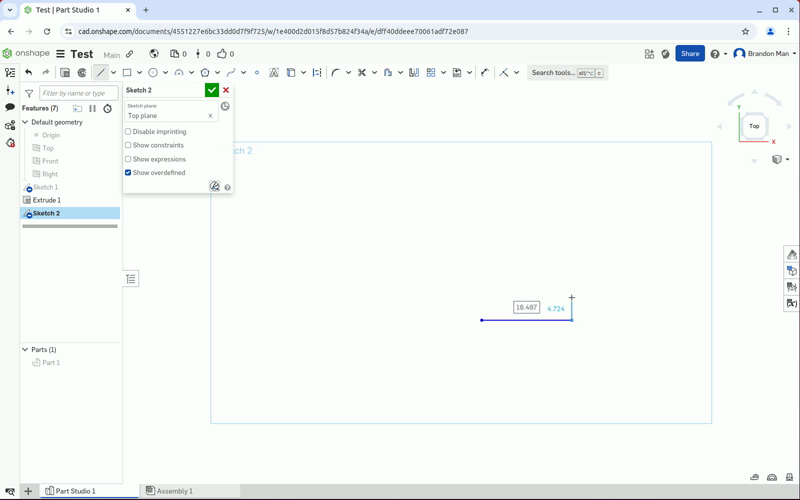
key_up(shift)
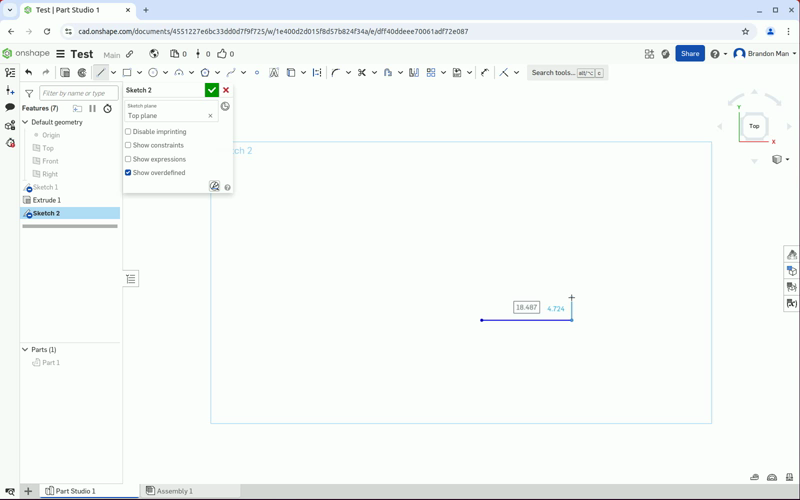
key_down(shift)
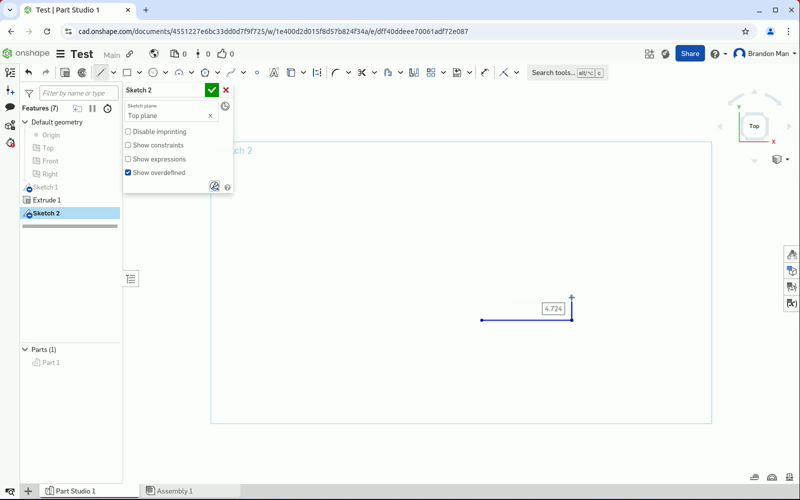
mouse_move(589, 297)
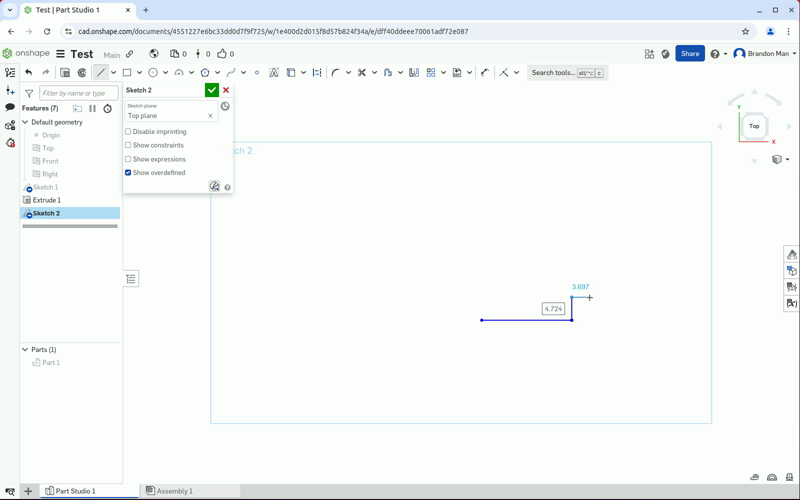
mouse_move(568, 297)
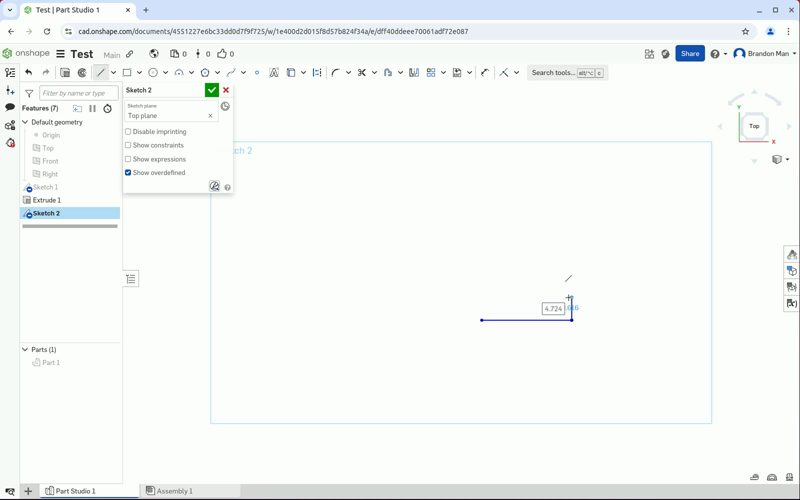
scroll(6)
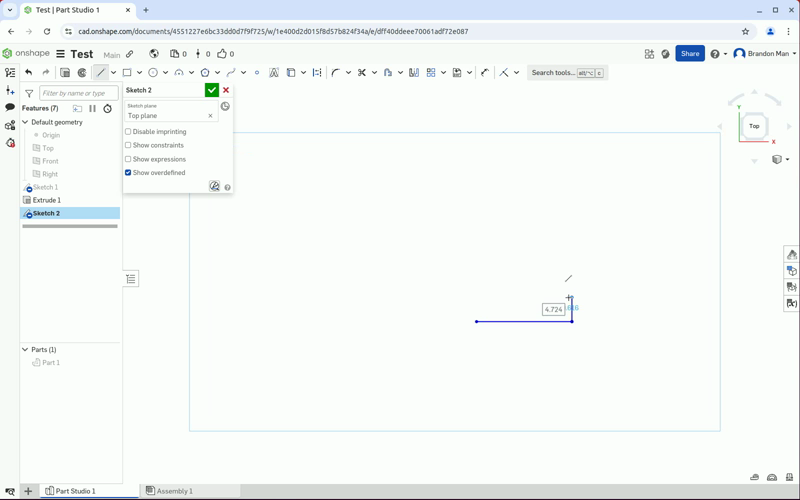
scroll(6)
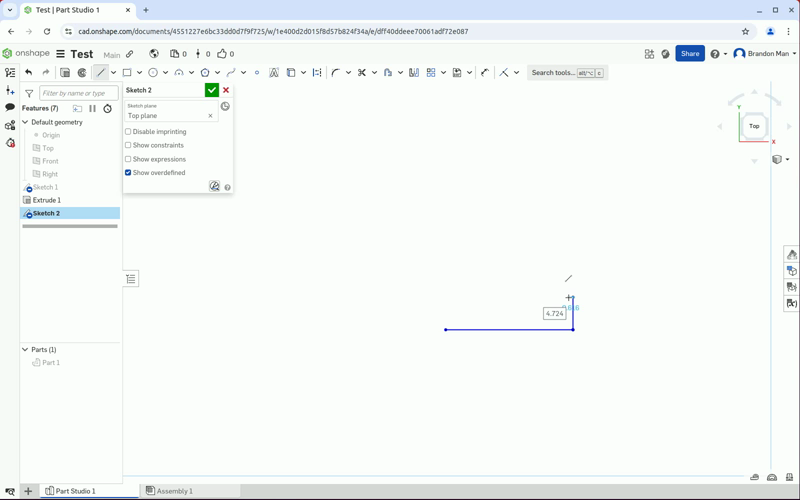
scroll(6)
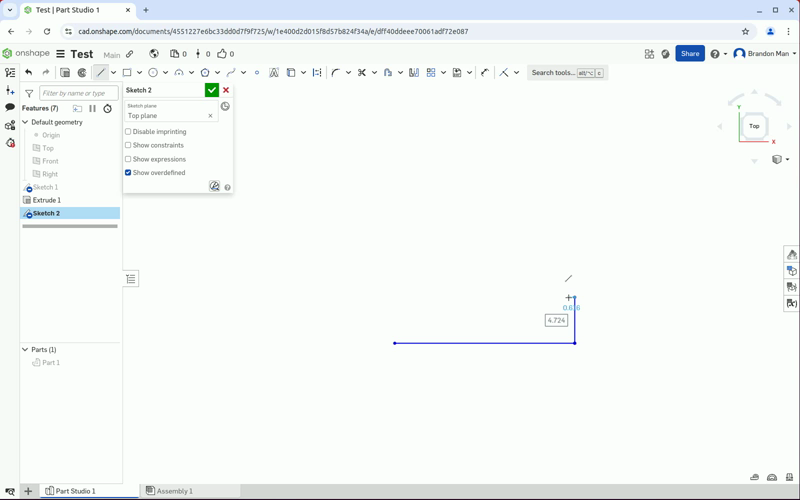
scroll(6)
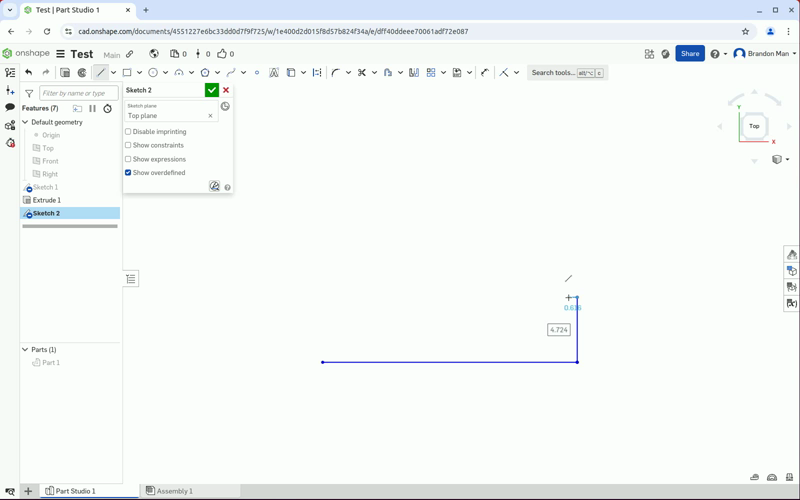
scroll(6)
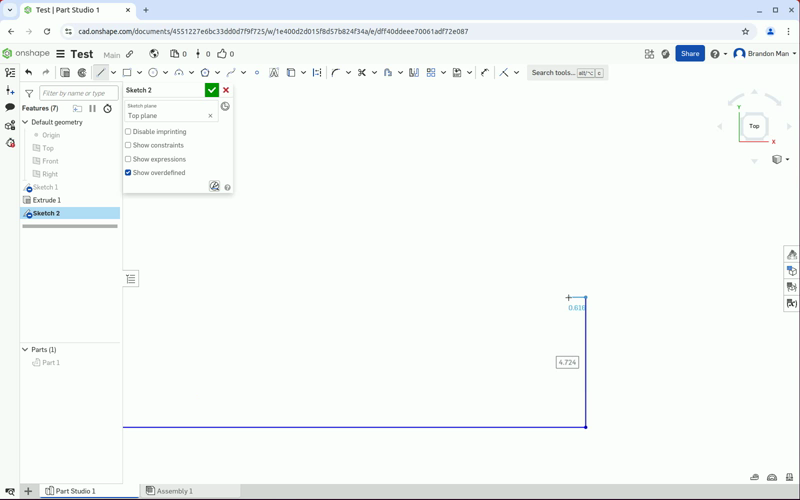
scroll(6)
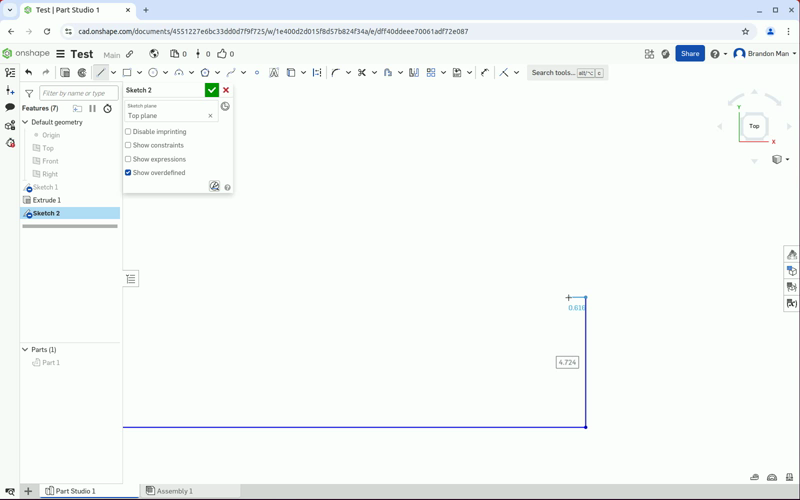
scroll(6)
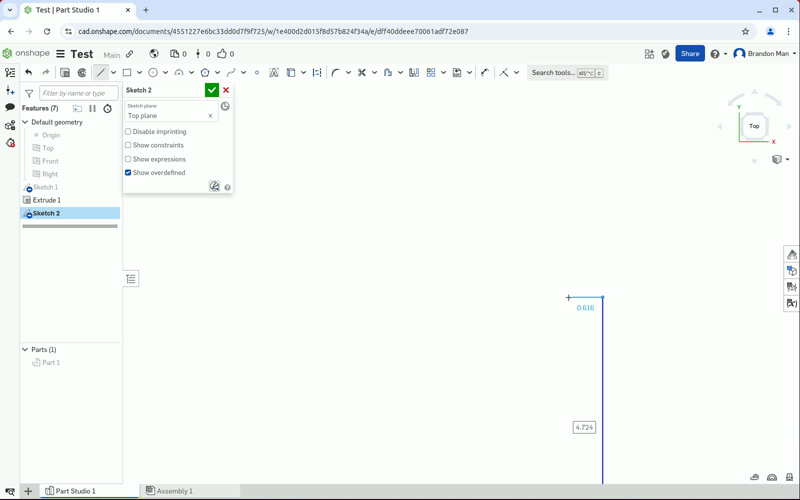
click(568, 297)
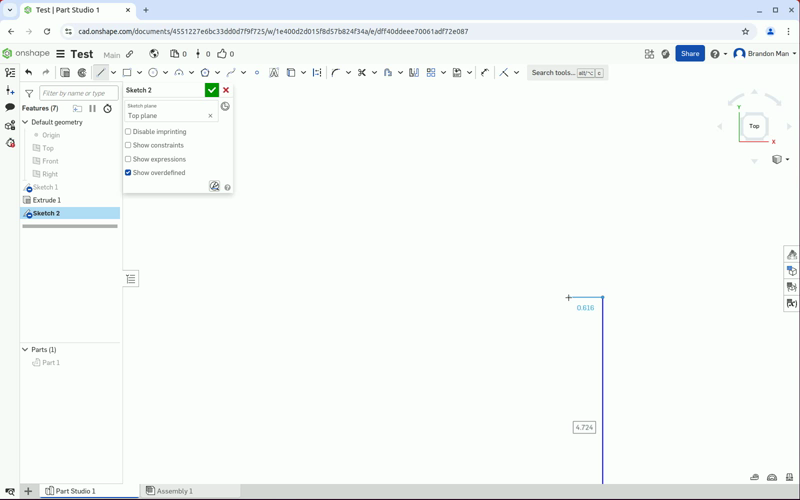
scroll(-6)
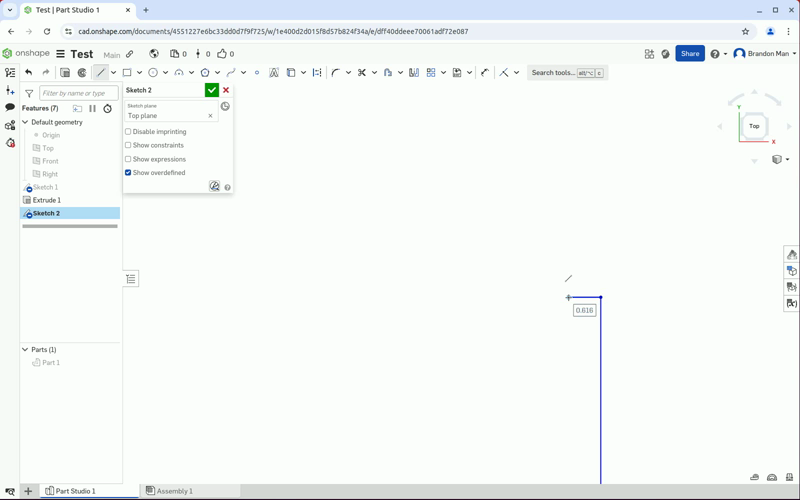
scroll(-6)
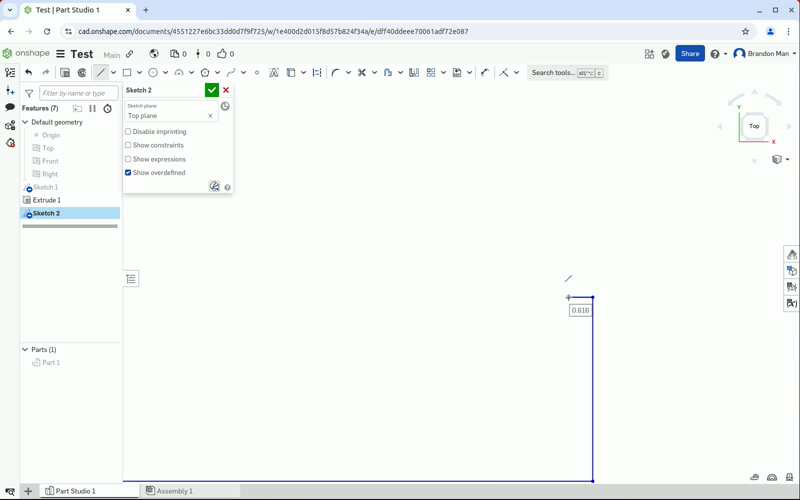
scroll(-6)
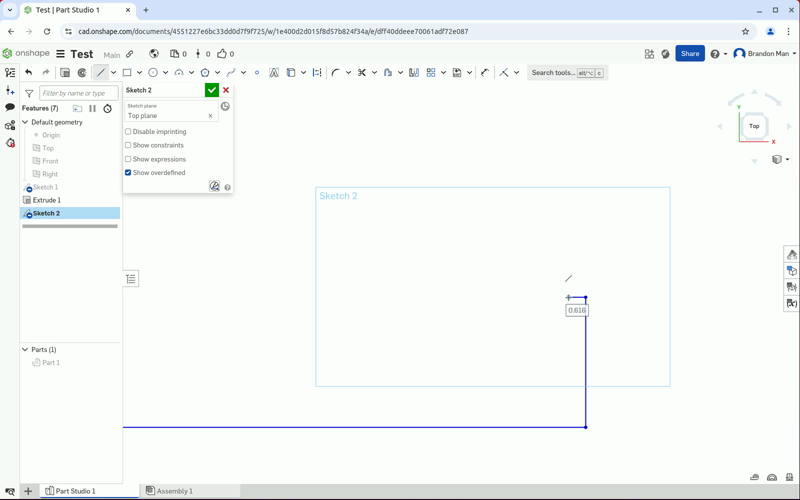
scroll(-6)
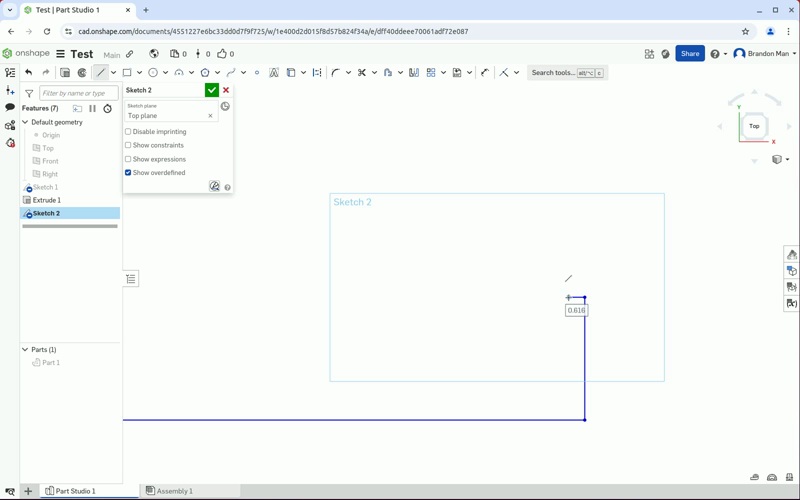
scroll(-6)
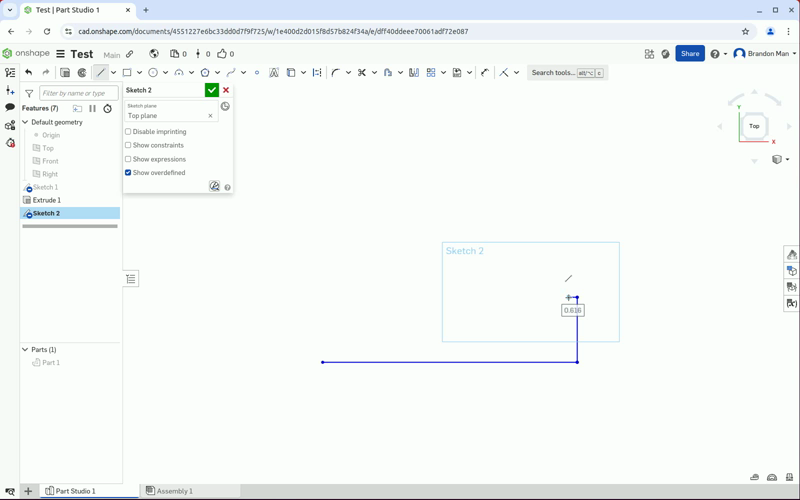
scroll(-6)
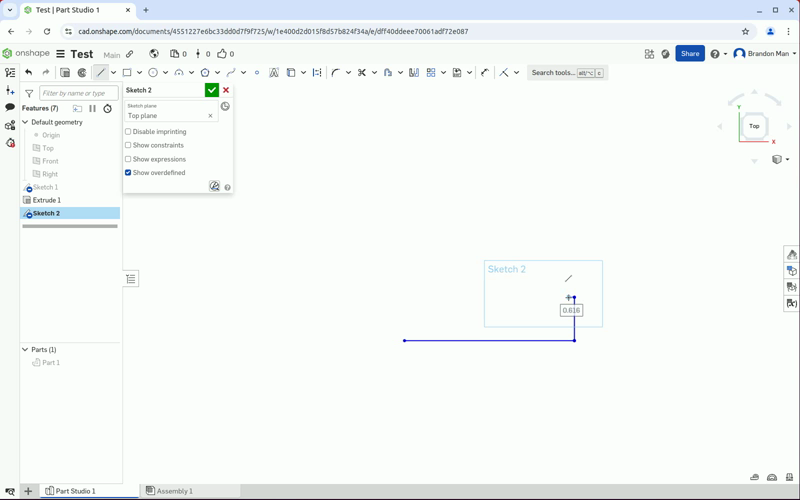
scroll(-6)
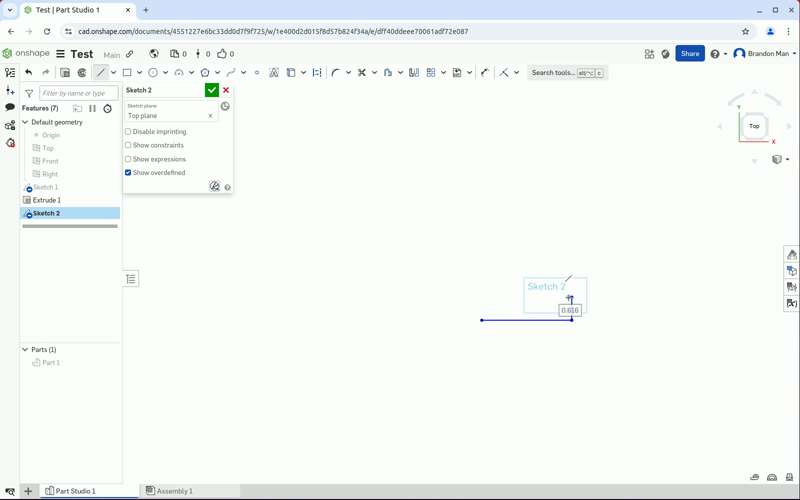
key_up(shift)
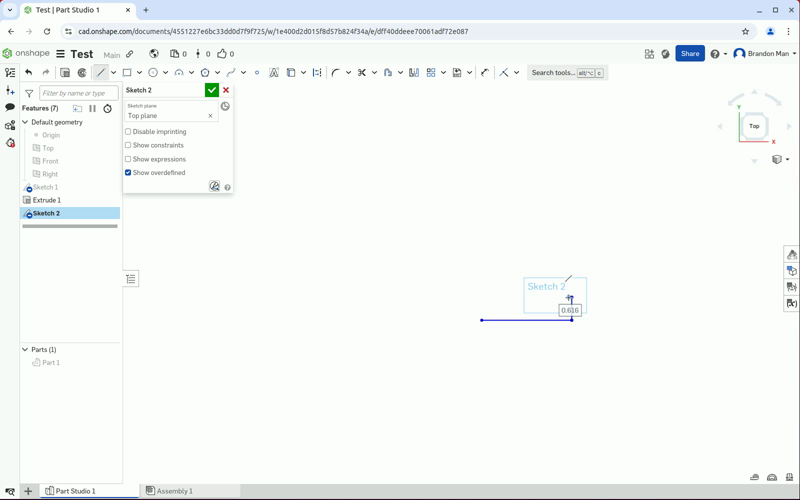
key_down(shift)
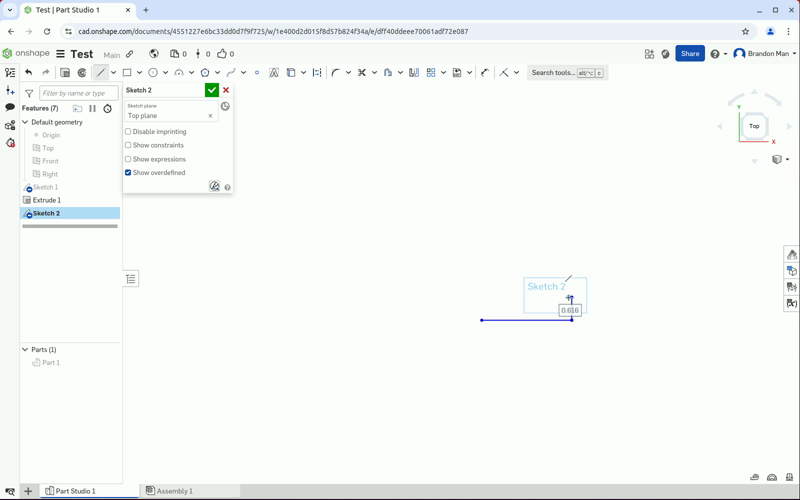
mouse_move(568, 173)
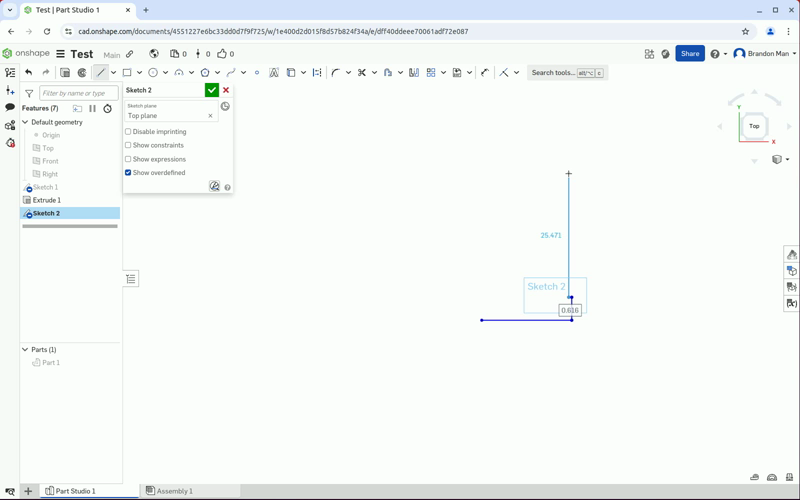
click(568, 173)
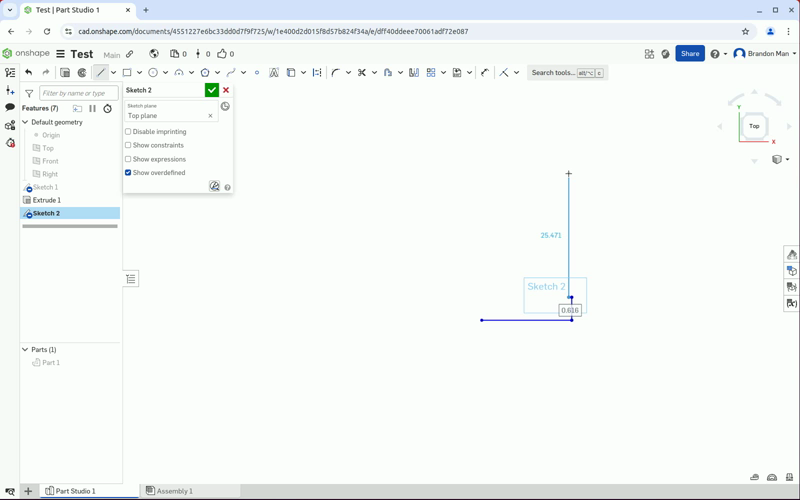
key_up(shift)
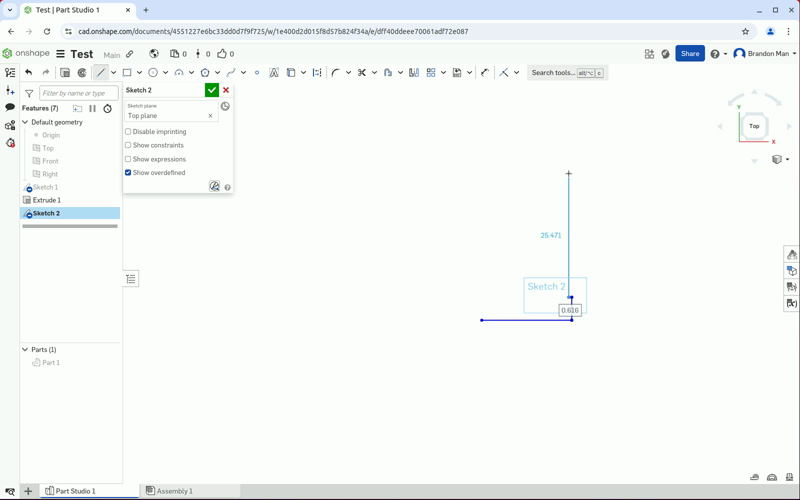
key_down(shift)
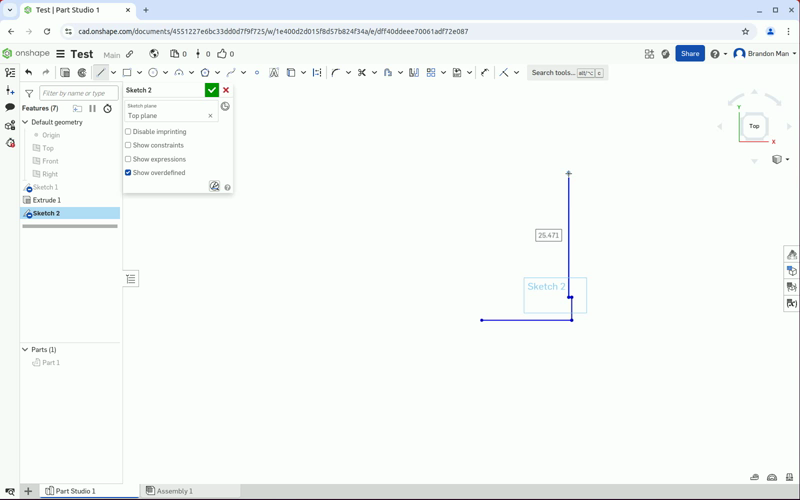
mouse_move(589, 173)
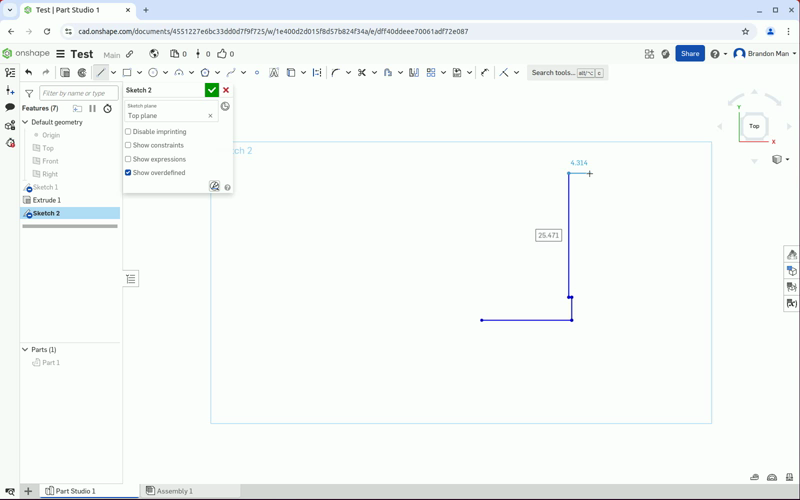
mouse_move(562, 173)
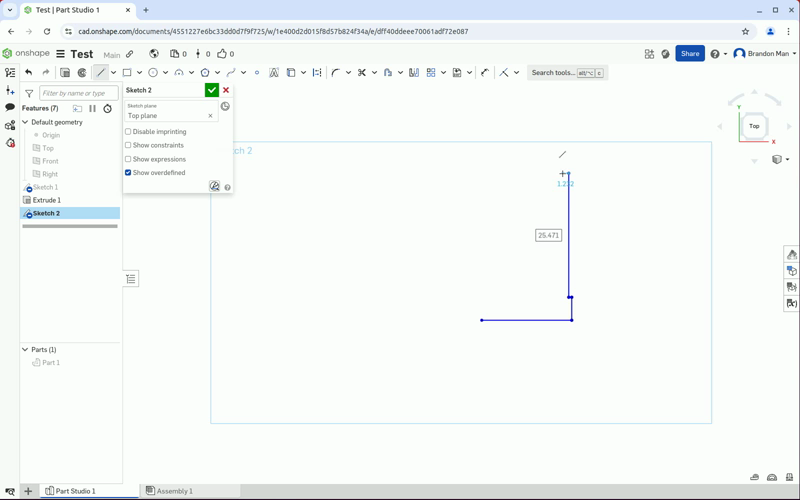
scroll(6)
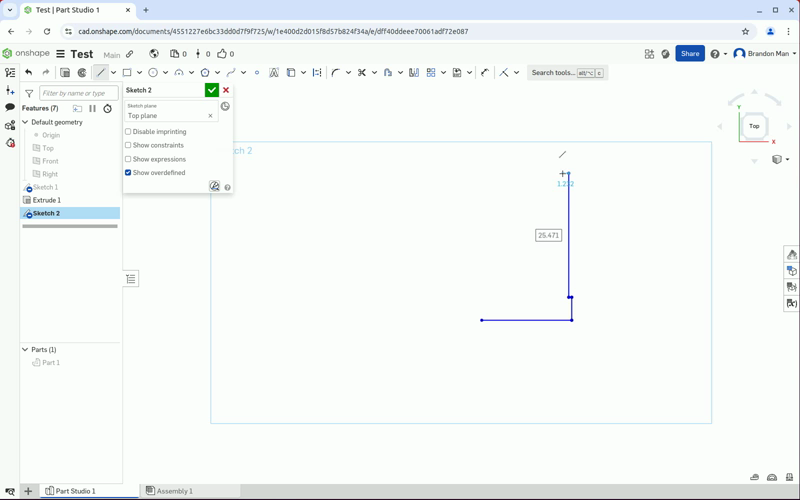
scroll(6)
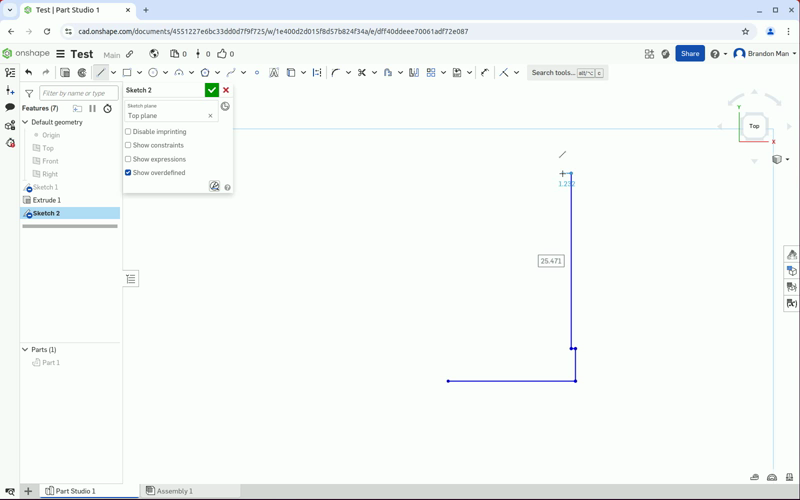
scroll(6)
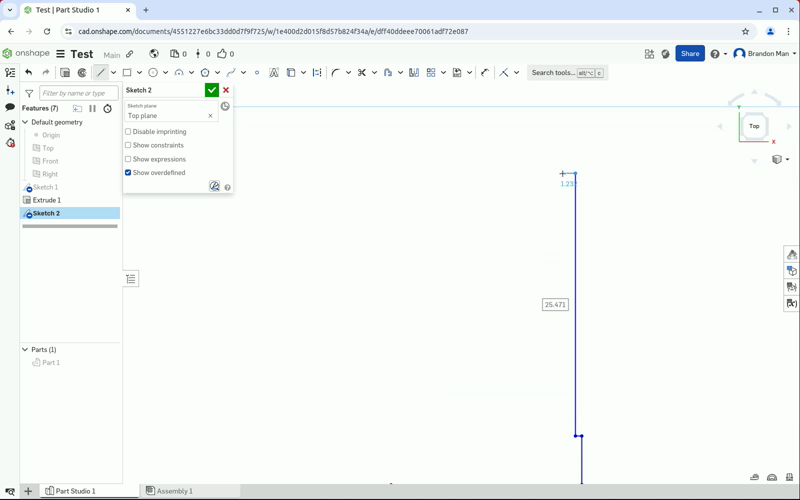
scroll(6)
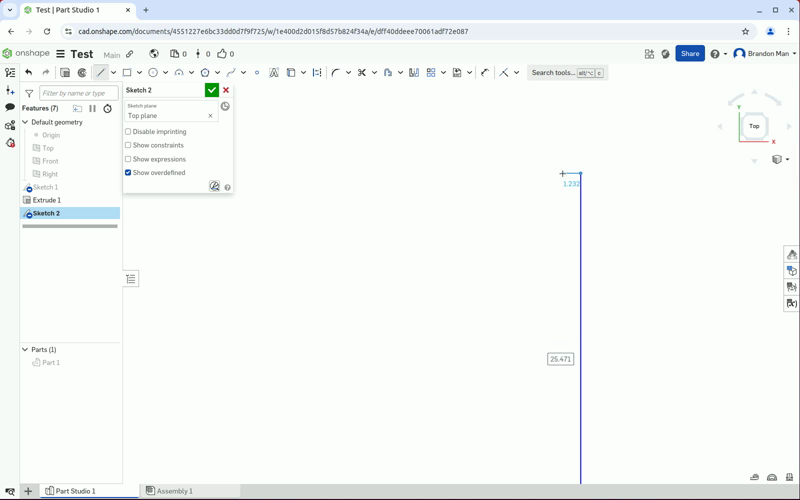
scroll(6)
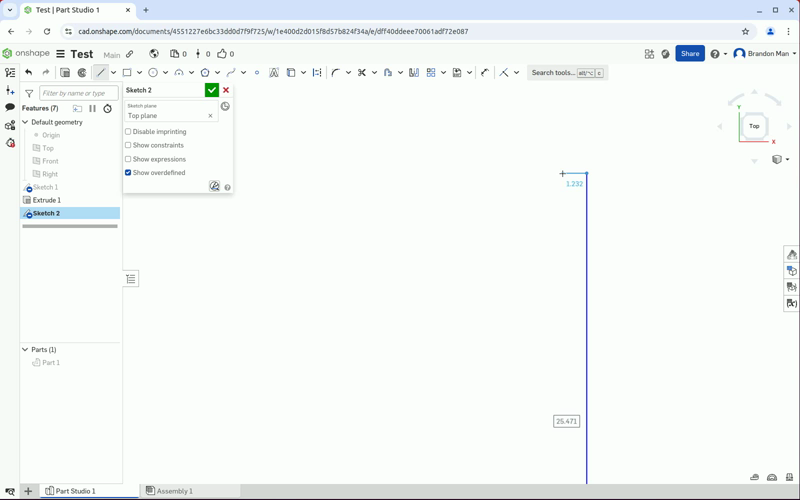
scroll(6)
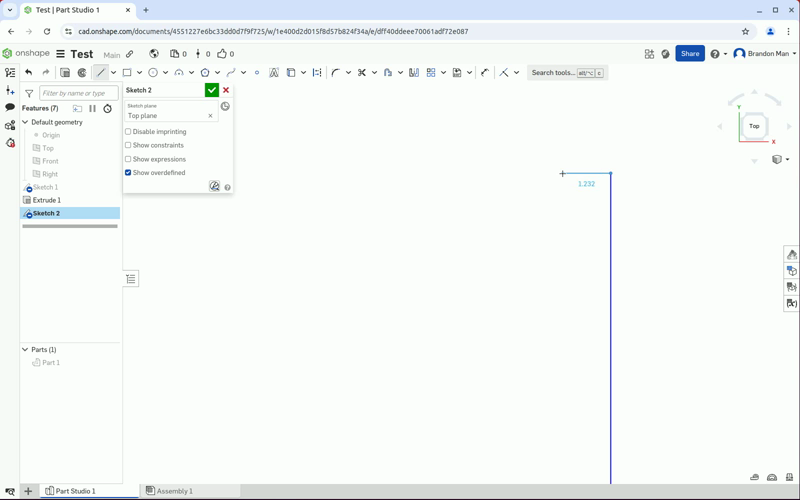
scroll(6)
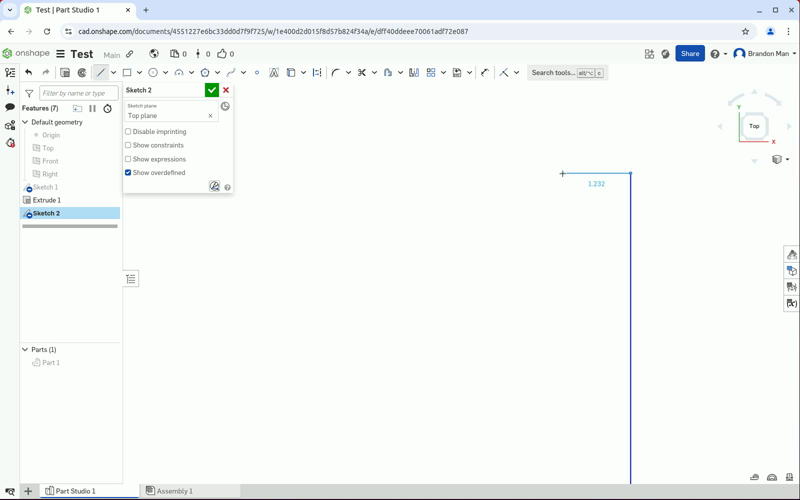
click(562, 173)
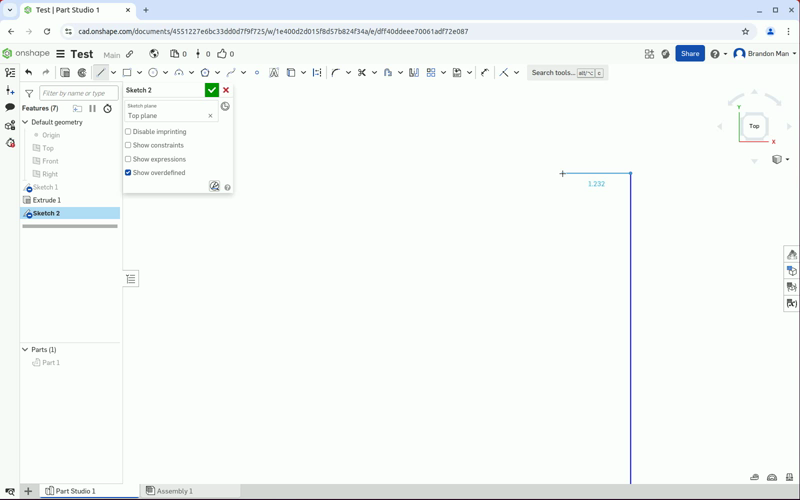
scroll(-6)
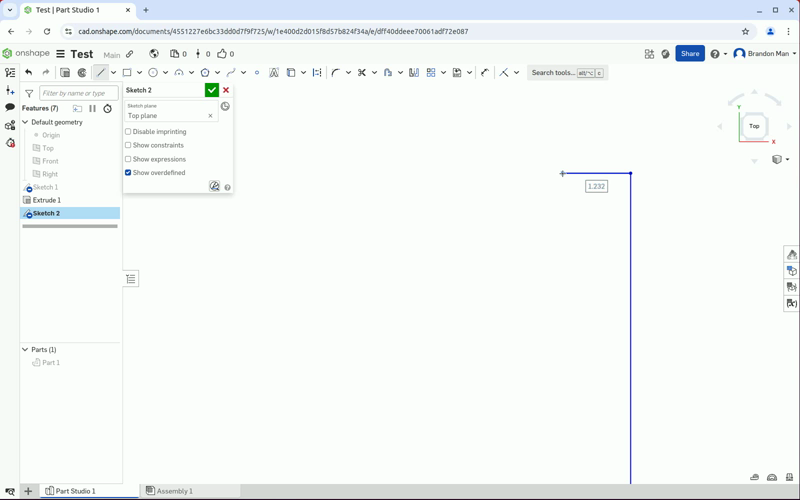
scroll(-6)
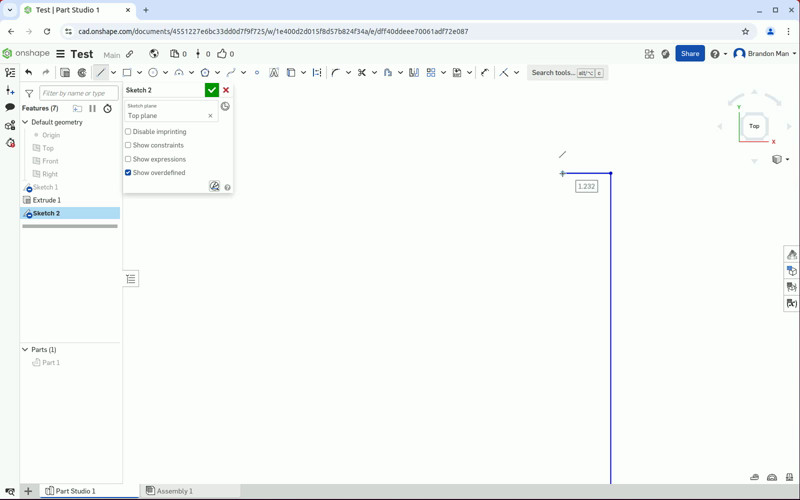
scroll(-6)
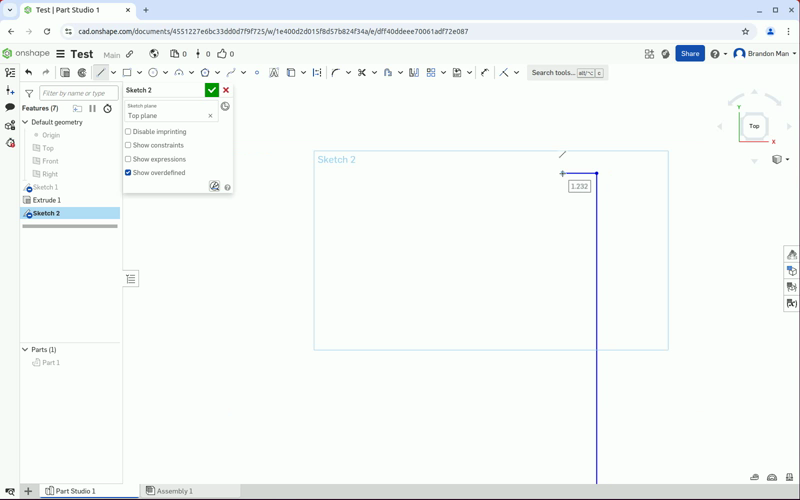
scroll(-6)
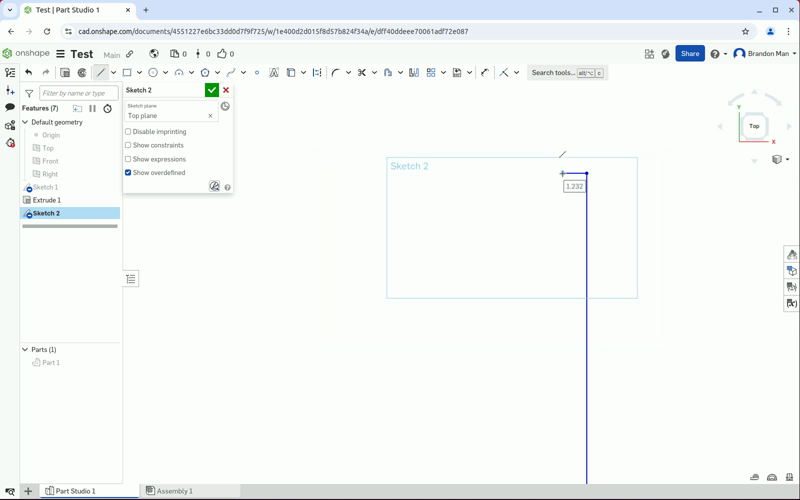
scroll(-6)
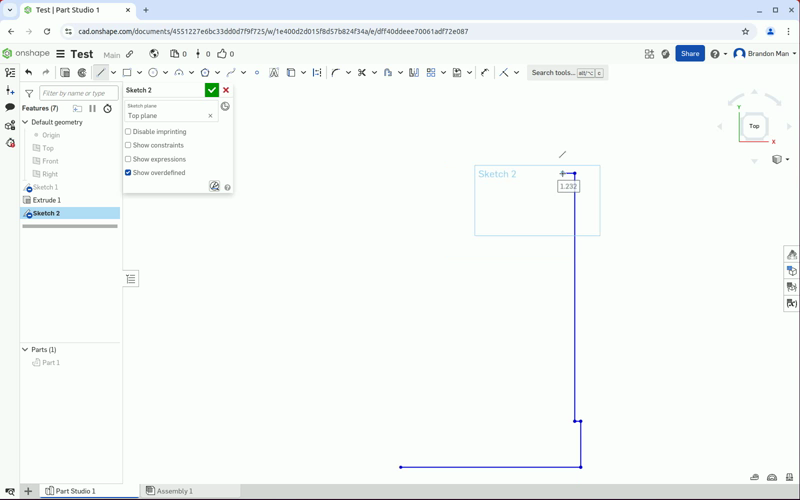
scroll(-6)
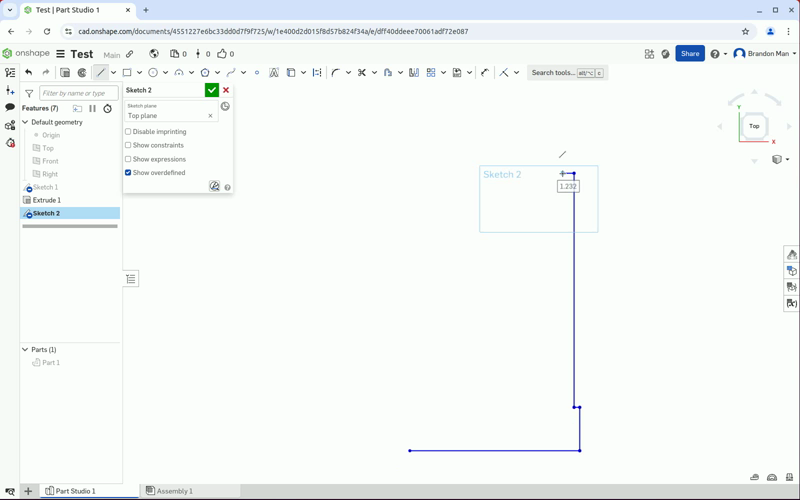
scroll(-6)
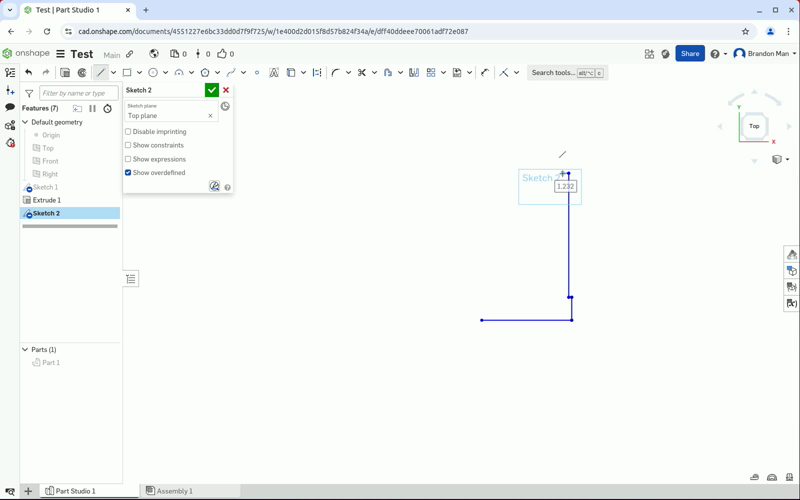
key_up(shift)
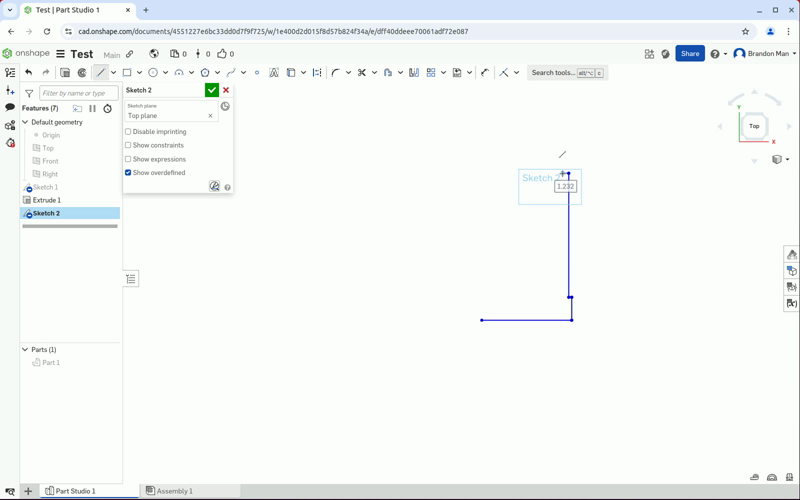
key_down(shift)
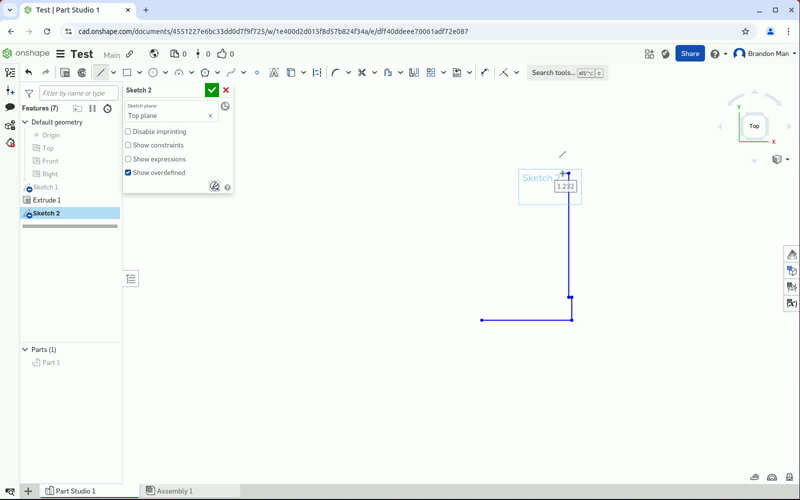
mouse_move(562, 297)
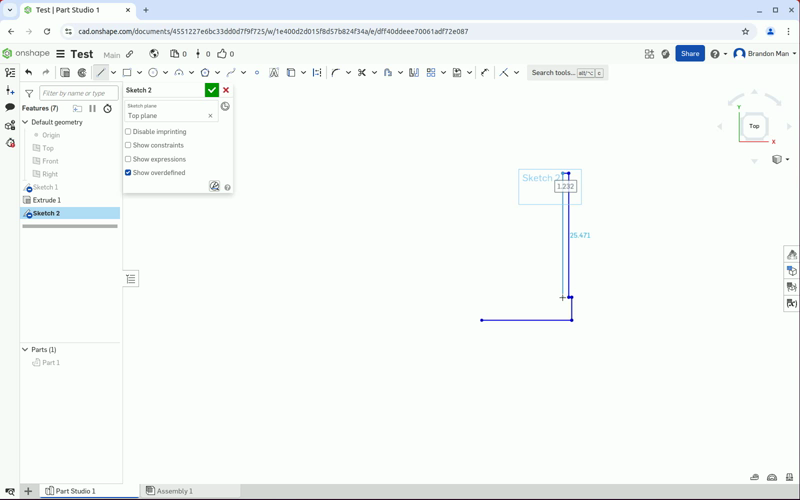
click(562, 297)
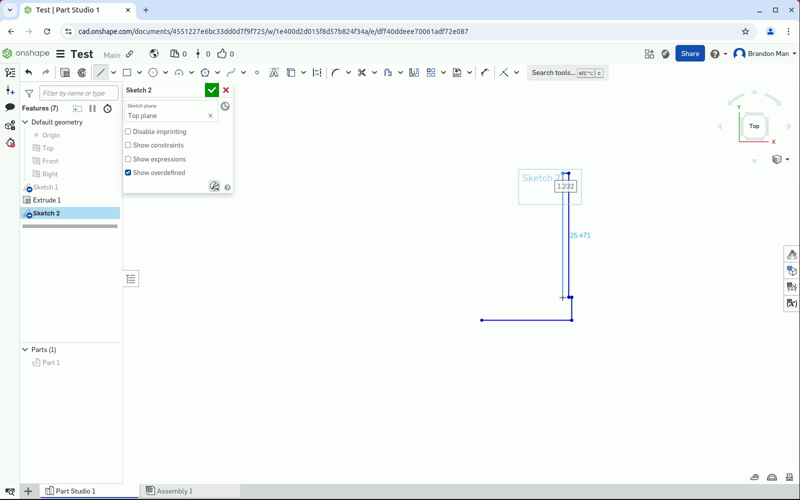
key_up(shift)
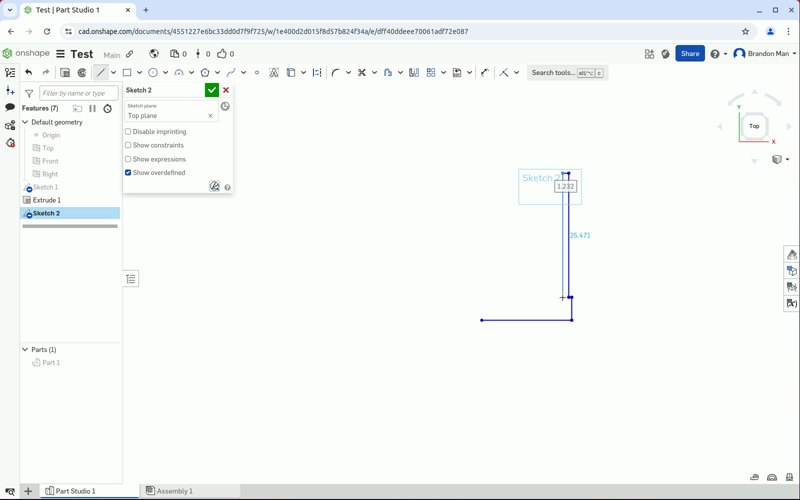
key_down(shift)
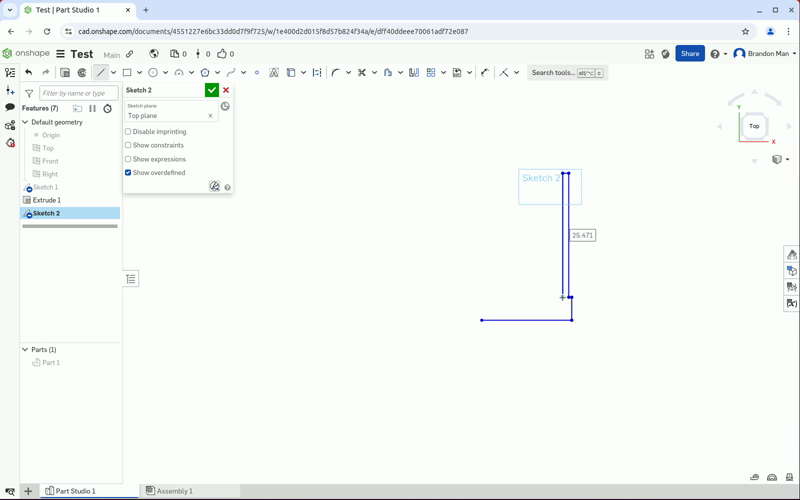
mouse_move(481, 297)
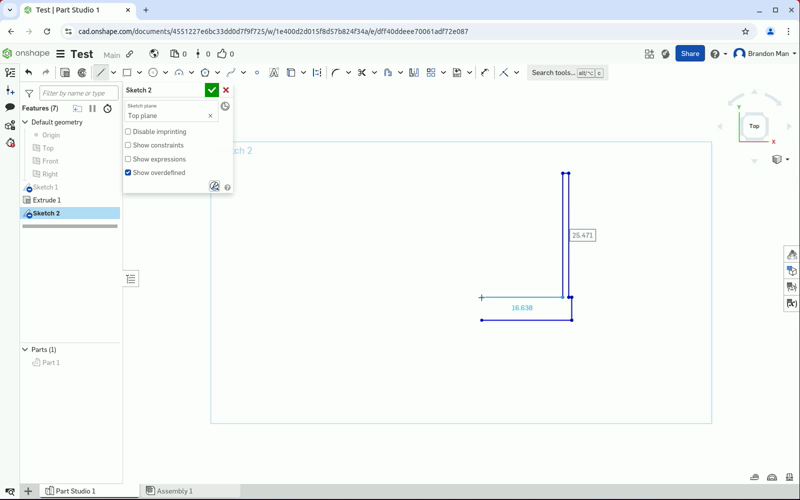
click(481, 297)
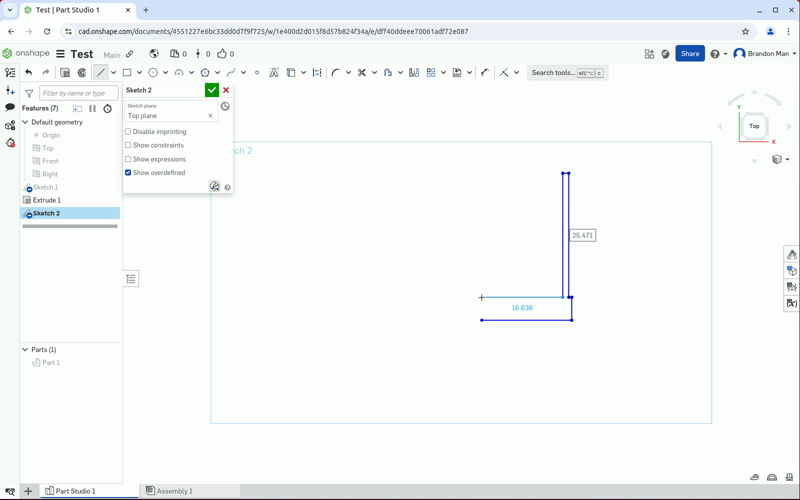
key_up(shift)
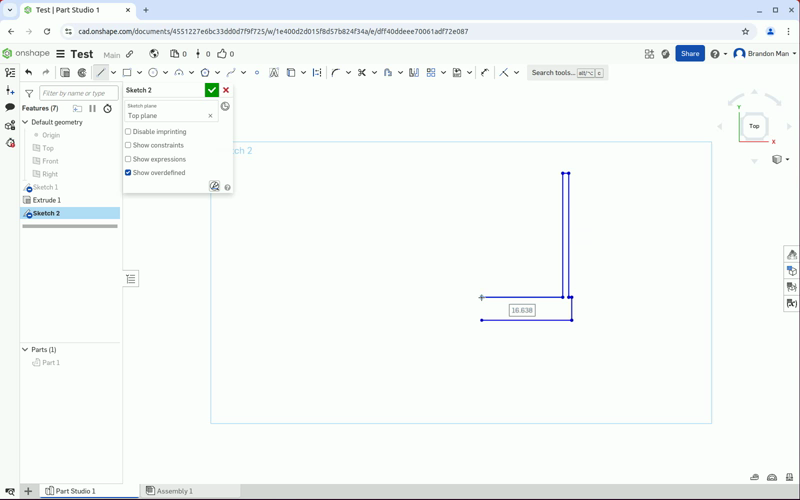
mouse_move(511, 297)
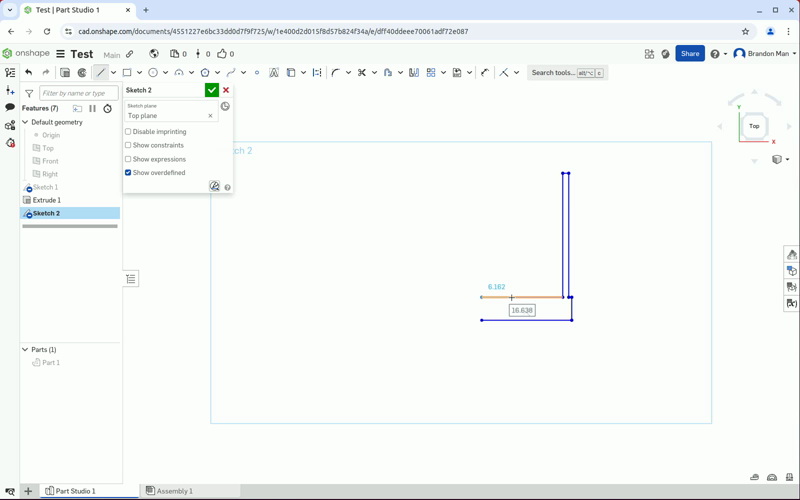
key_down(shift)
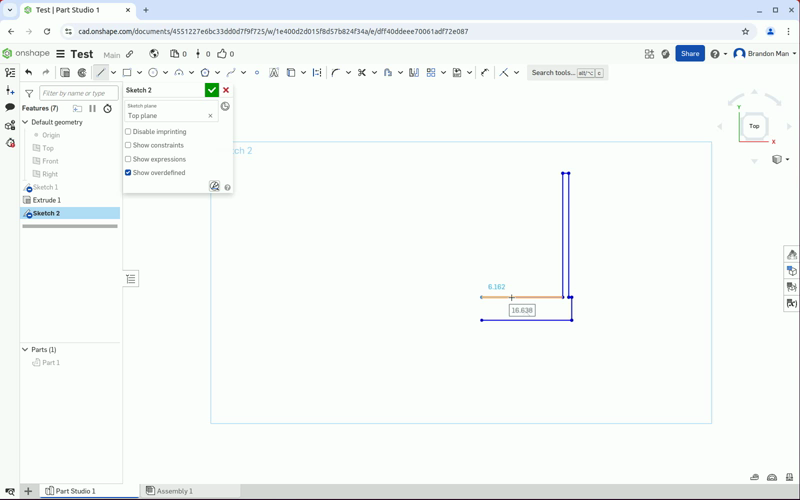
mouse_move(481, 320)
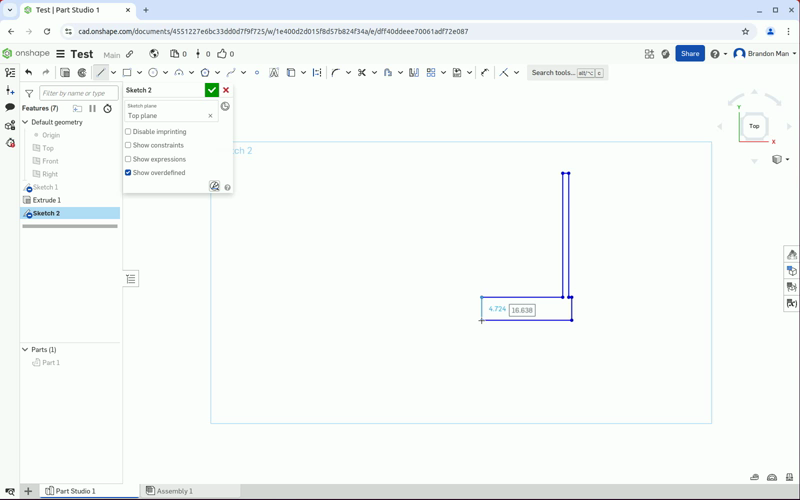
key_up(shift)
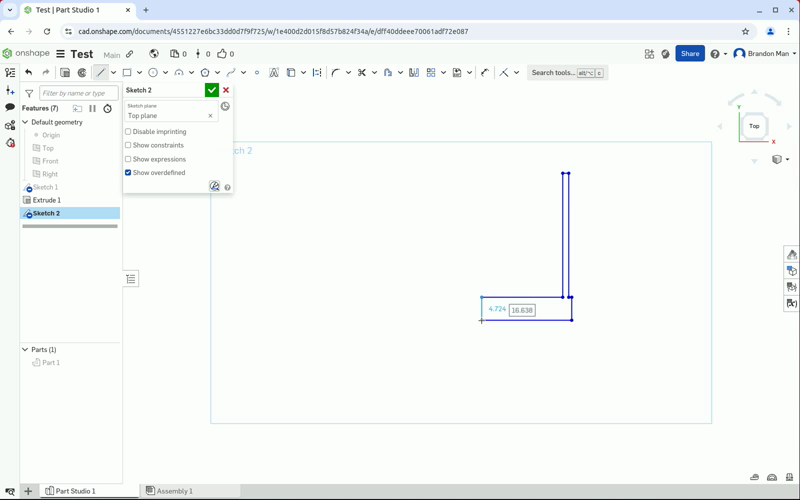
click(481, 320)
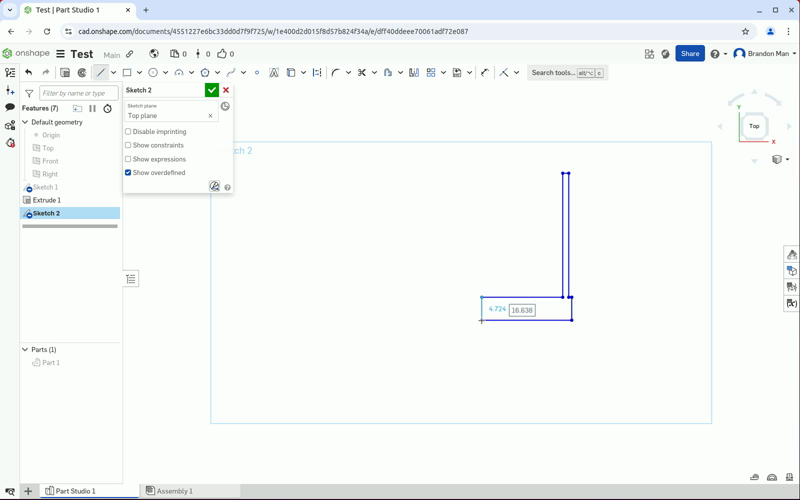
key(esc)
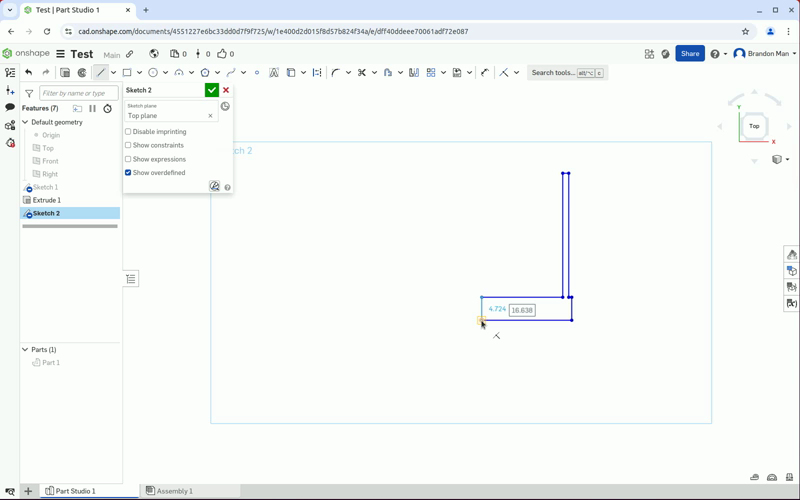
mouse_move(494, 307)
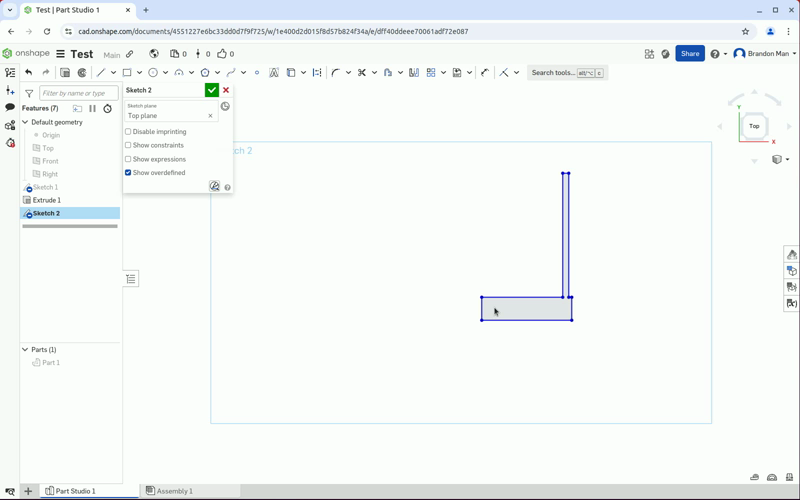
click(494, 307)
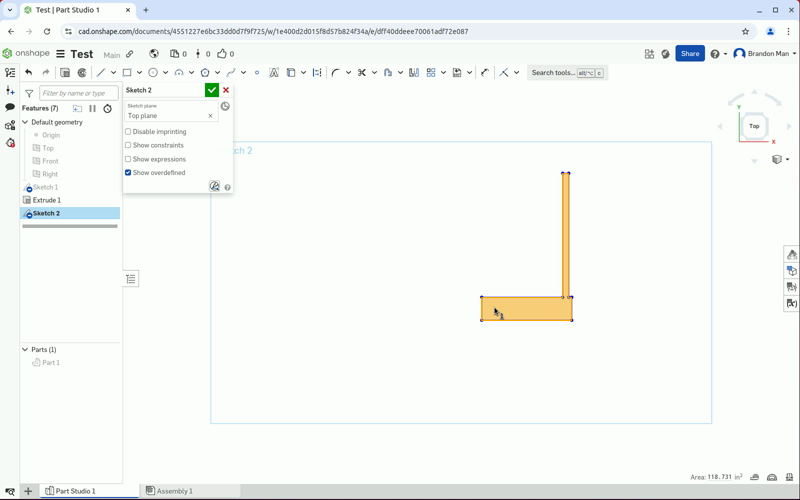
mouse_move(73, 352)
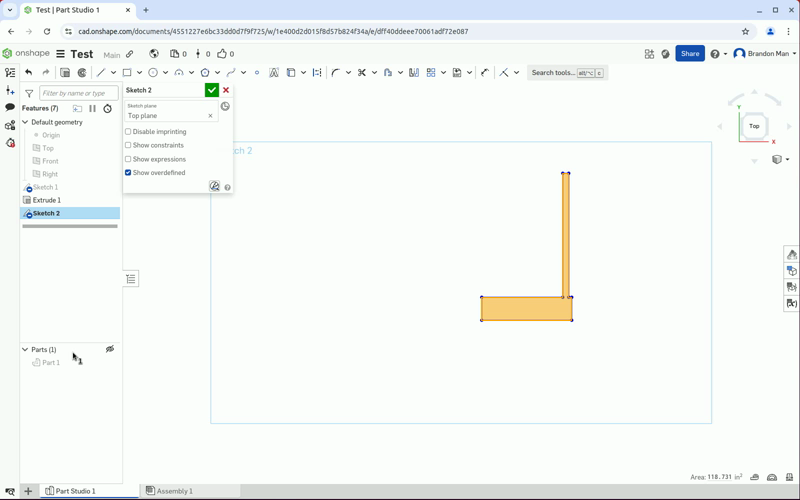
key(shift+y)
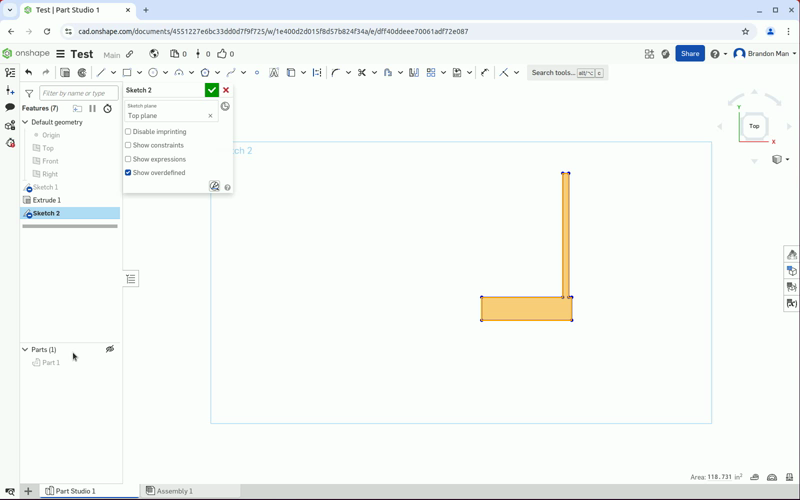
key(shift+e)
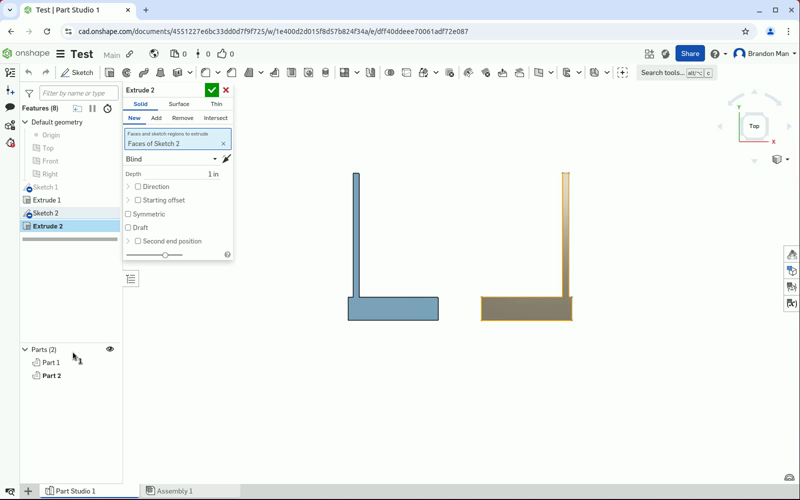
mouse_move(143, 106)
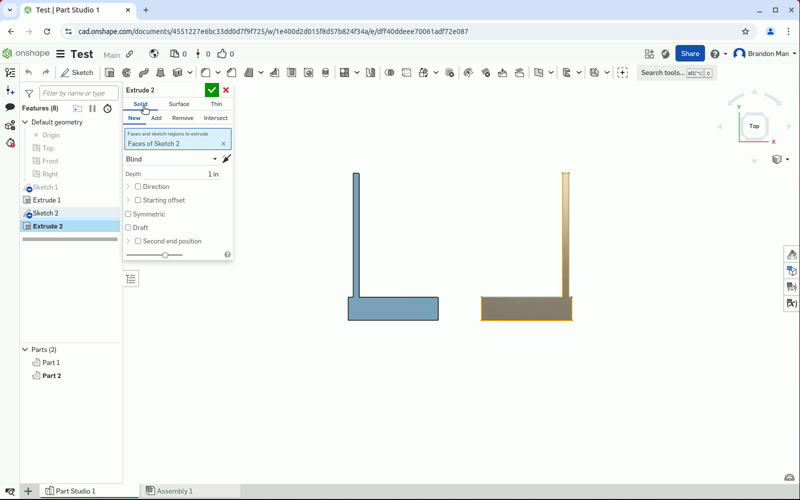
click(143, 106)
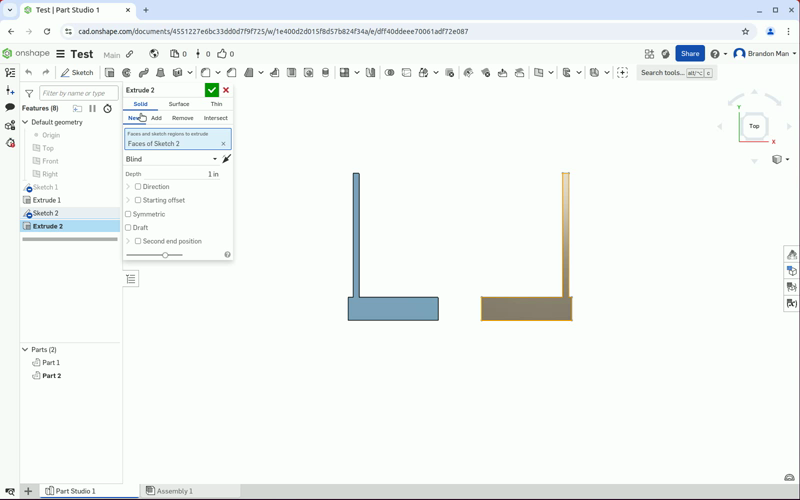
mouse_move(137, 120)
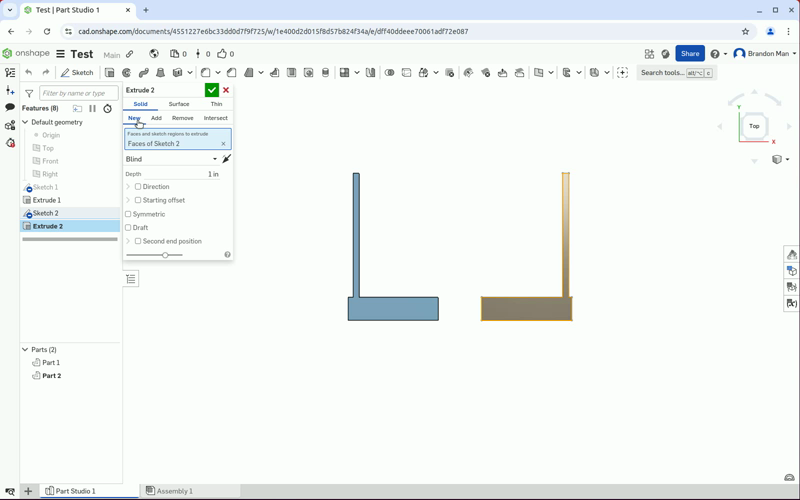
click(137, 120)
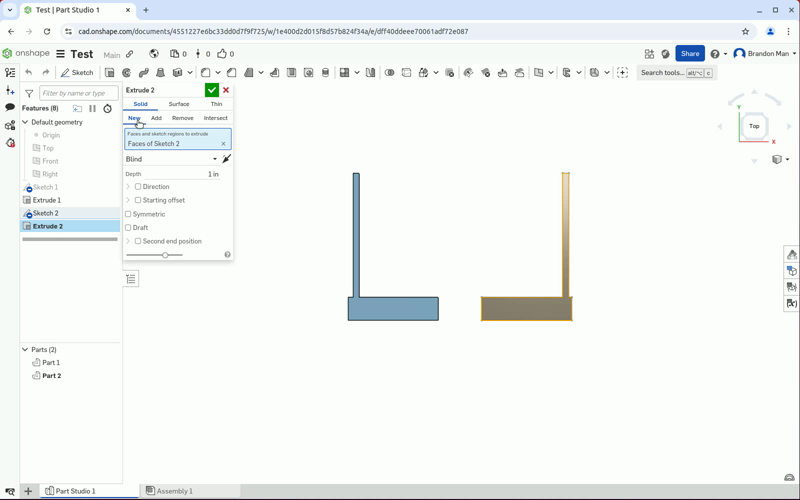
key(tab, 4)
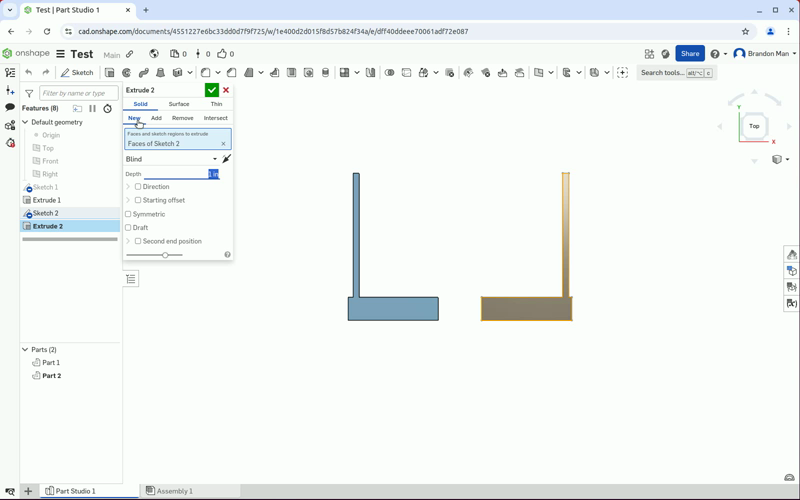
text(1.204)
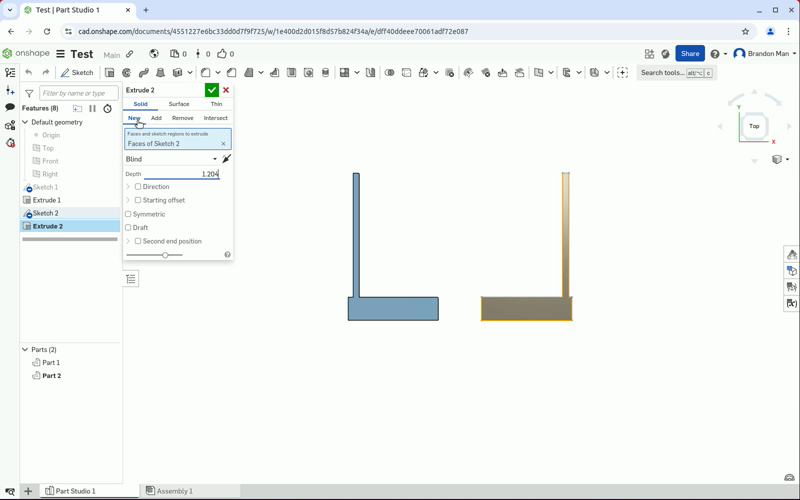
key(enter)
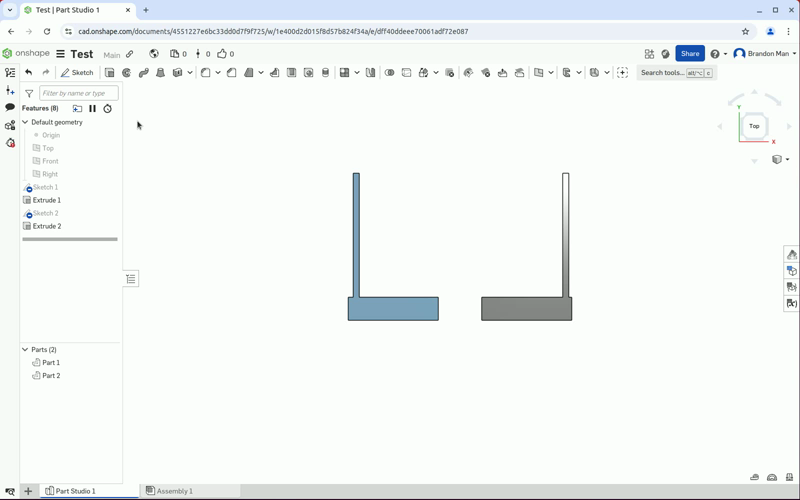
key(shift+h)
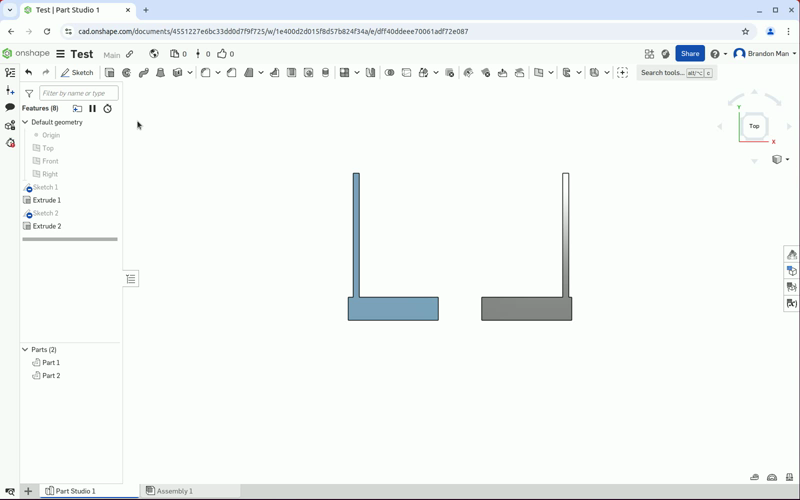
key(shift+h)
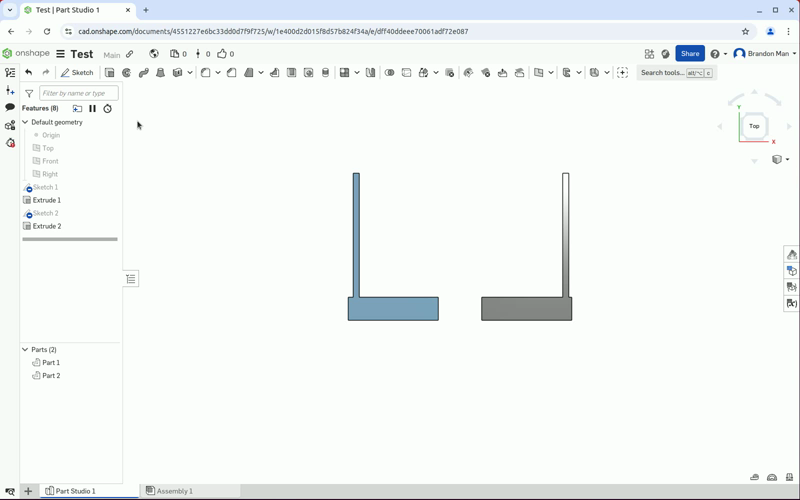
mouse_move(73, 189)
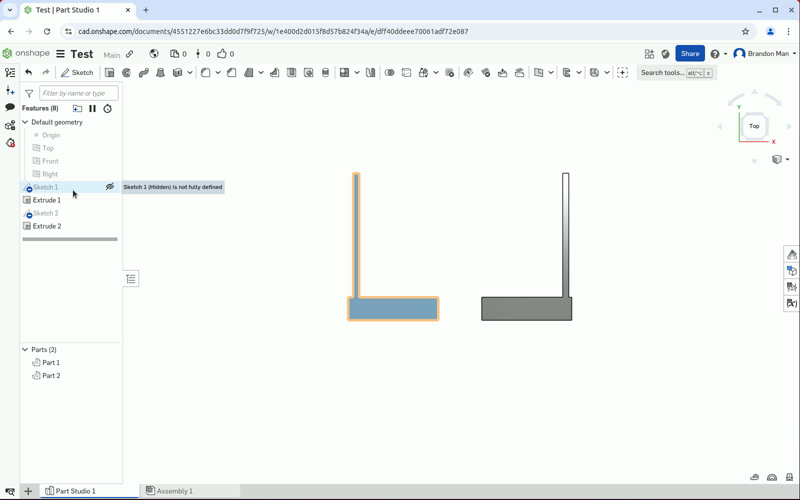
click(73, 189)
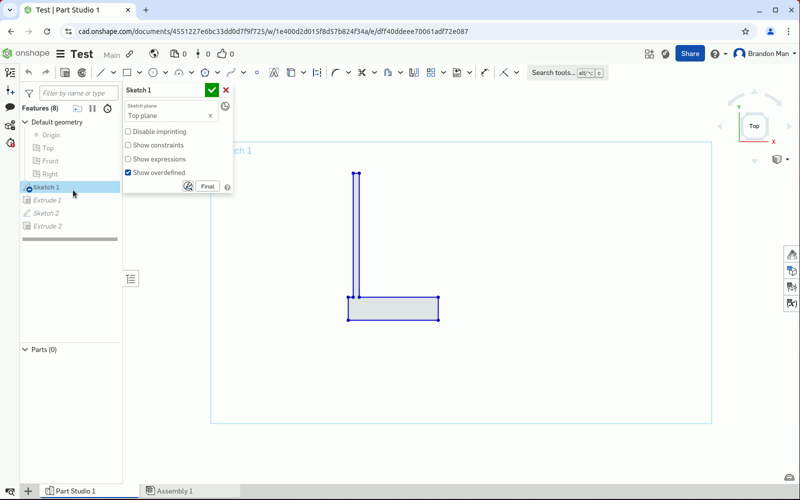
mouse_move(229, 92)
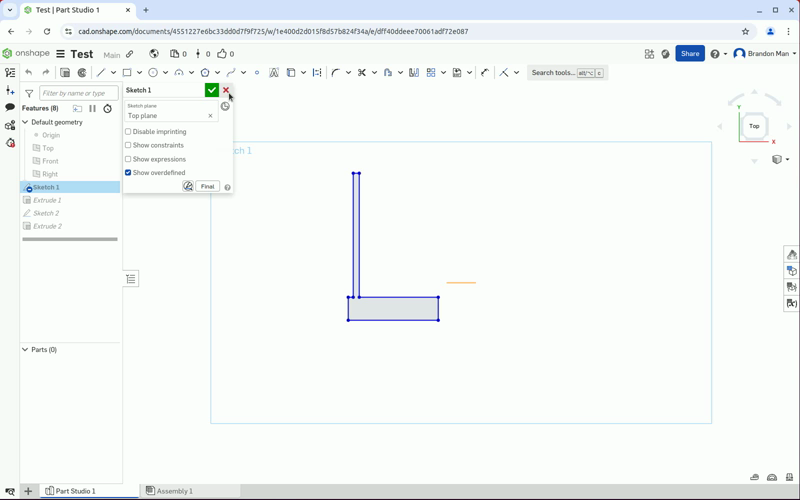
click(229, 92)
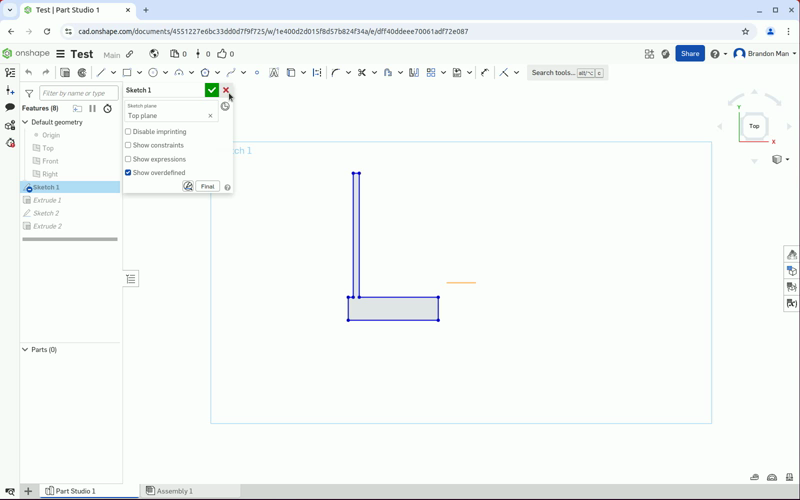
key(shift+s)
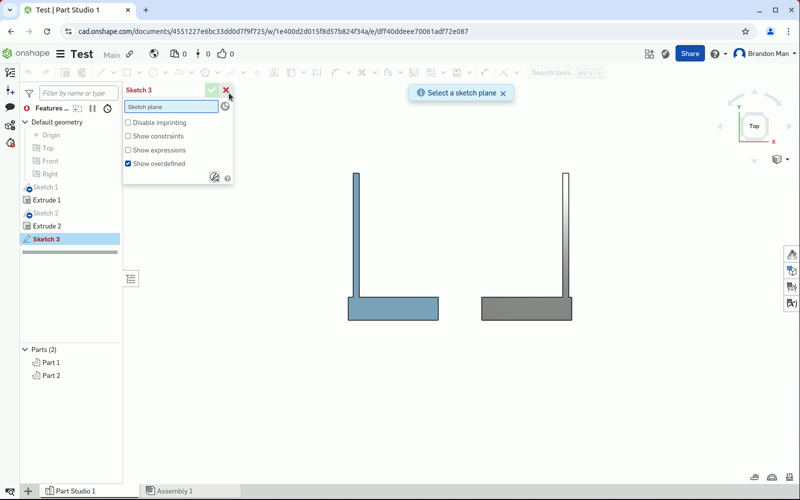
mouse_move(73, 150)
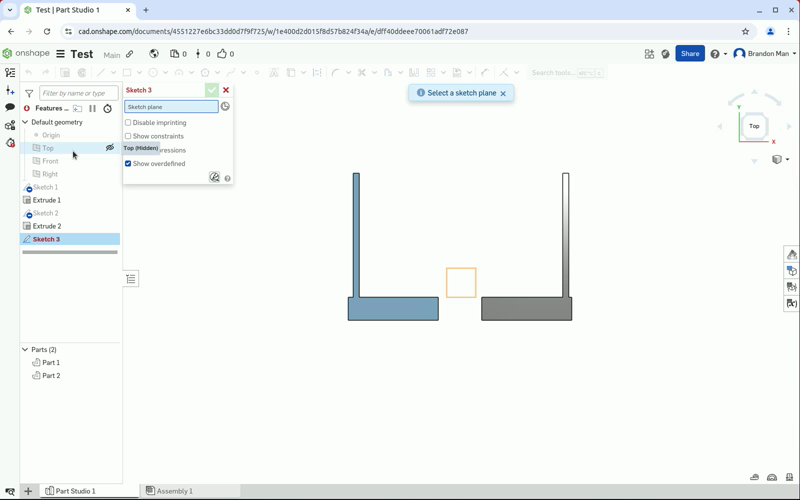
click(73, 150)
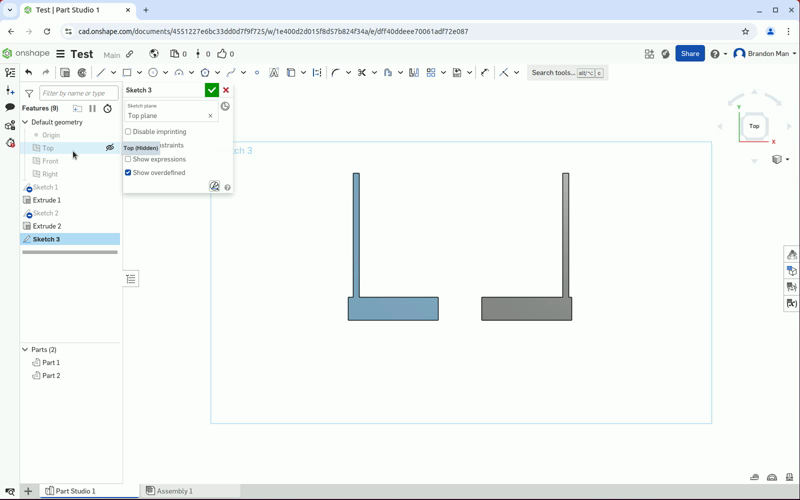
mouse_move(73, 352)
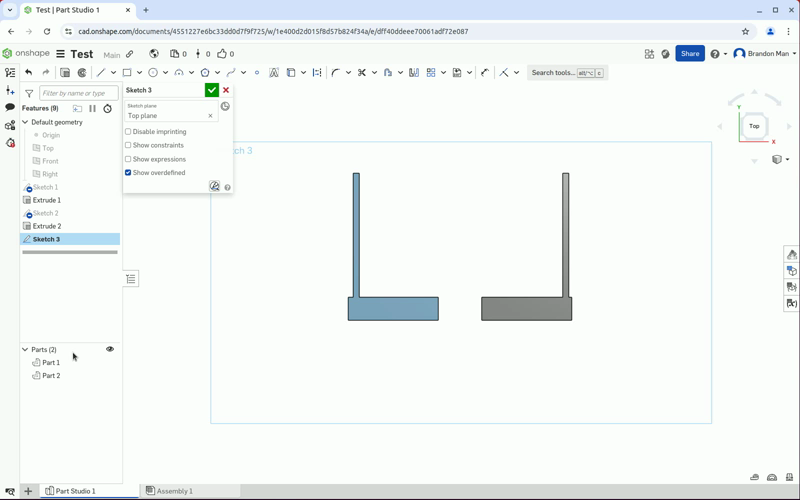
key(y)
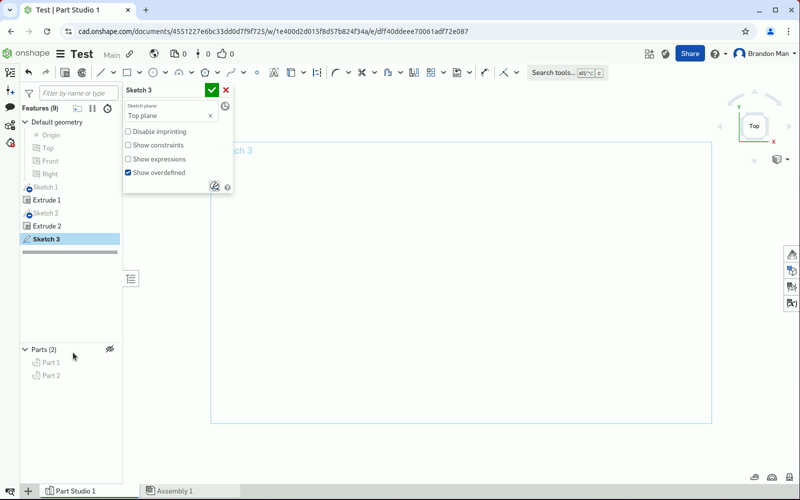
key(l)
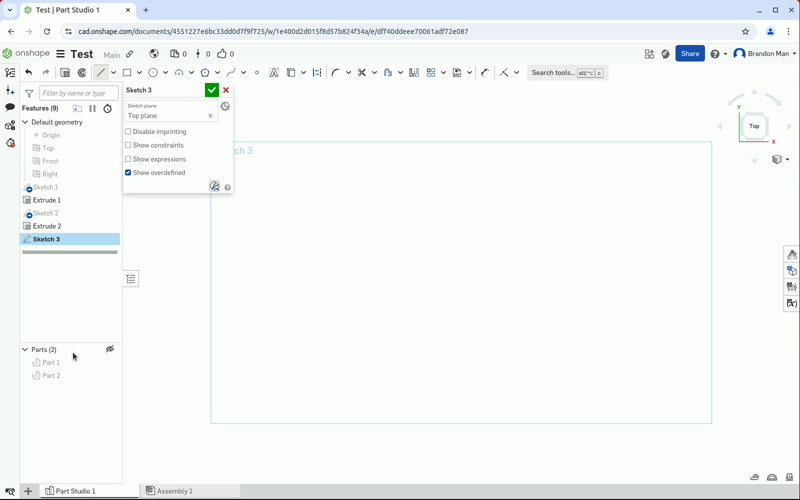
key_down(shift)
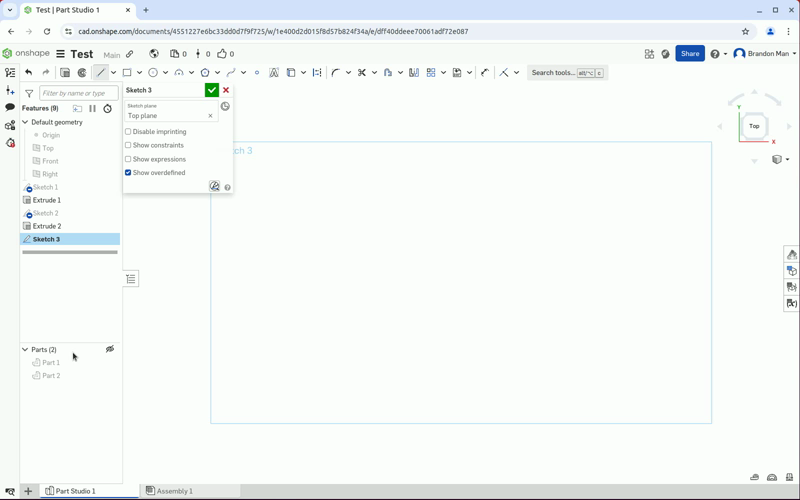
mouse_move(439, 320)
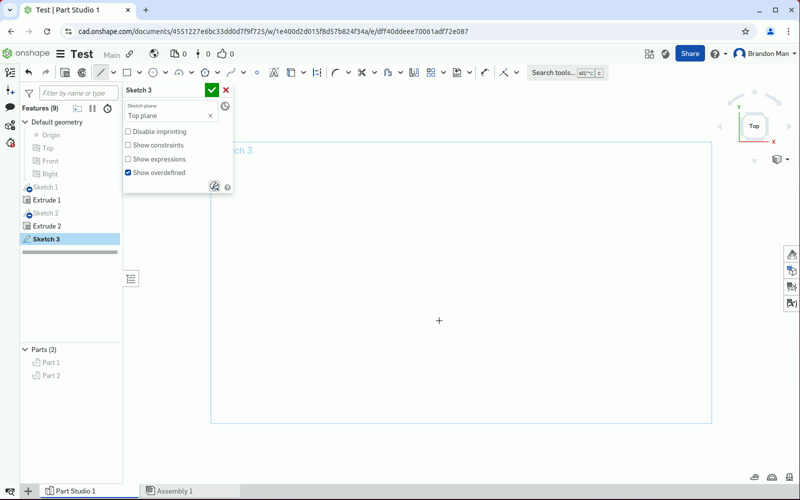
click(439, 320)
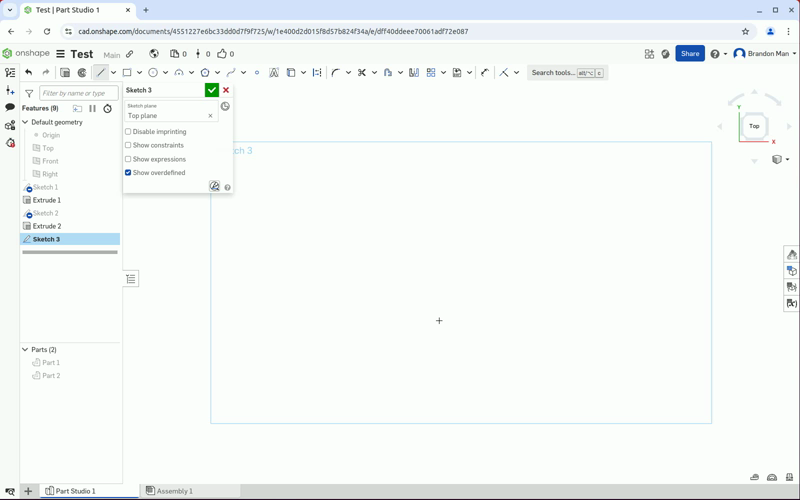
key_up(shift)
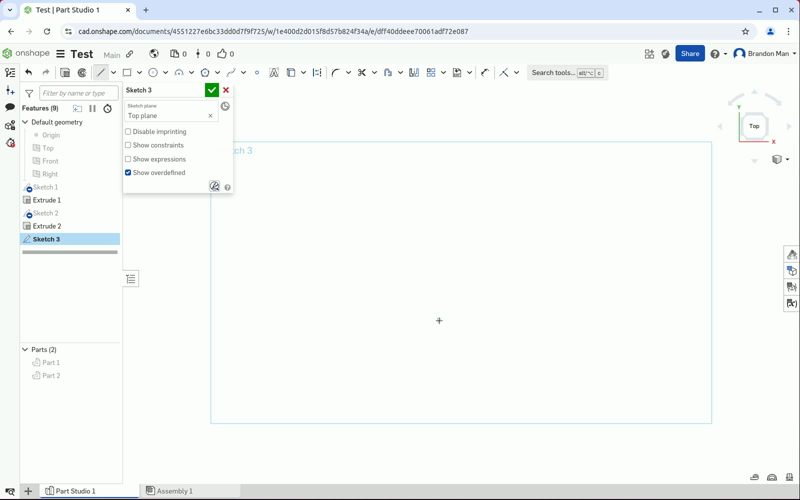
key_down(shift)
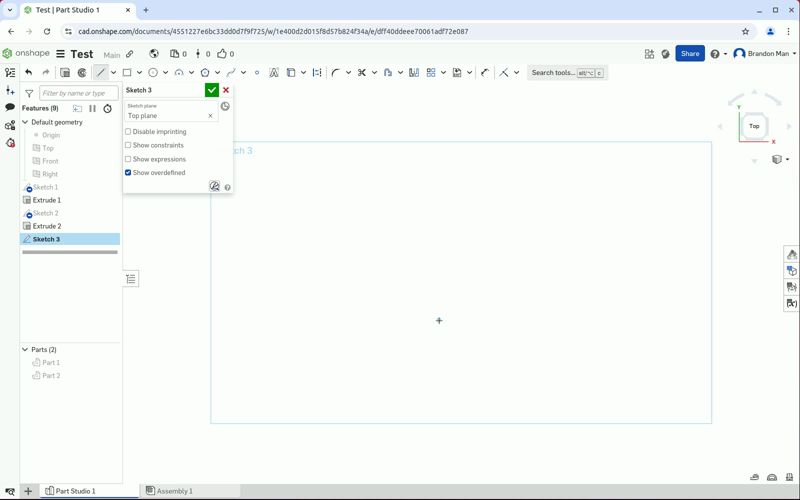
mouse_move(469, 320)
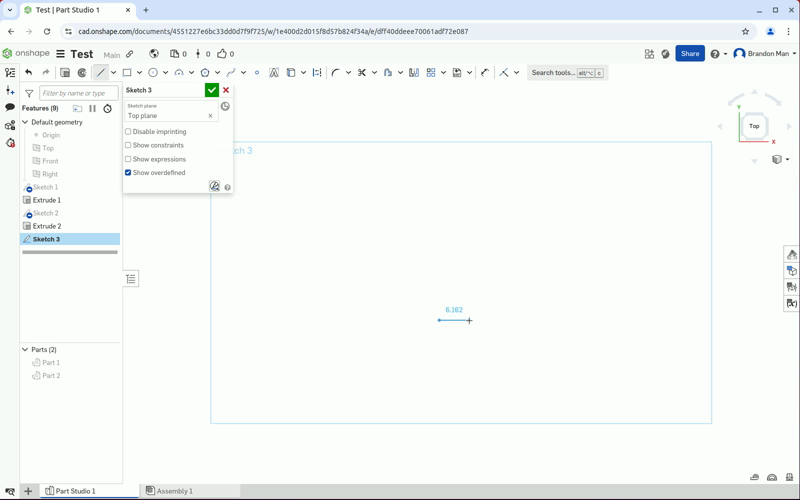
mouse_move(483, 320)
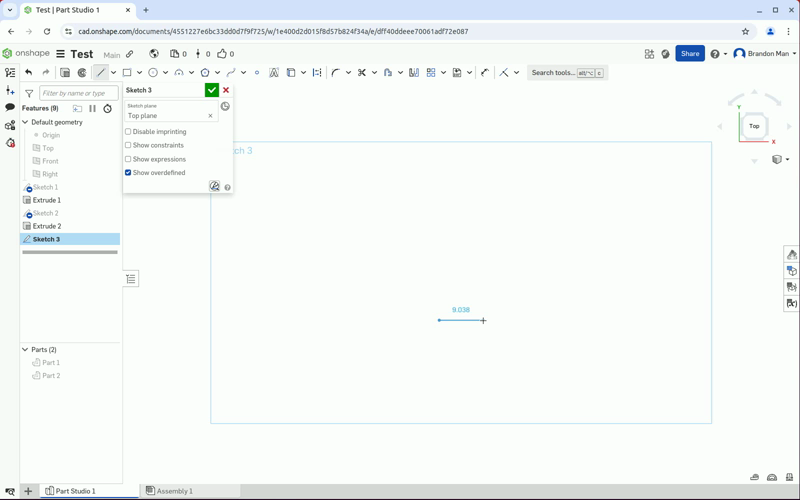
click(483, 320)
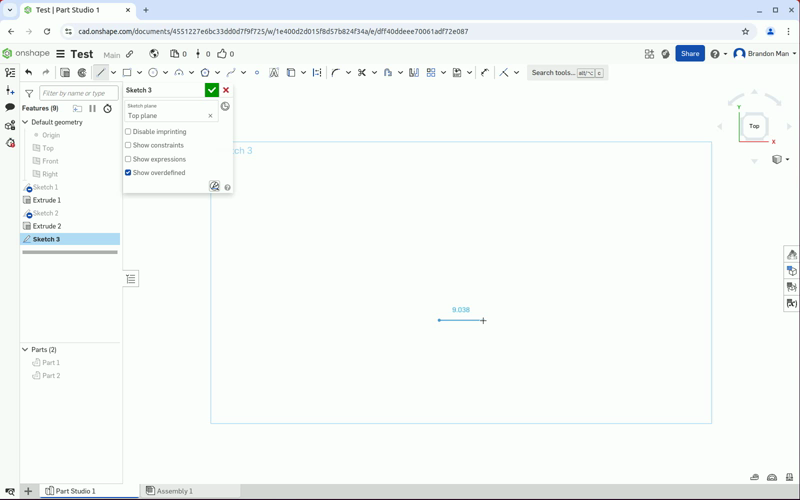
key_up(shift)
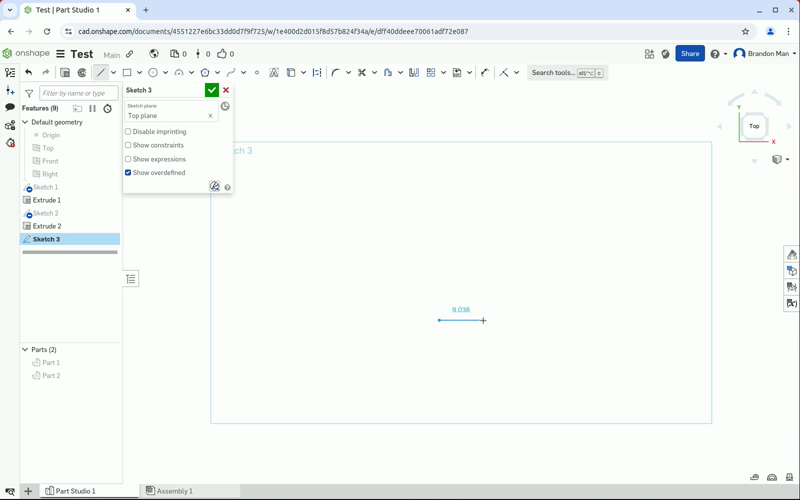
key_down(shift)
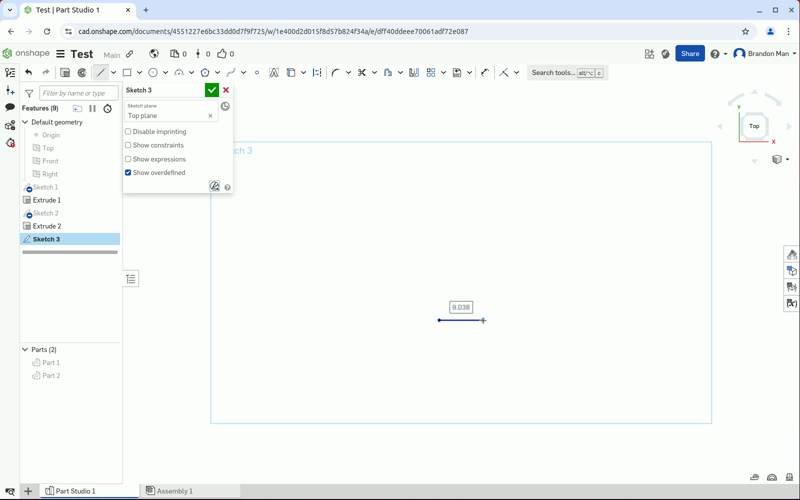
mouse_move(513, 320)
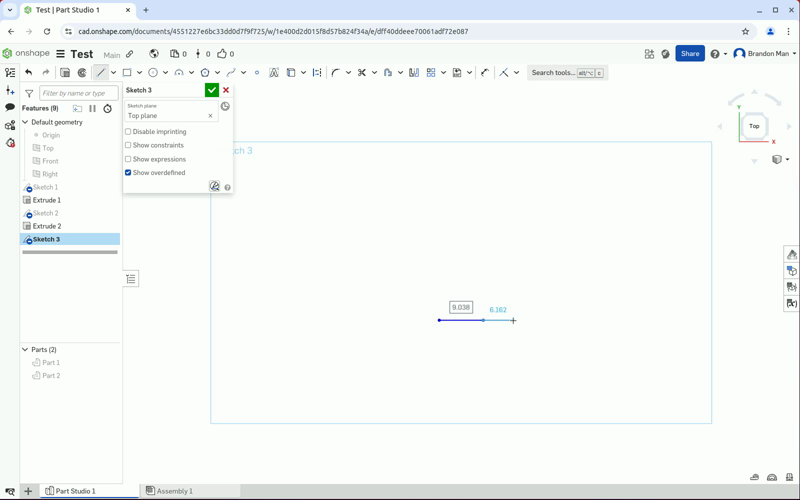
mouse_move(483, 297)
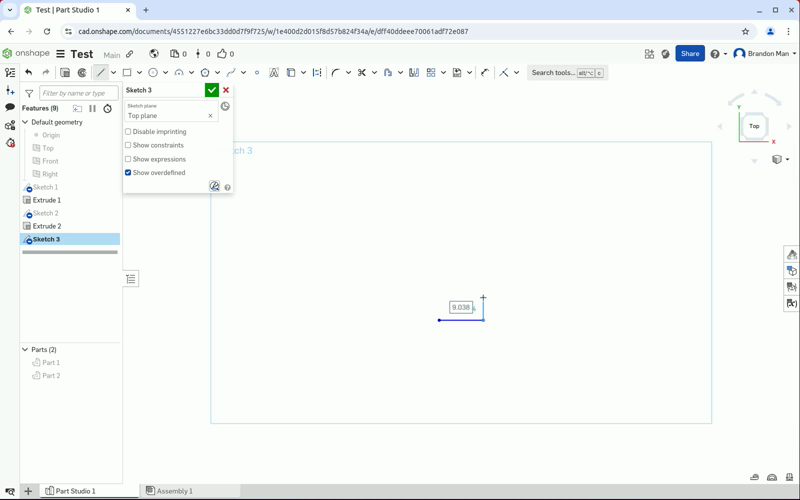
click(483, 297)
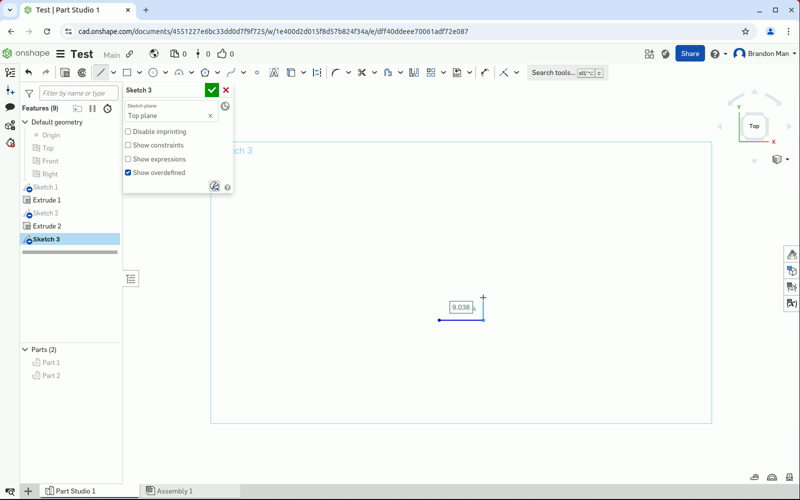
key_up(shift)
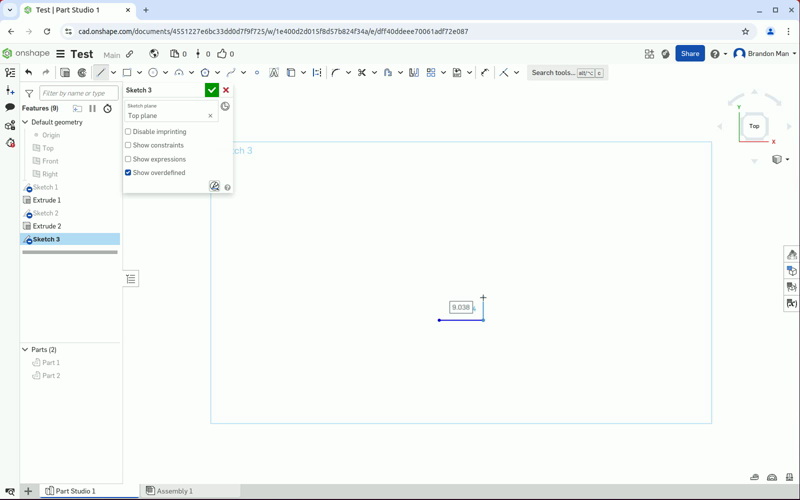
key_down(shift)
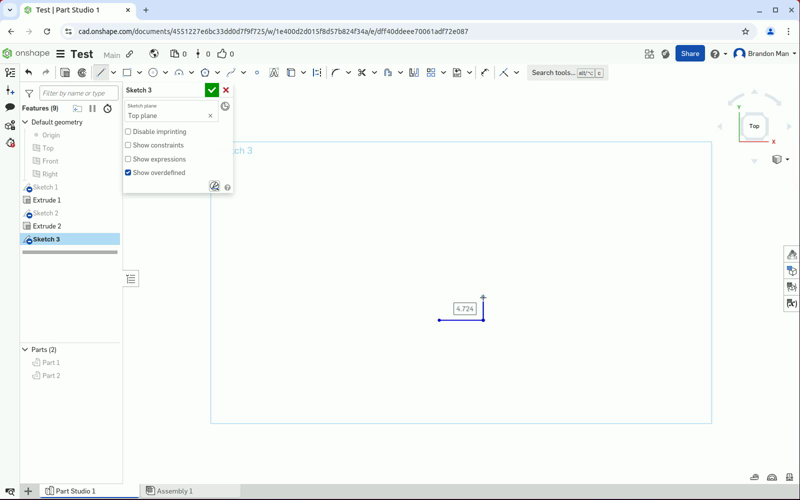
mouse_move(513, 297)
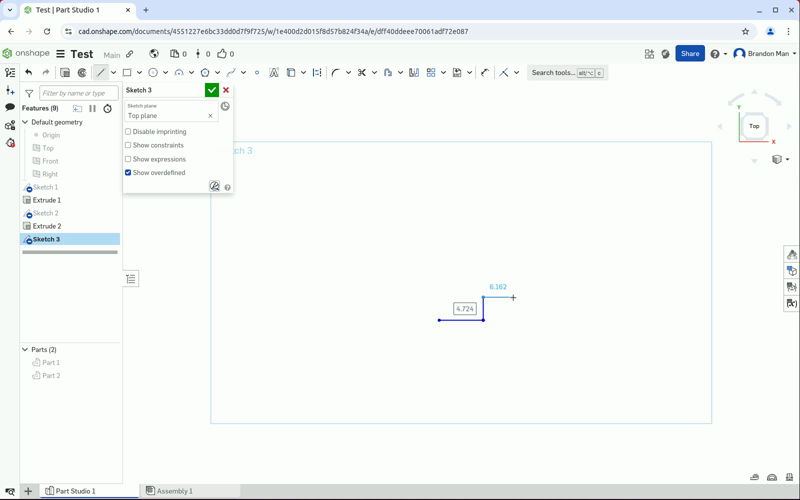
mouse_move(483, 243)
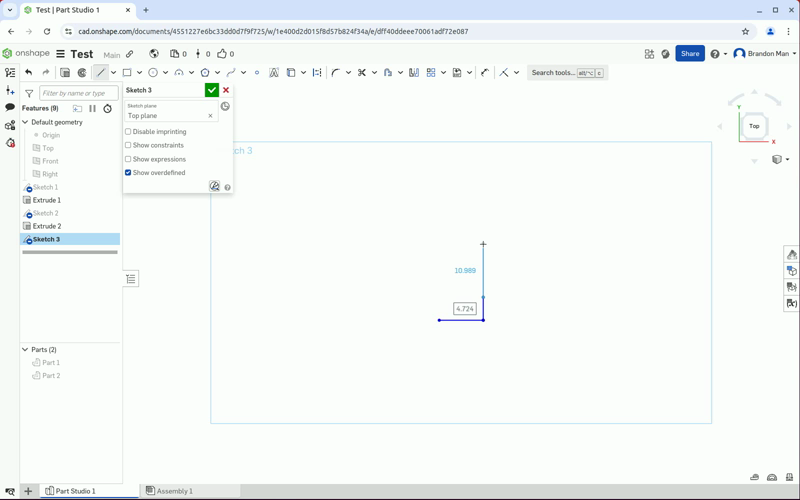
click(483, 243)
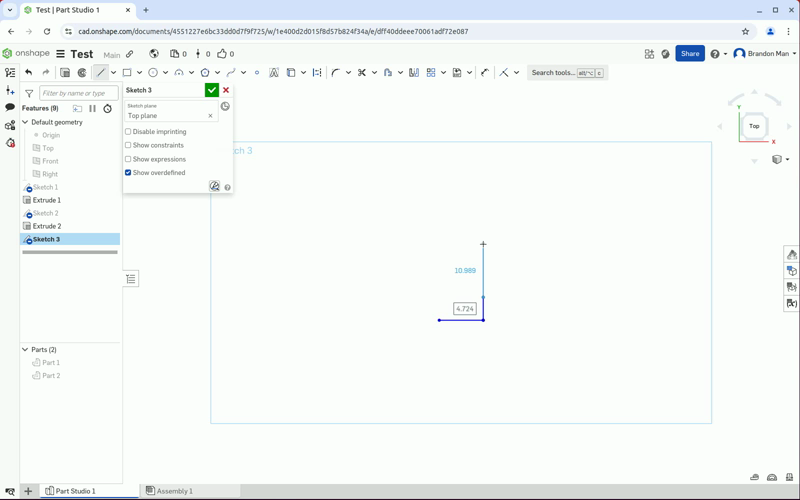
key_up(shift)
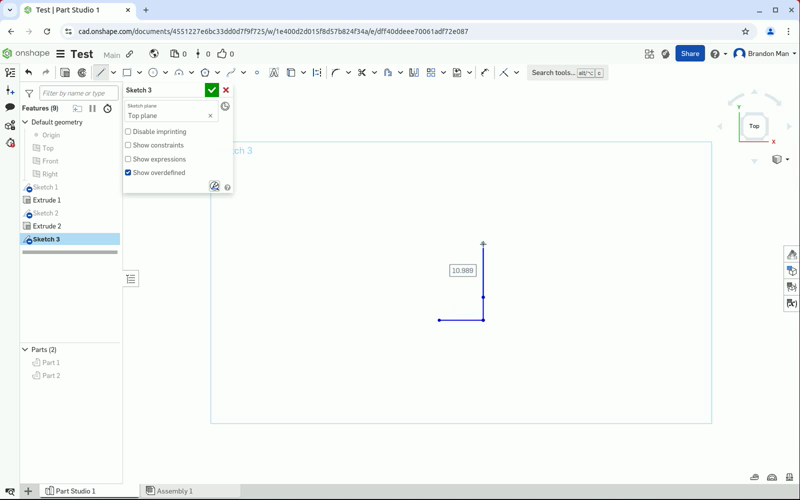
key_down(shift)
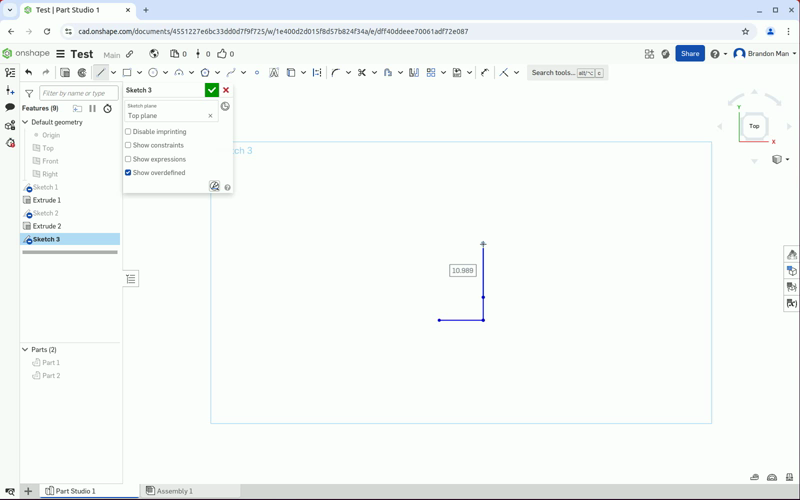
mouse_move(513, 243)
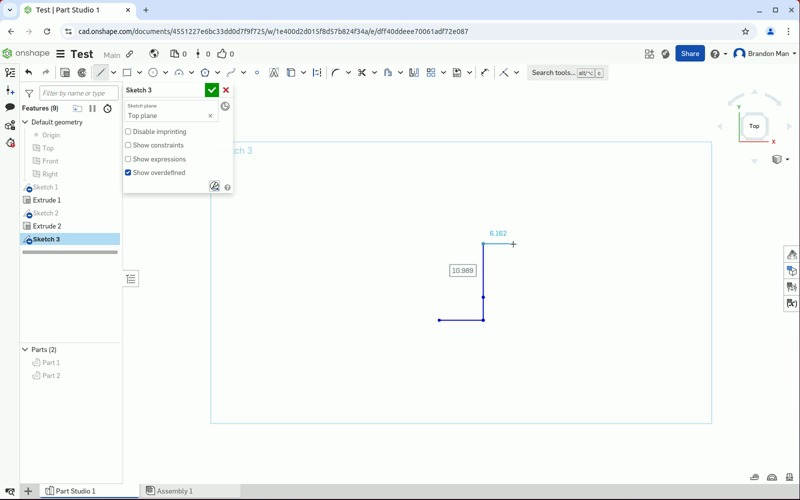
mouse_move(439, 243)
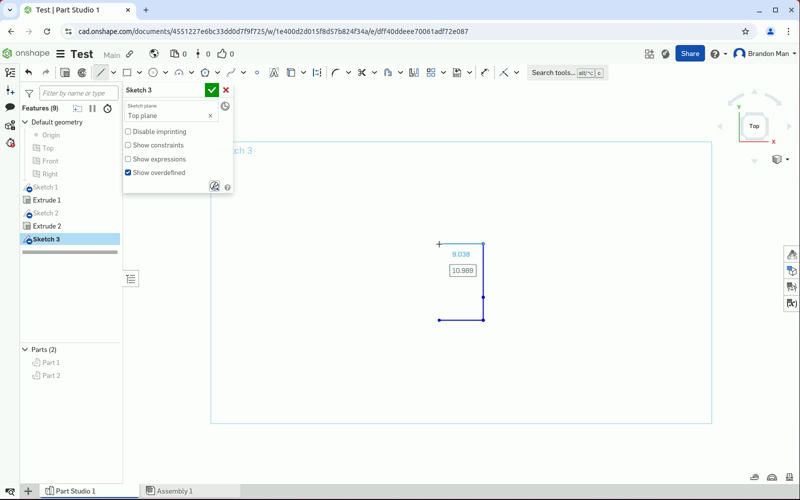
click(439, 243)
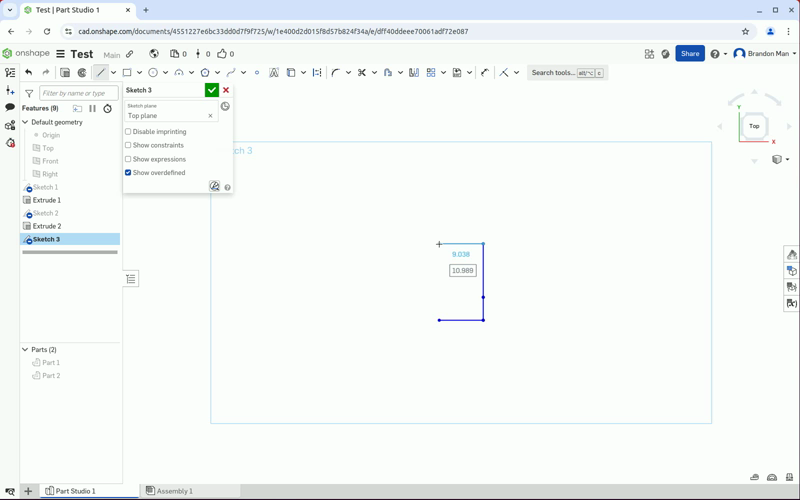
key_up(shift)
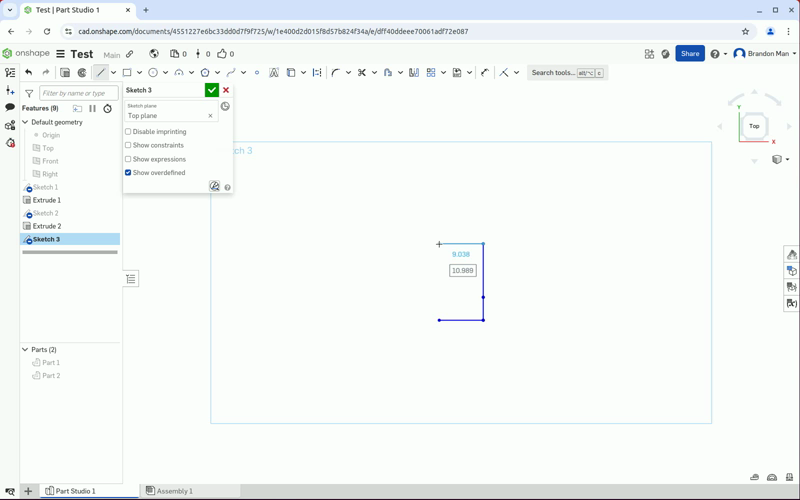
key_down(shift)
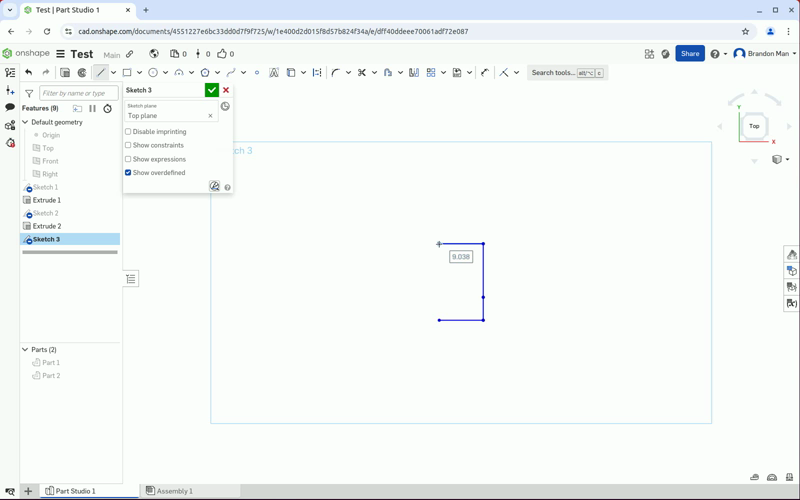
mouse_move(469, 243)
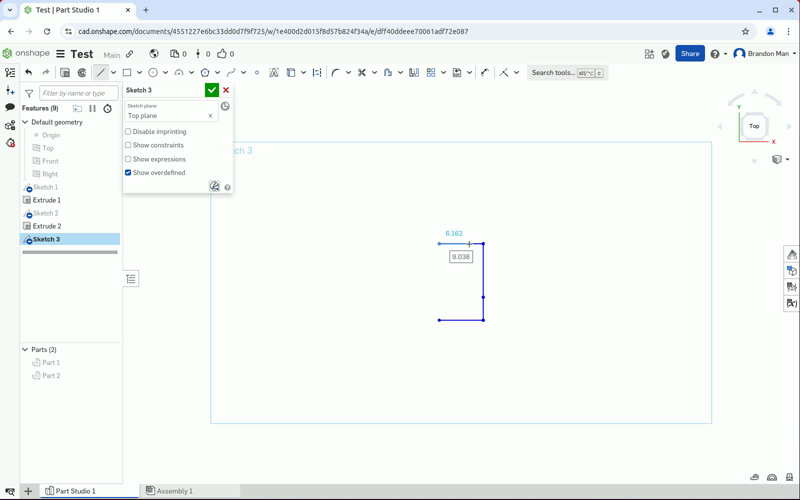
mouse_move(439, 297)
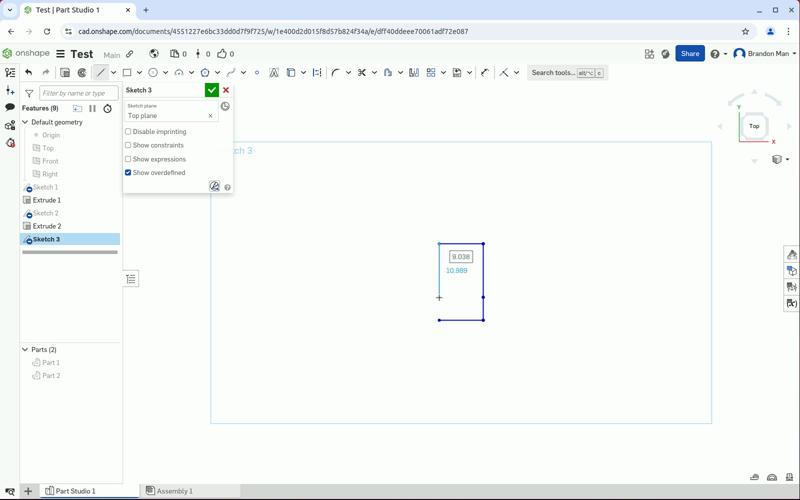
click(439, 297)
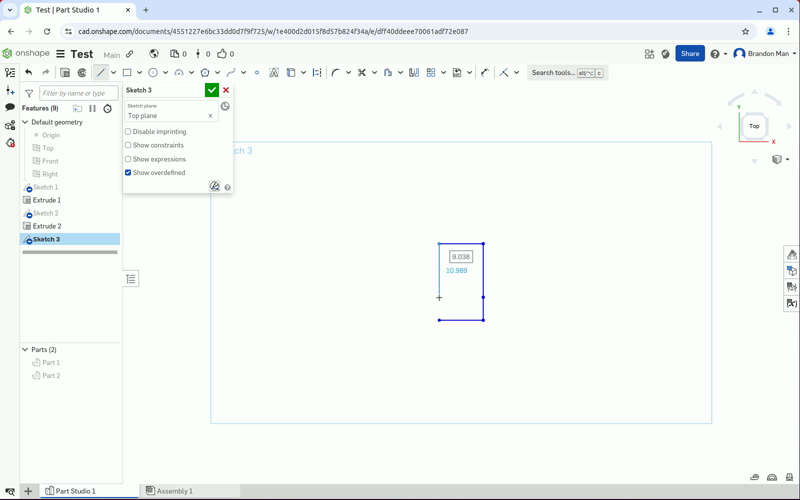
key_up(shift)
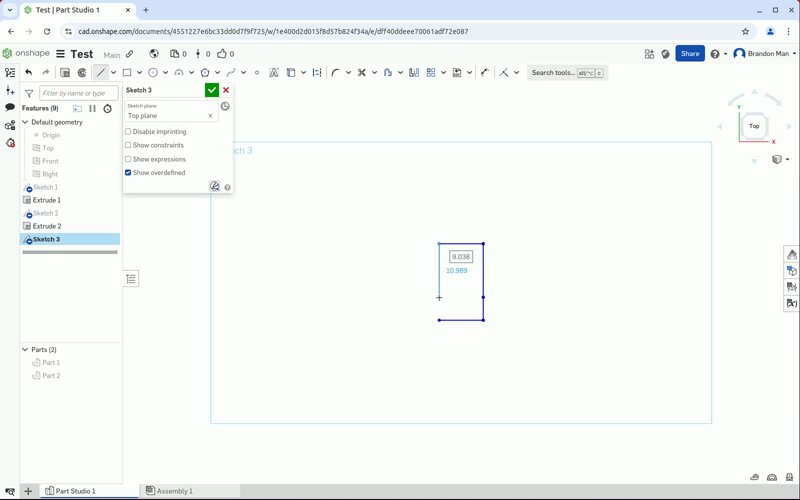
mouse_move(469, 297)
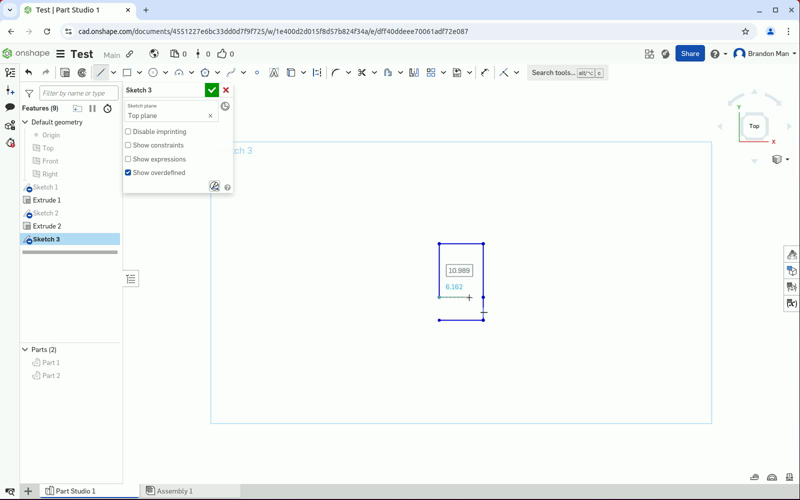
key_down(shift)
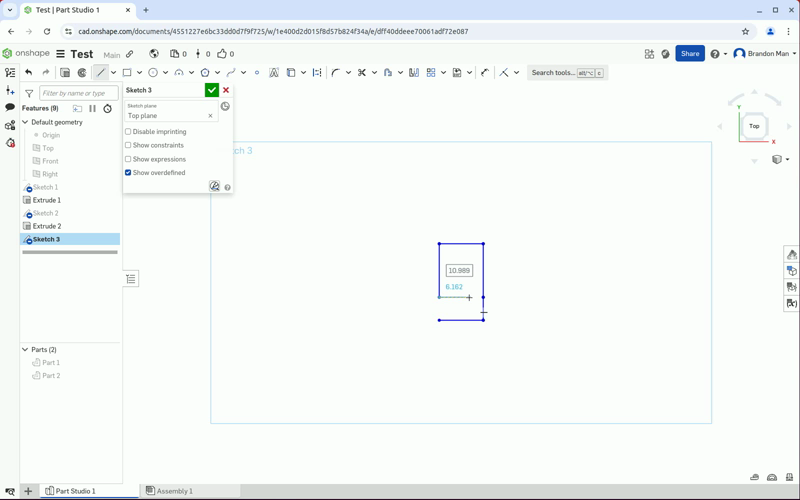
mouse_move(439, 320)
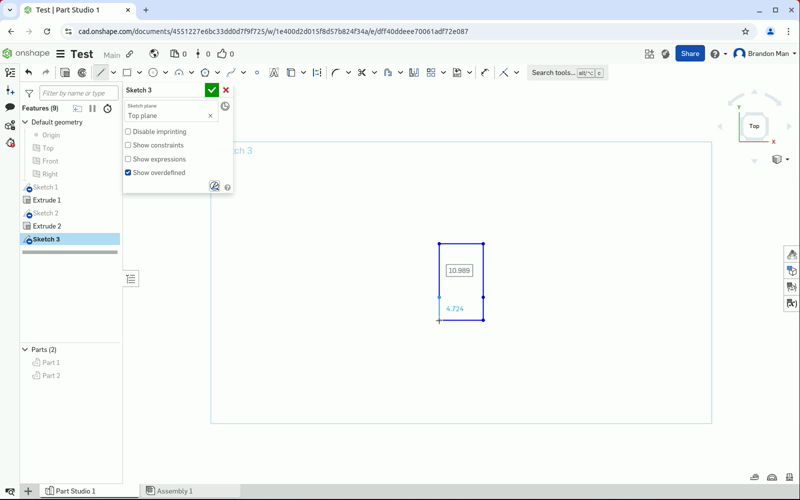
key_up(shift)
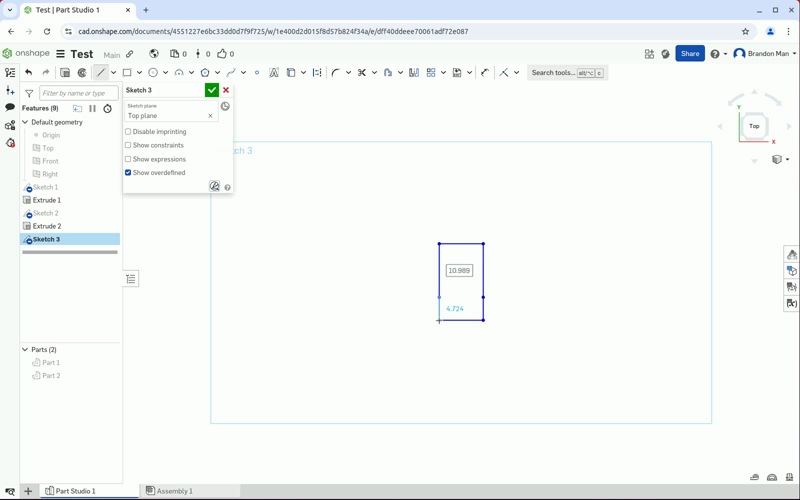
click(439, 320)
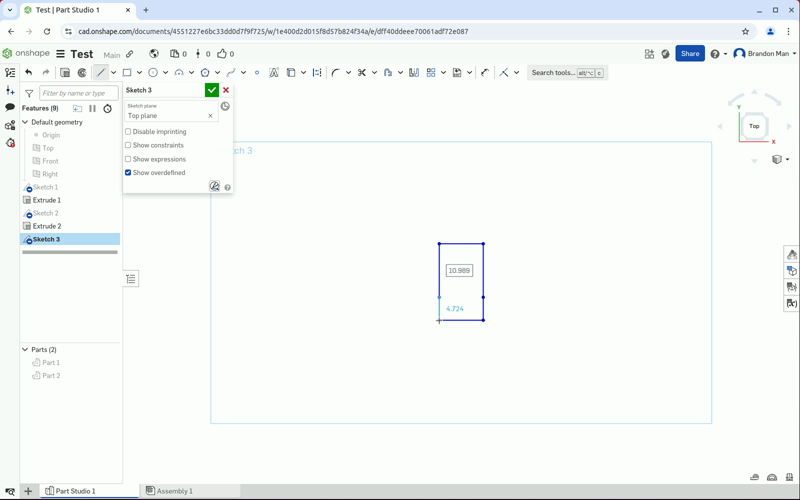
key(esc)
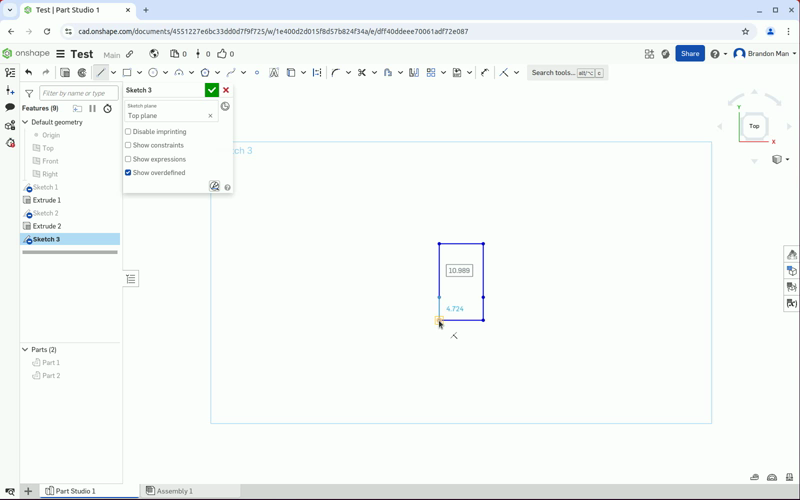
mouse_move(448, 260)
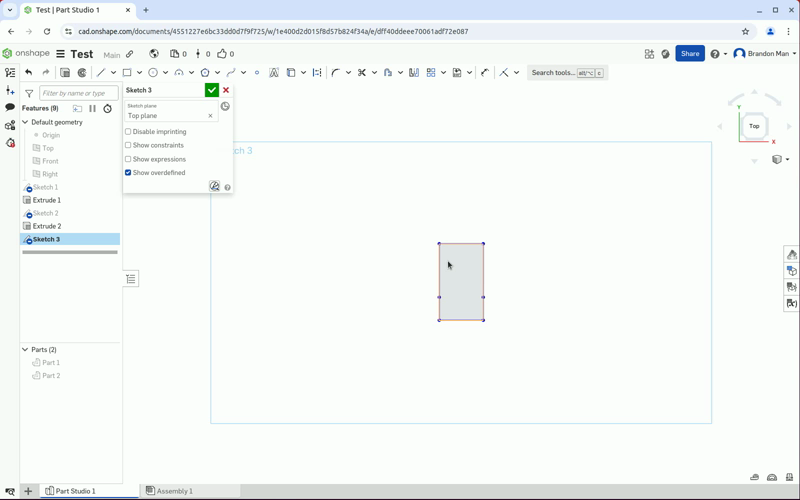
click(448, 260)
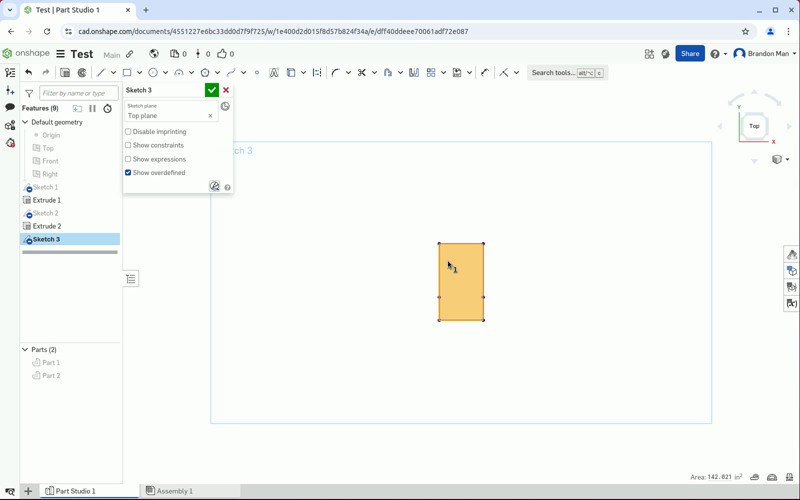
mouse_move(73, 352)
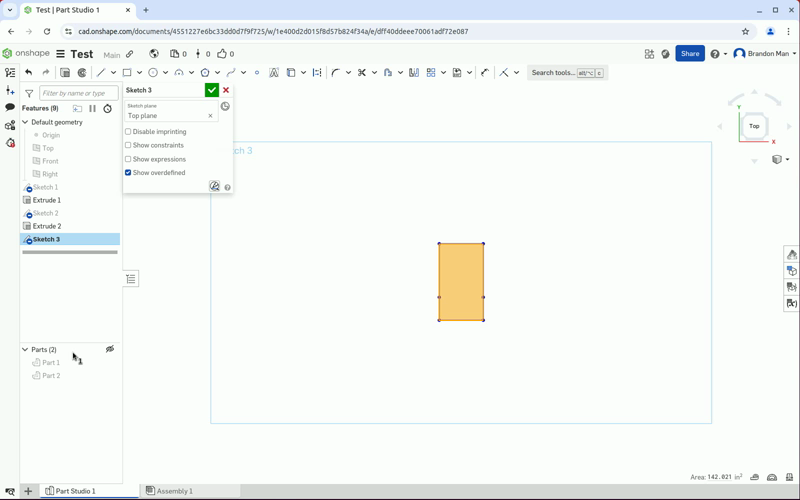
key(shift+y)
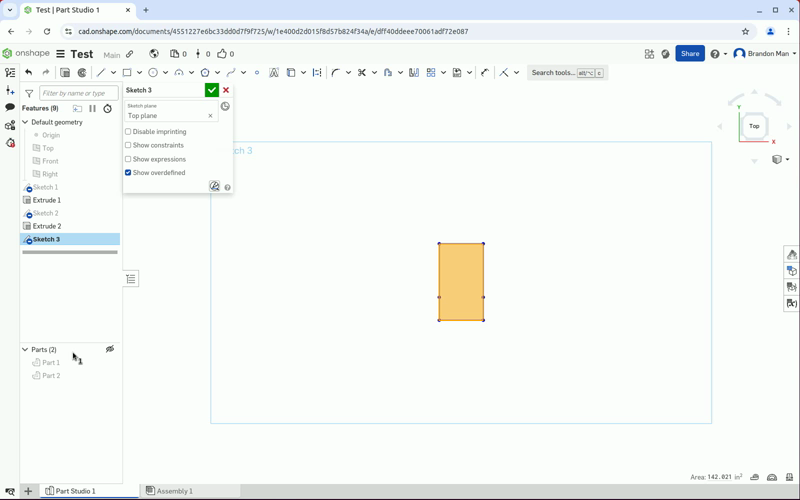
key(shift+e)
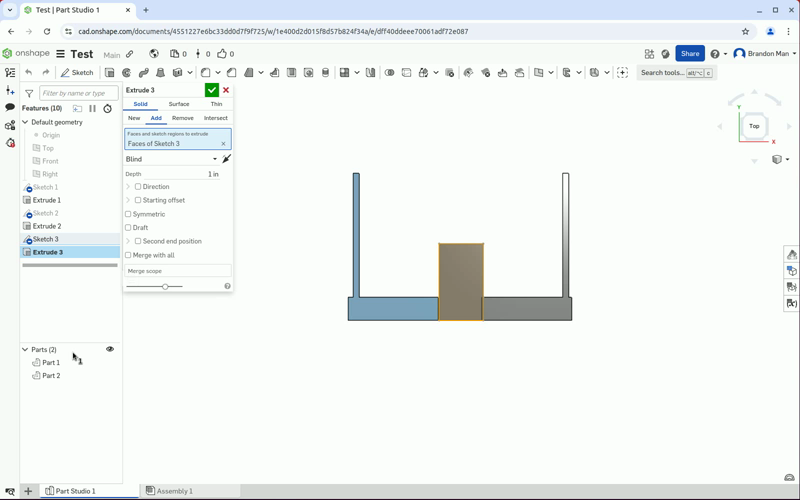
mouse_move(143, 106)
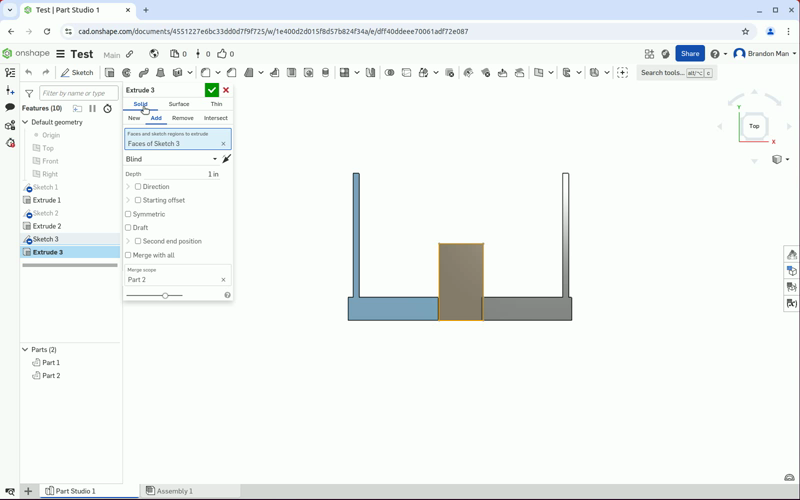
click(143, 106)
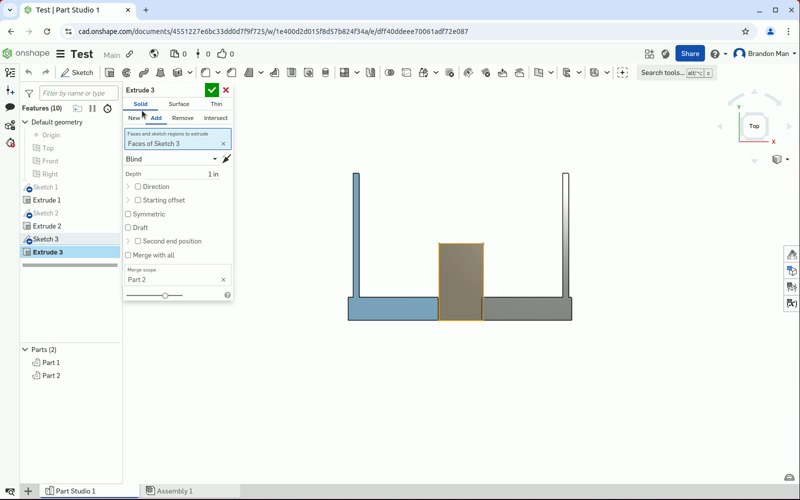
mouse_move(137, 120)
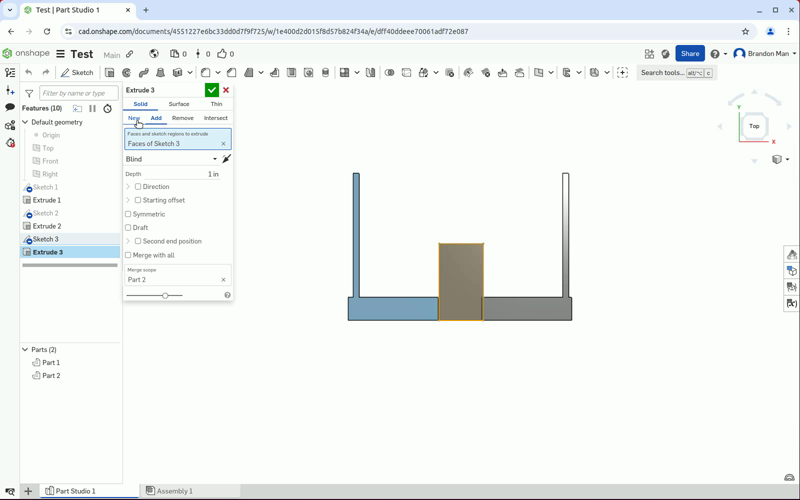
click(137, 120)
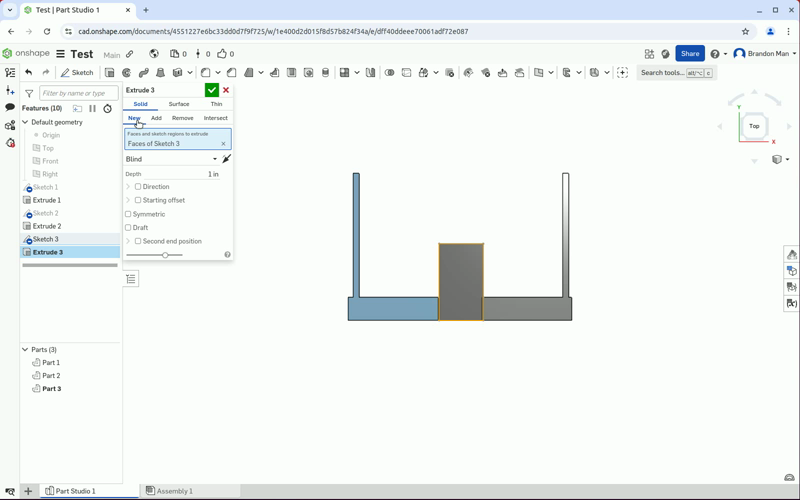
key(tab, 4)
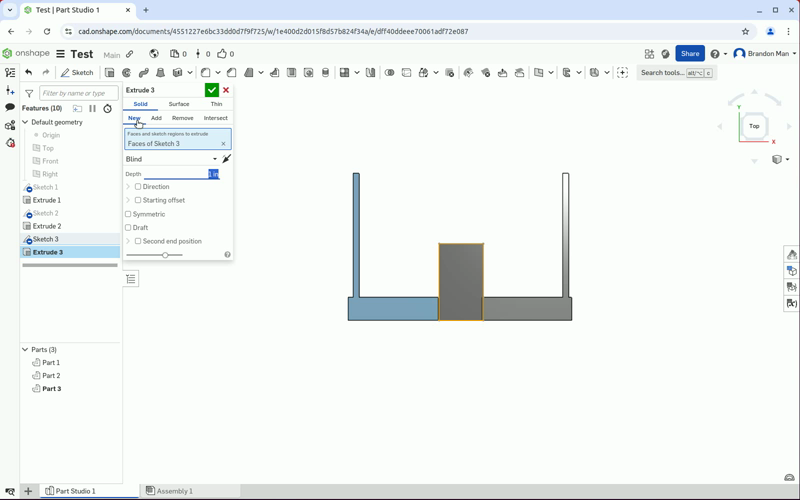
text(1.204)
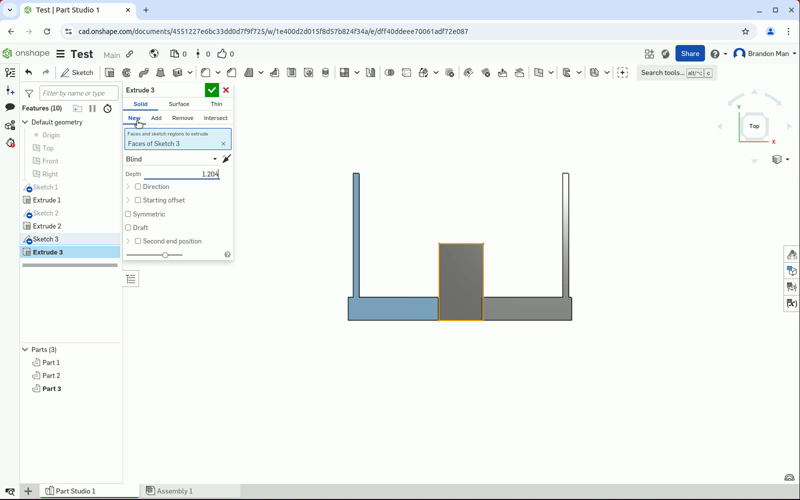
key(enter)
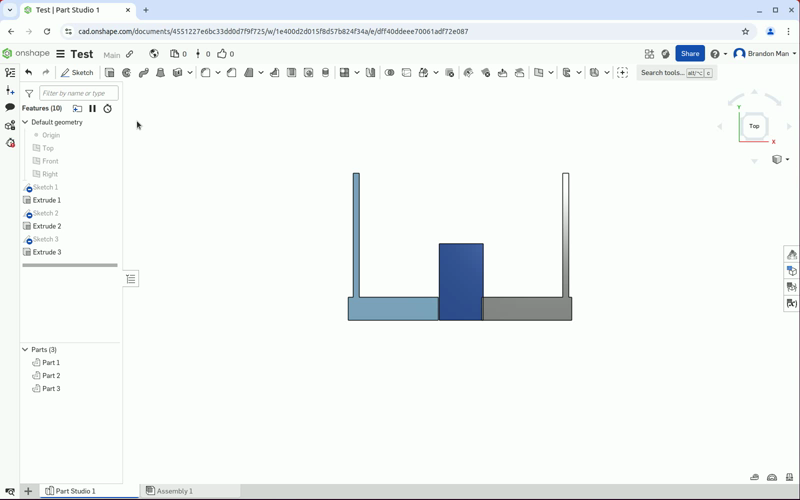
key(shift+h)
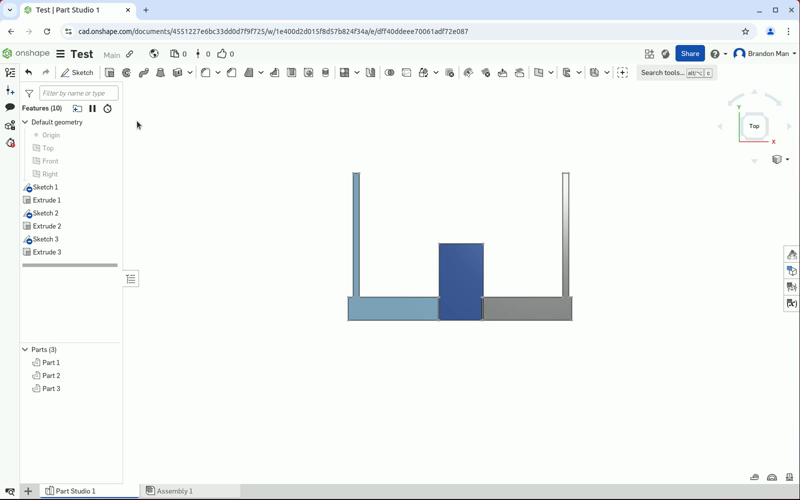
key(shift+h)
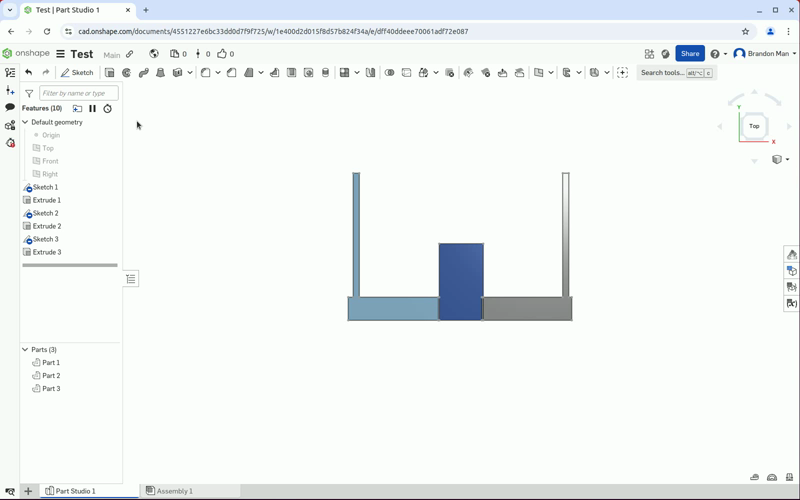
key(shift+7)
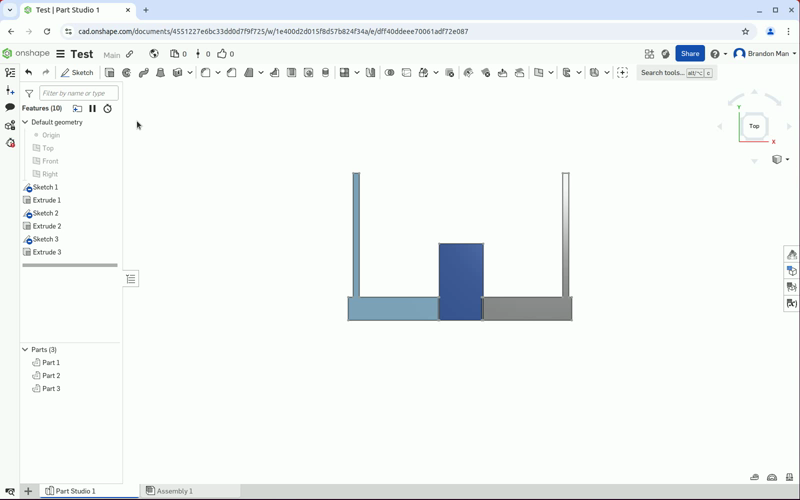
key(up, 3)
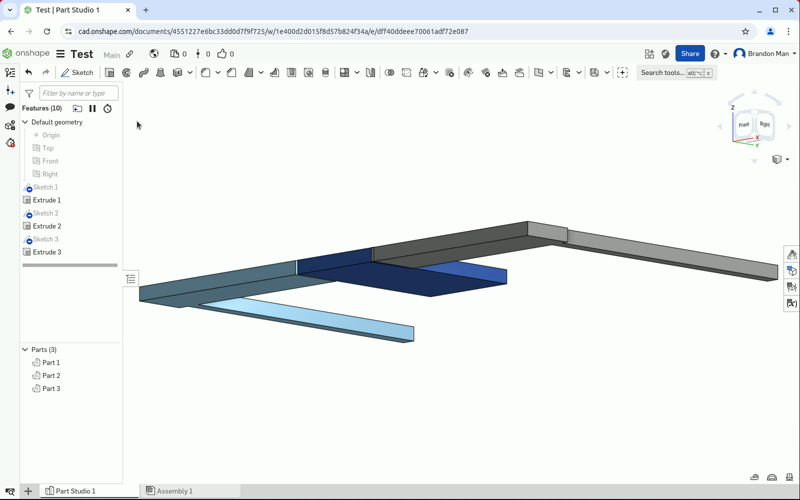
key(left, 3)
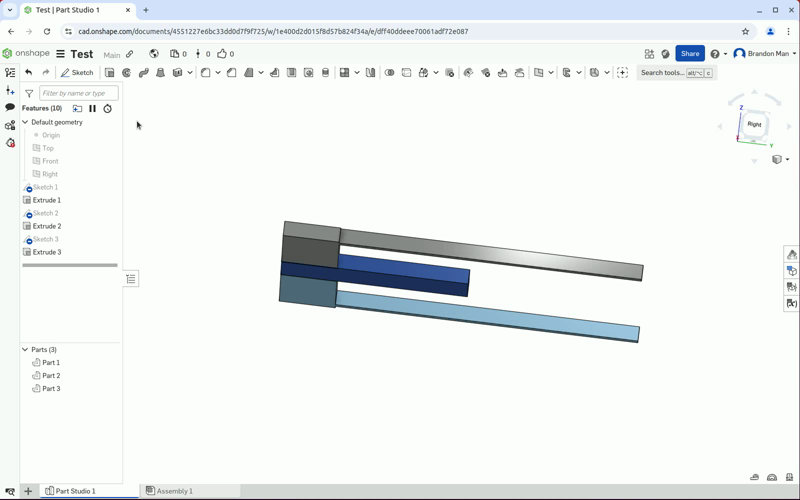
key(right, 3)
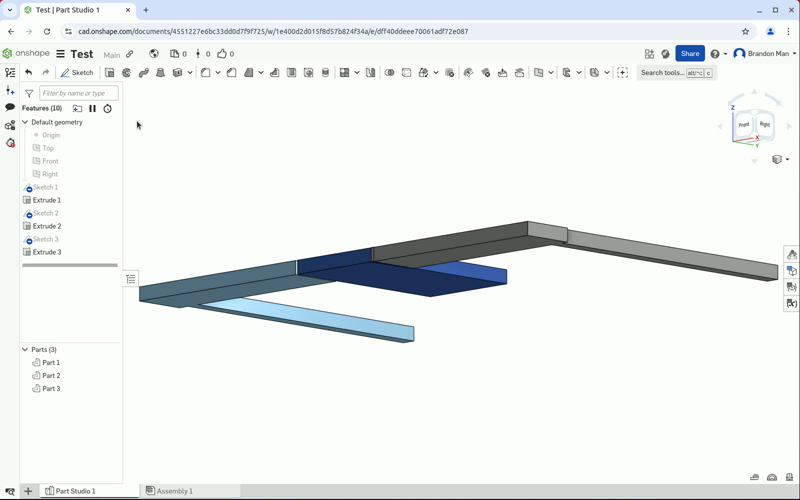
key(down, 3)
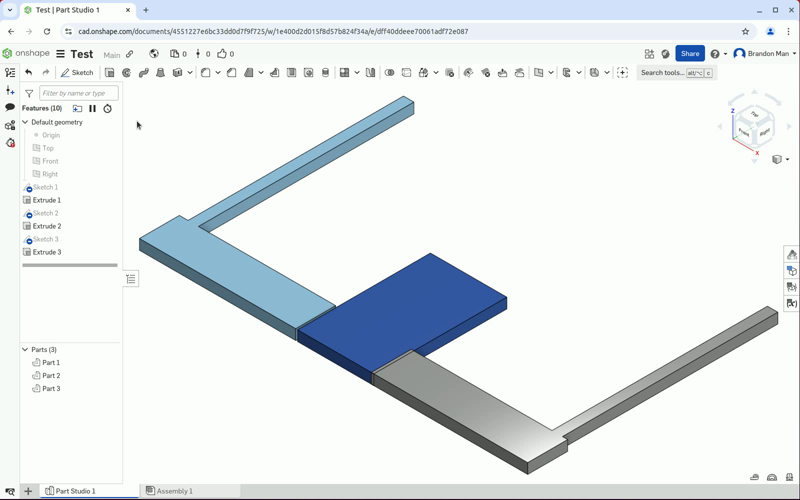
mouse_move(73, 189)
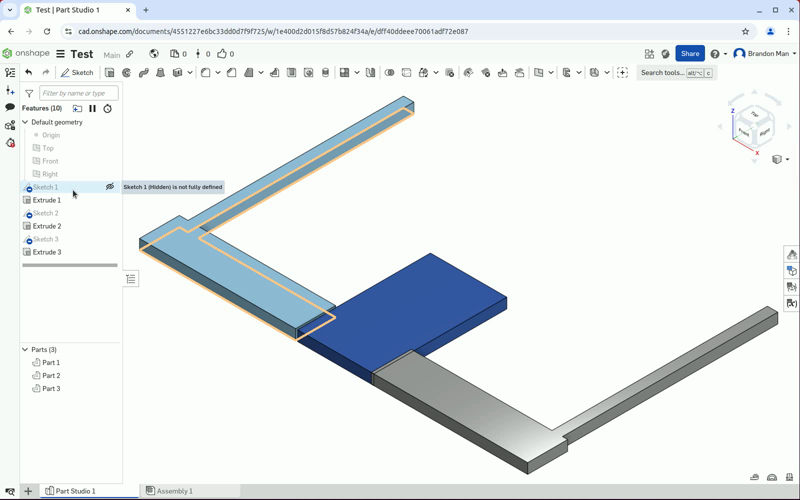
click(73, 189)